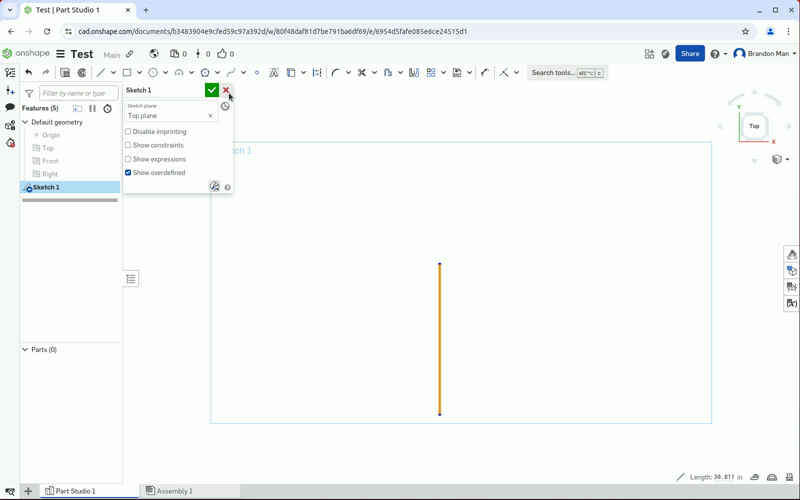
key(shift+h)
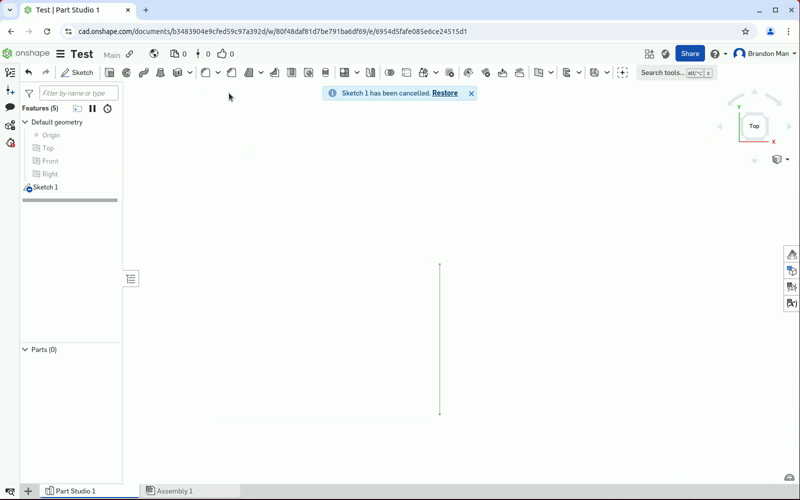
key(shift+s)
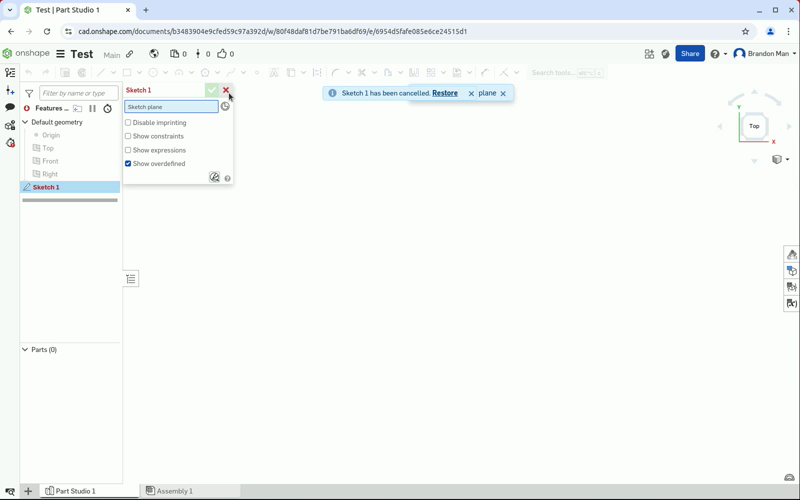
mouse_move(73, 150)
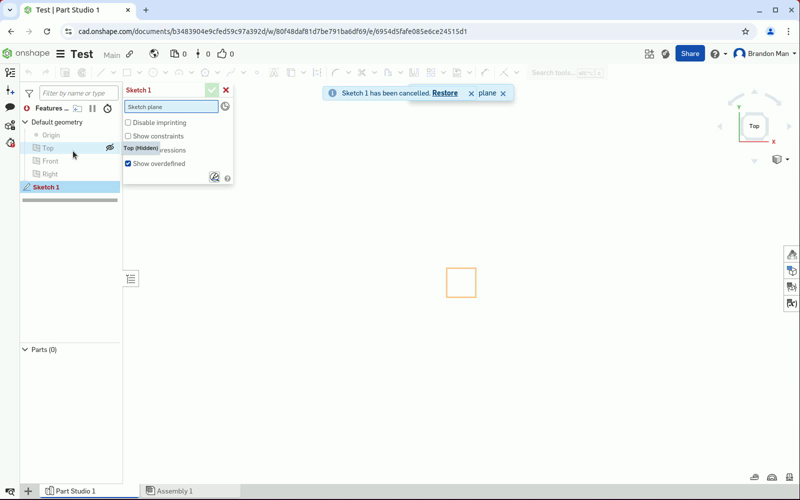
click(73, 150)
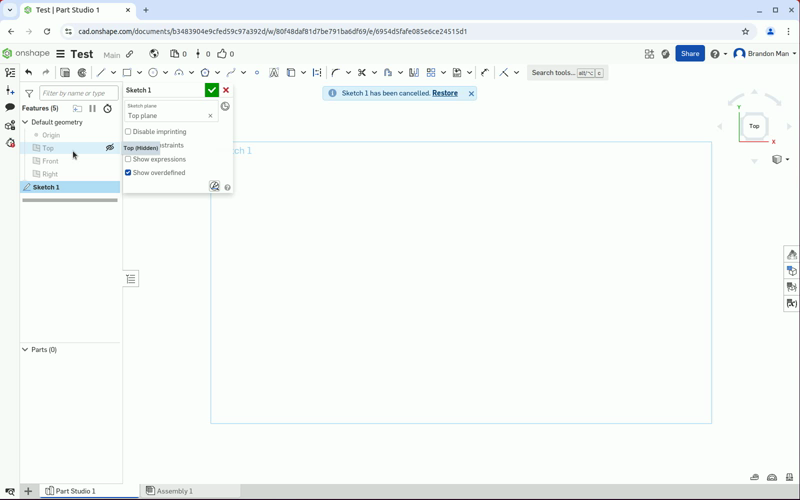
mouse_move(73, 352)
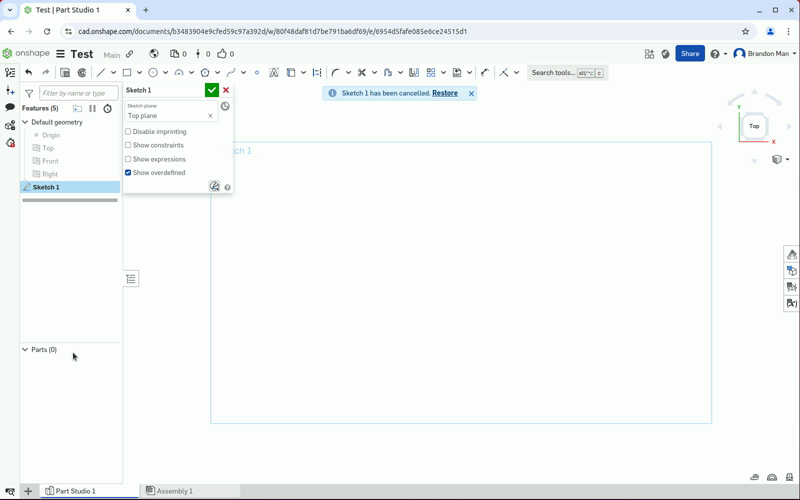
key(y)
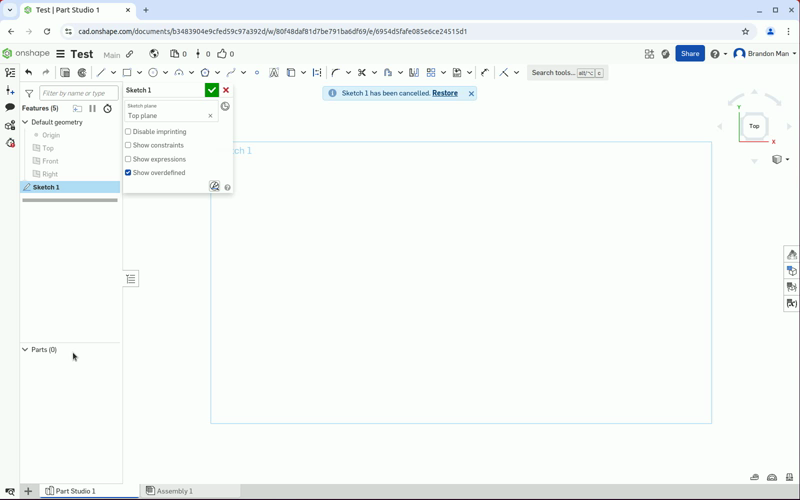
key(l)
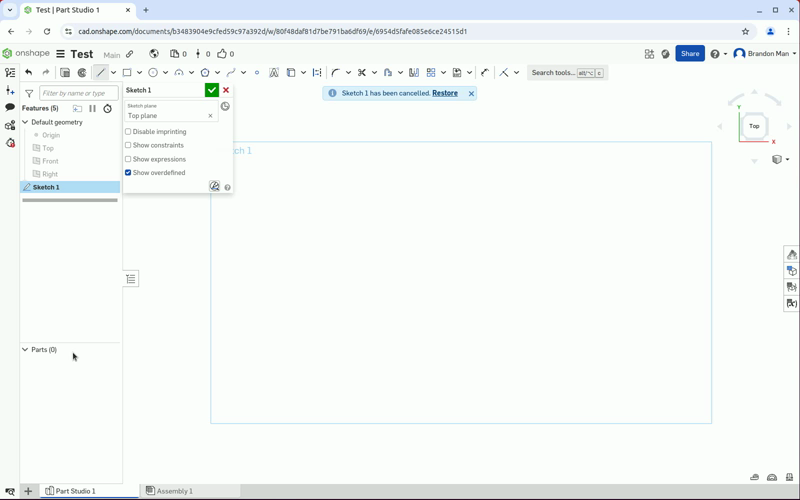
key_down(shift)
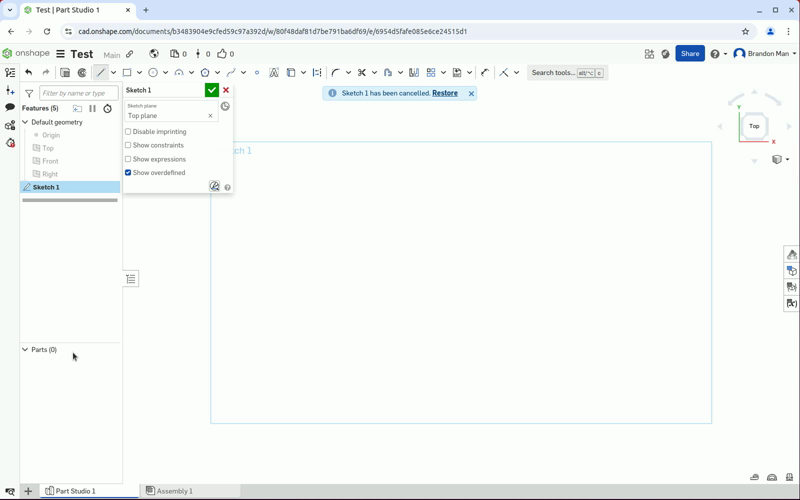
mouse_move(348, 345)
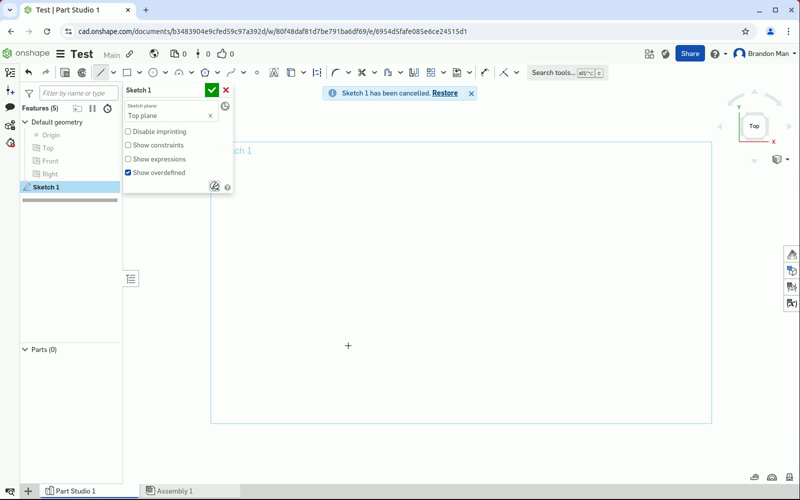
click(348, 345)
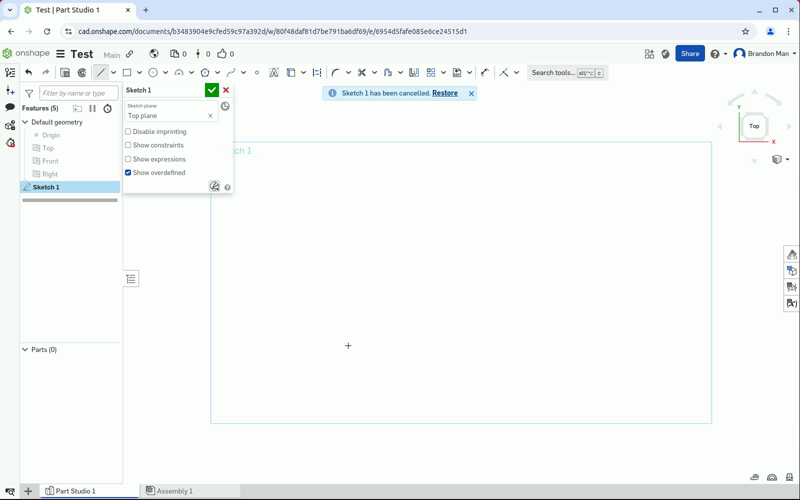
key_up(shift)
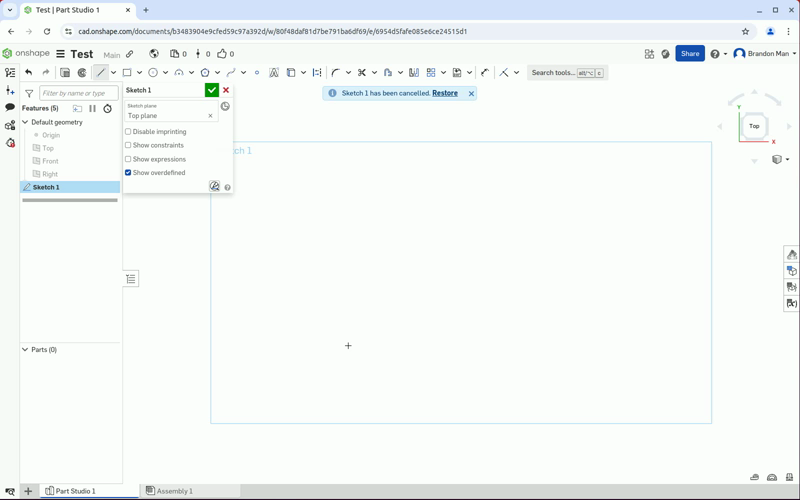
key_down(shift)
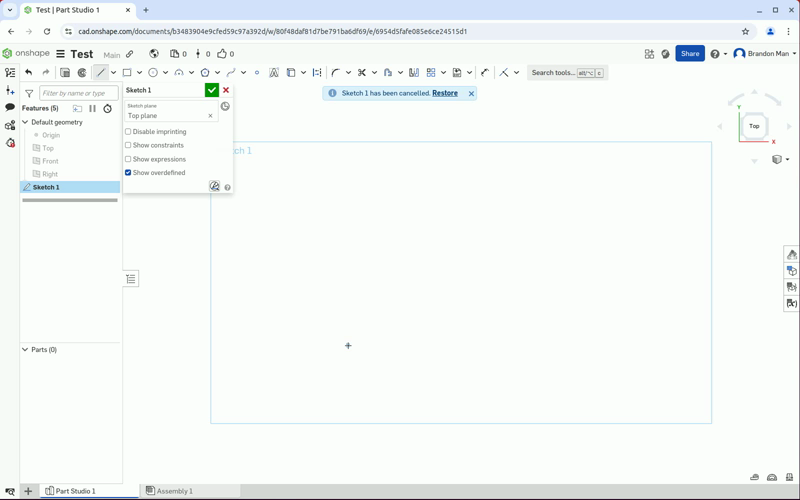
mouse_move(572, 345)
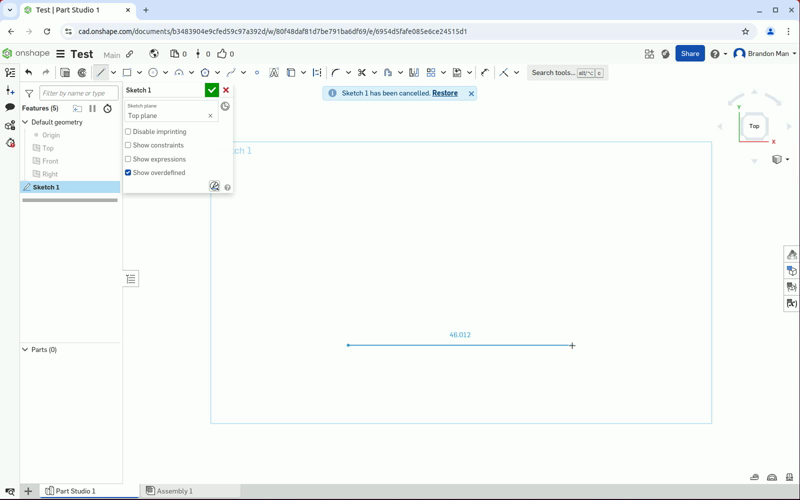
click(572, 345)
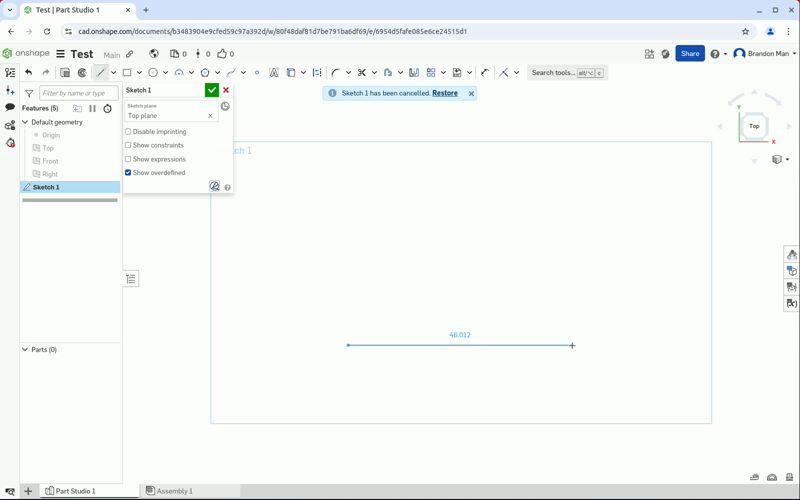
key_up(shift)
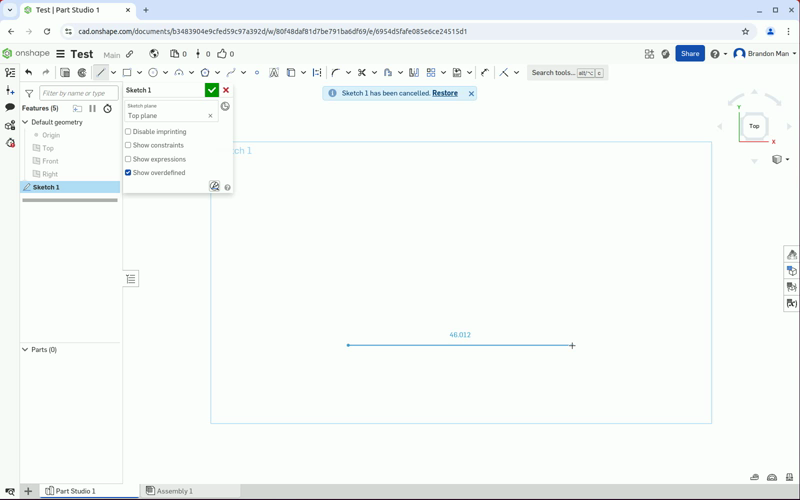
key_down(shift)
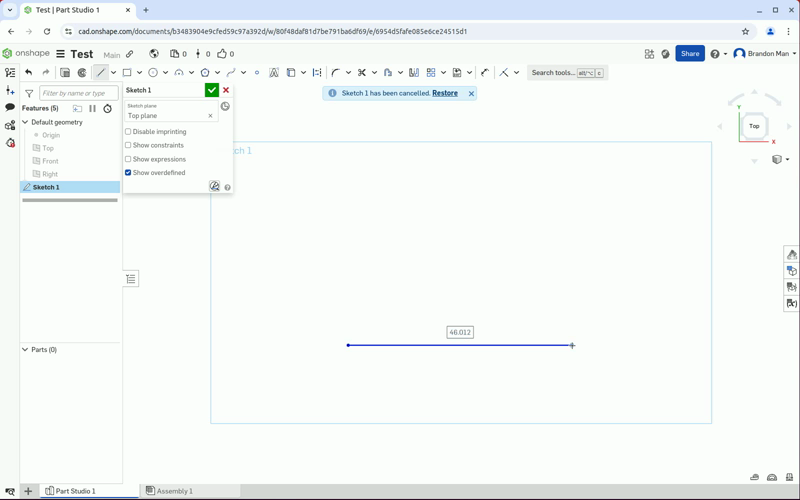
mouse_move(572, 220)
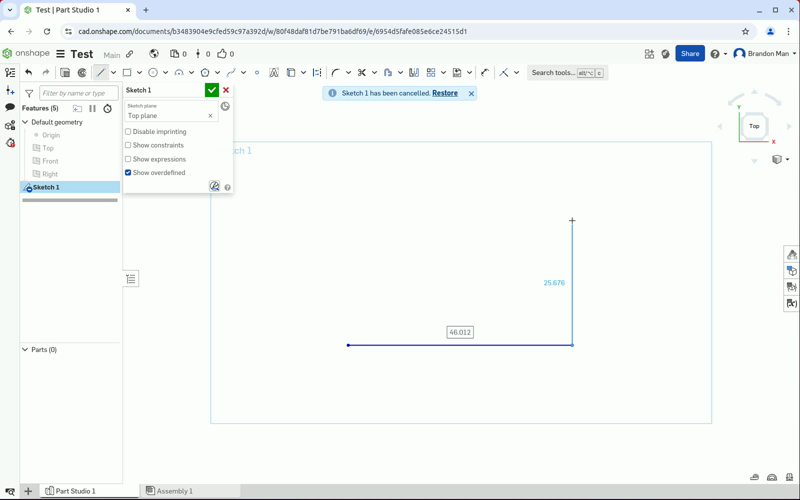
click(572, 220)
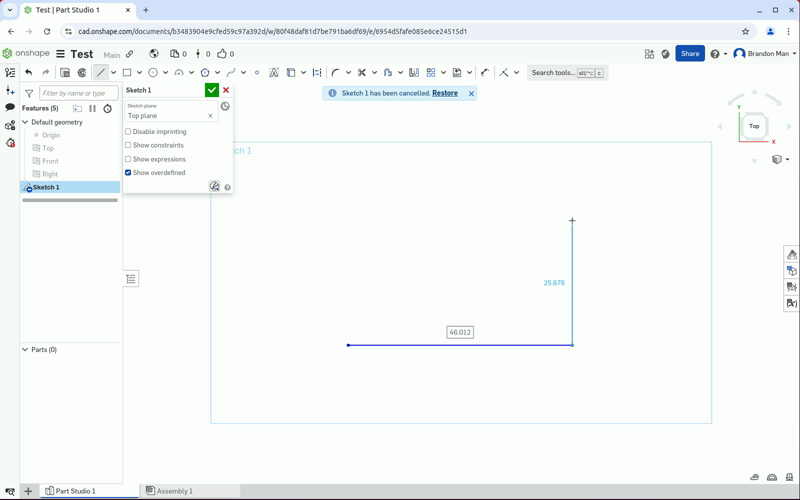
key_up(shift)
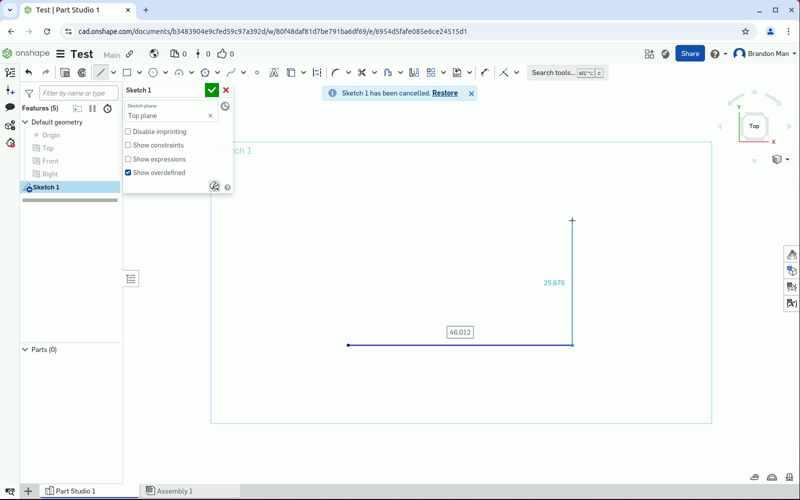
key_down(shift)
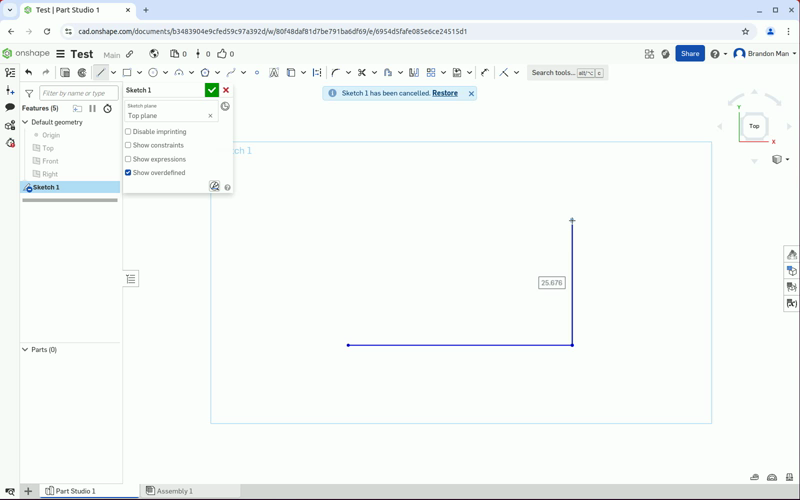
mouse_move(348, 220)
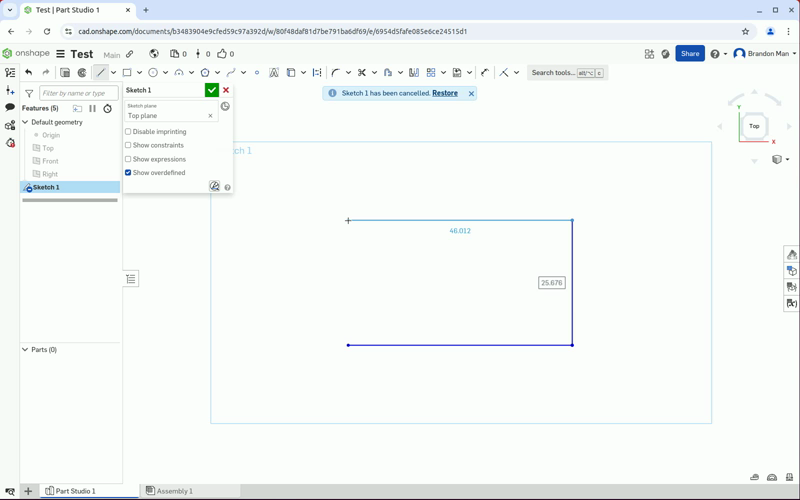
click(348, 220)
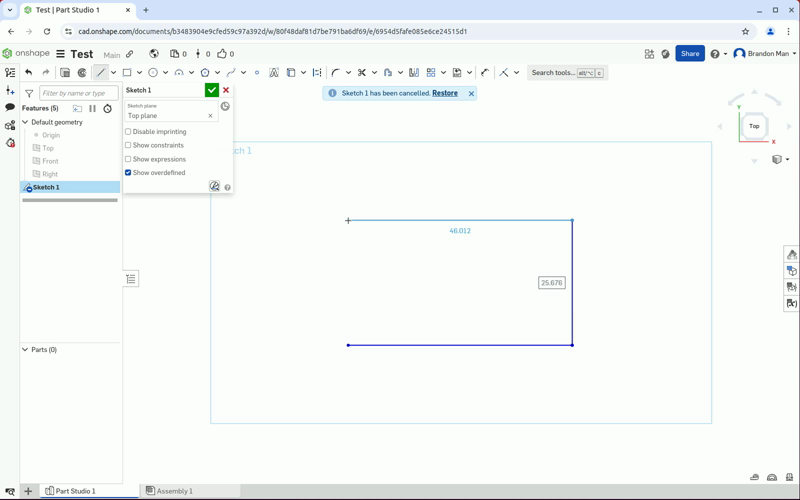
key_up(shift)
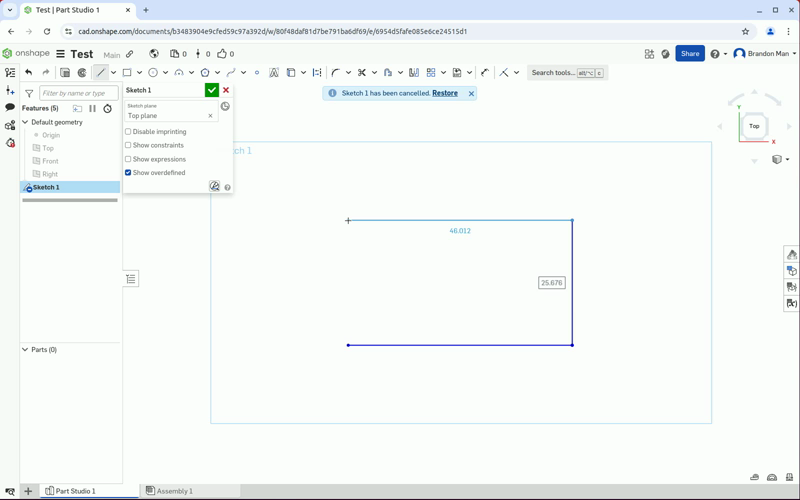
key_down(shift)
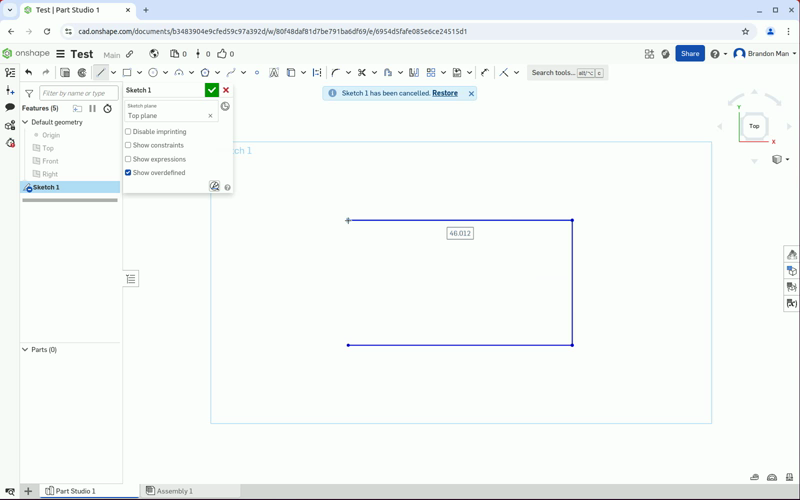
mouse_move(348, 345)
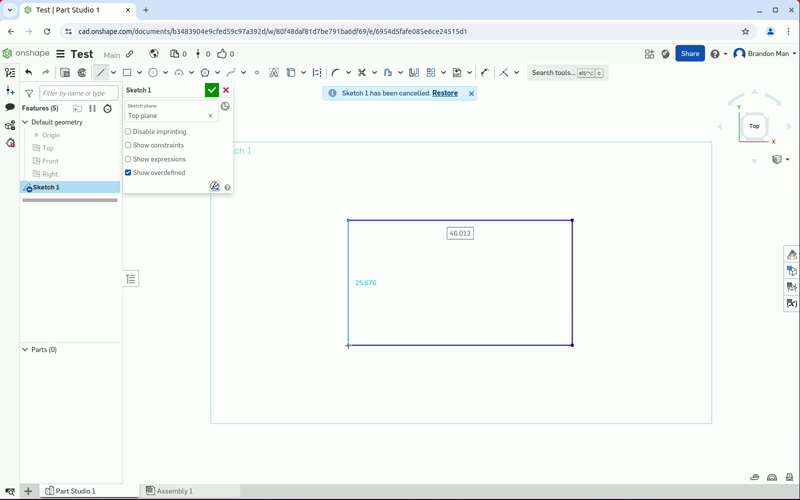
key_up(shift)
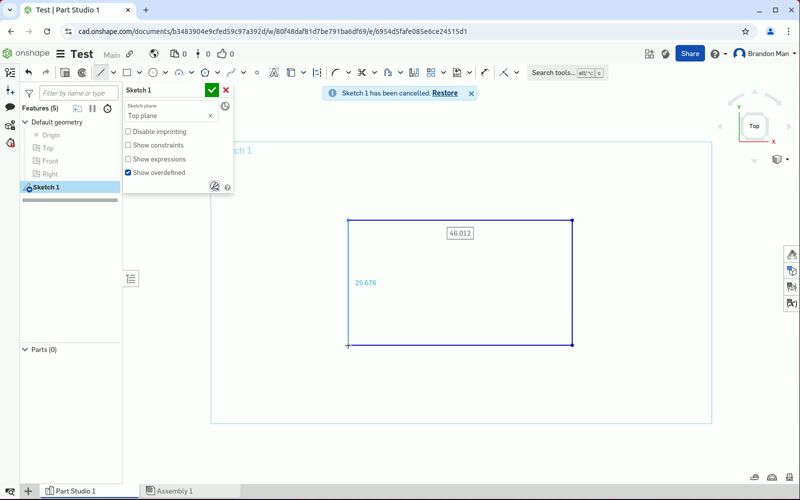
click(348, 345)
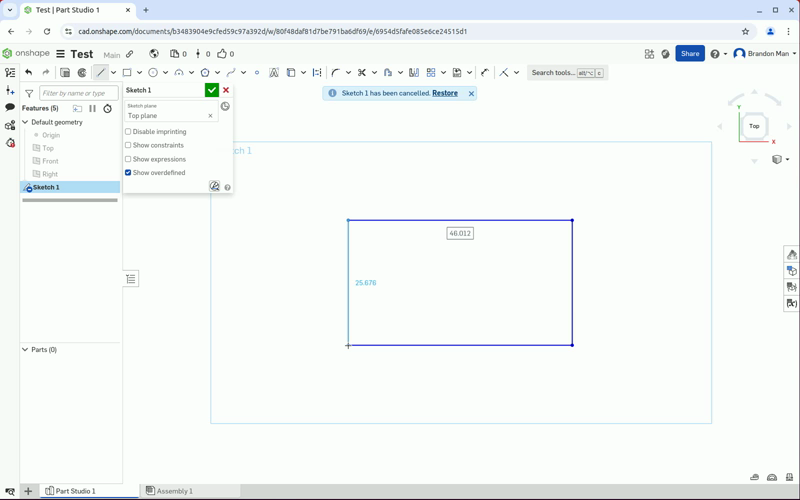
key(esc)
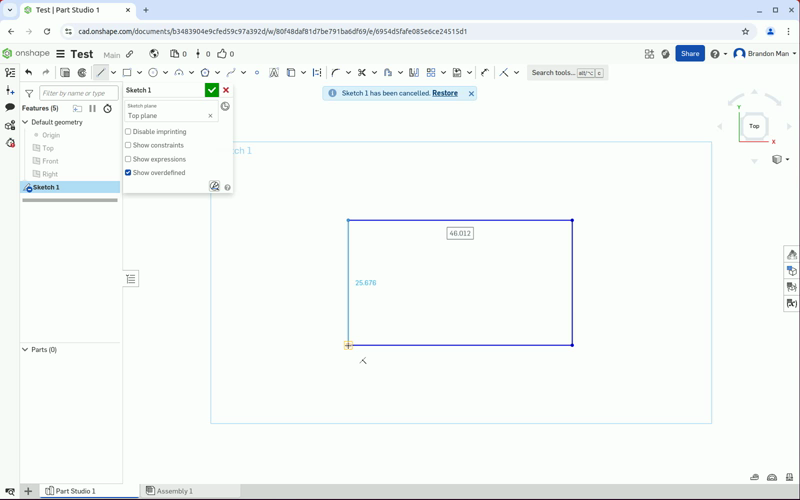
key(l)
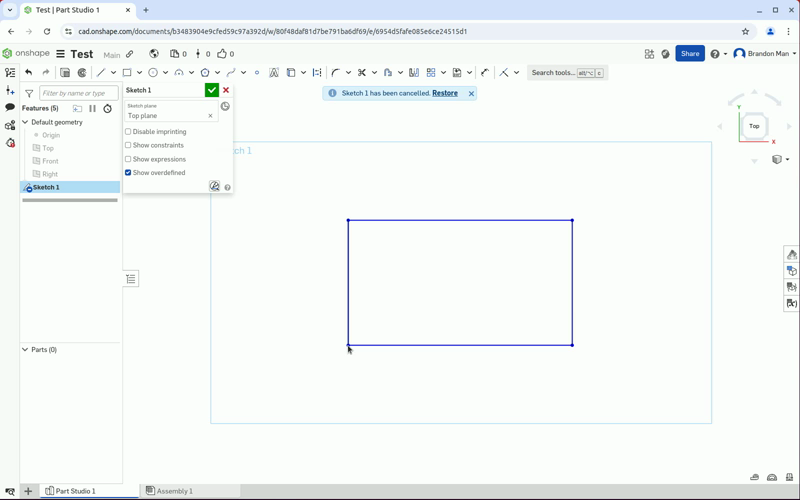
key_down(shift)
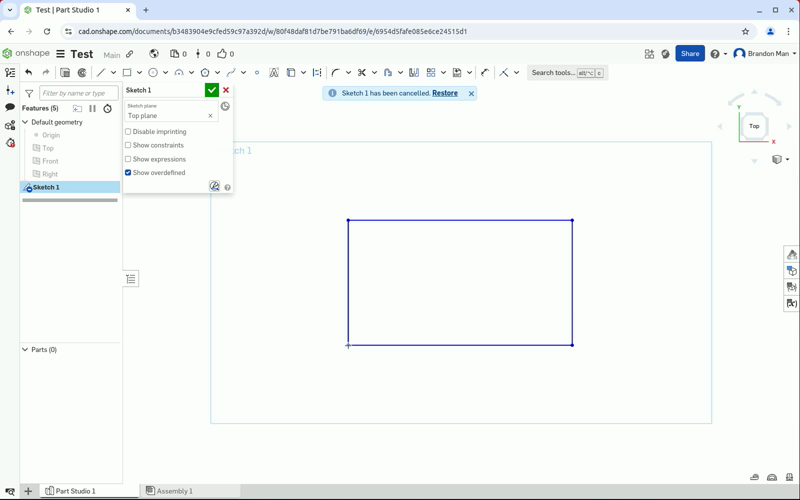
mouse_move(364, 288)
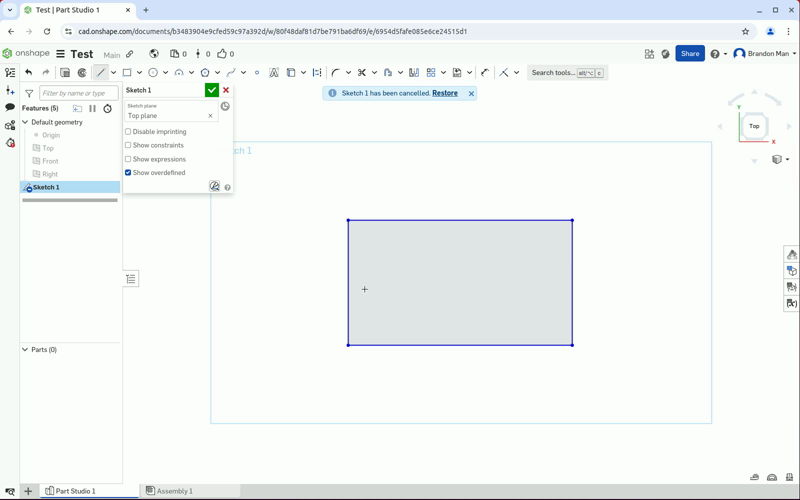
click(364, 288)
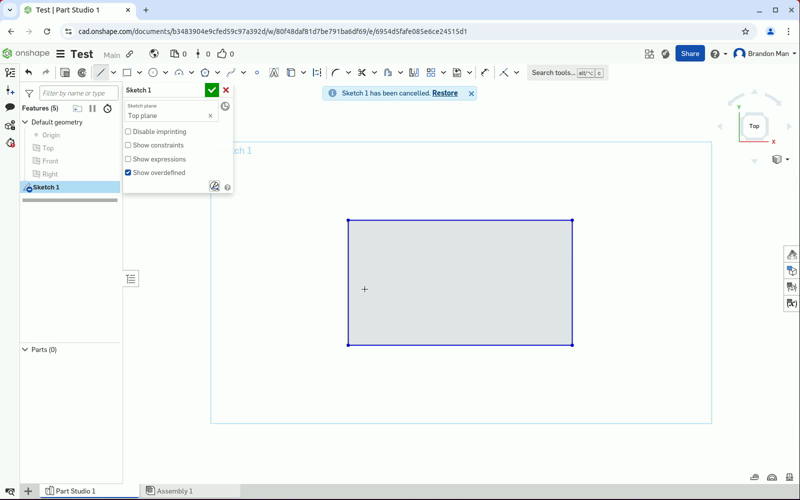
key_up(shift)
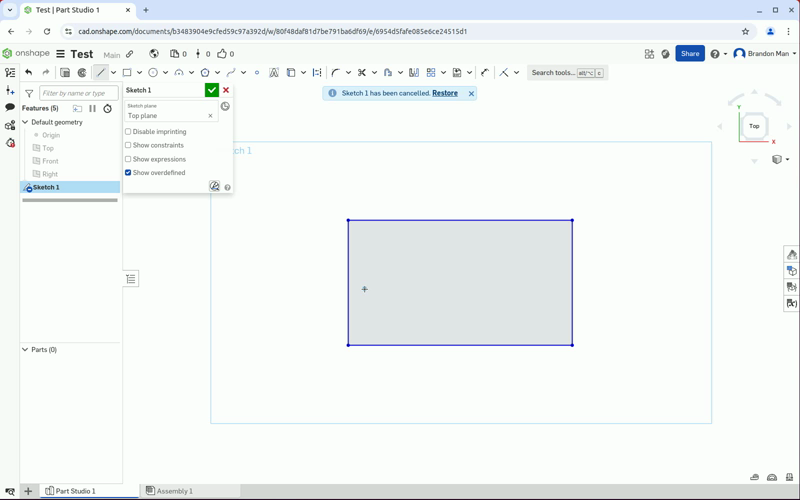
key_down(shift)
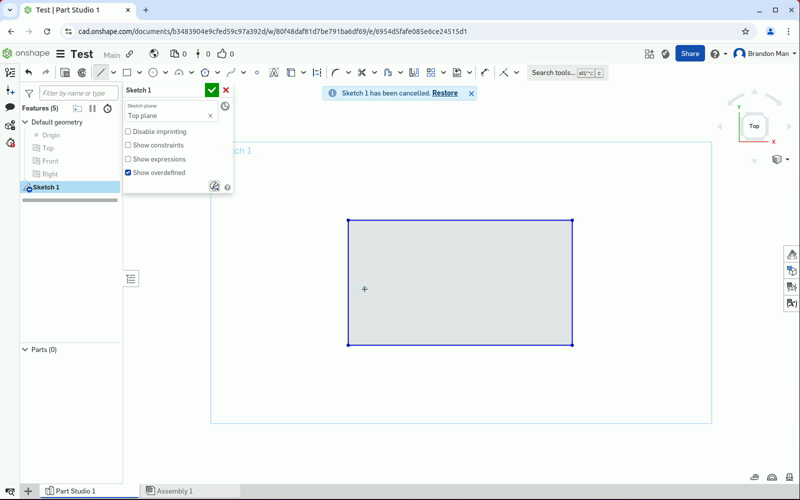
mouse_move(394, 288)
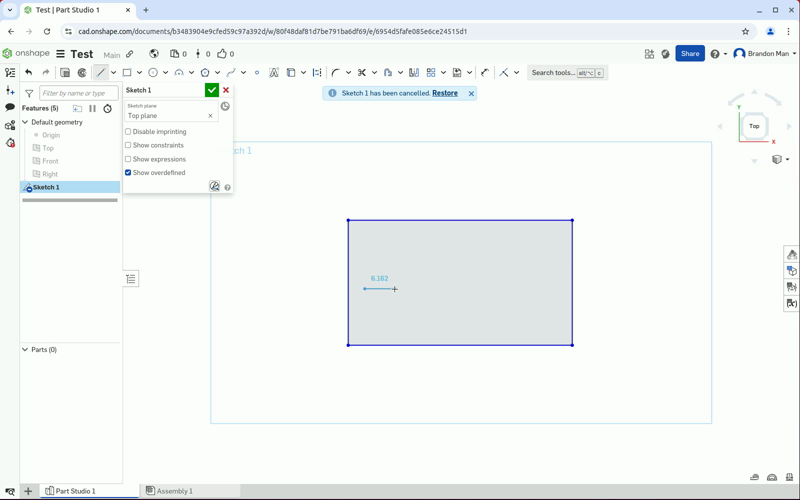
mouse_move(386, 288)
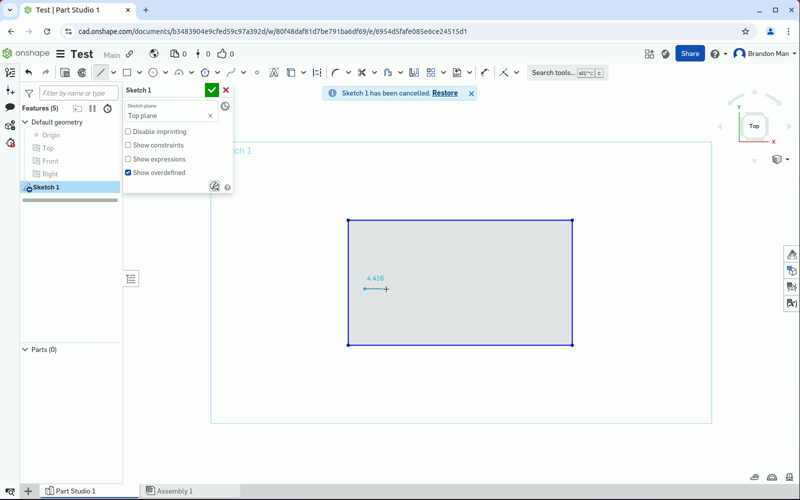
click(386, 288)
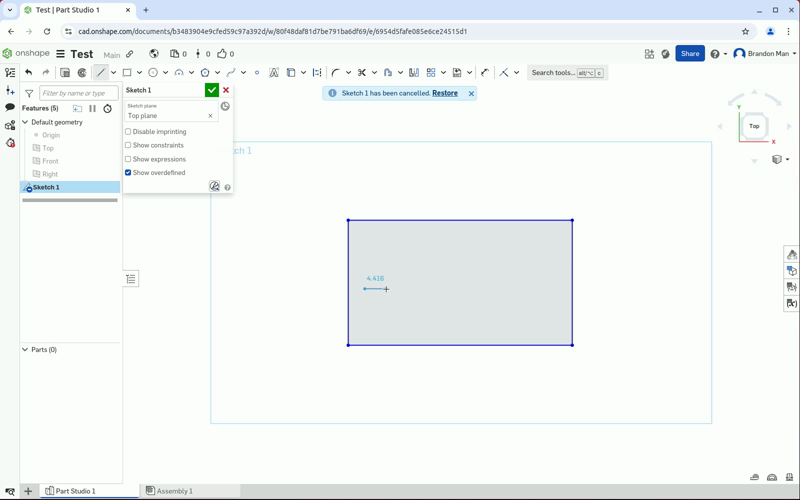
key_up(shift)
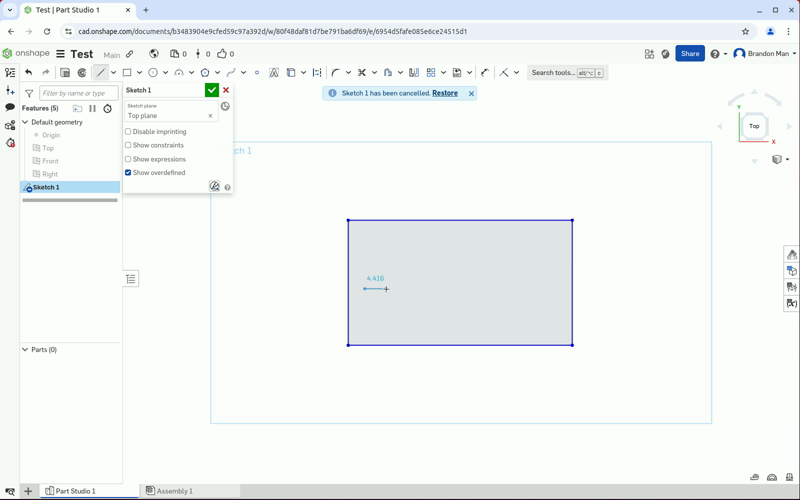
key_down(shift)
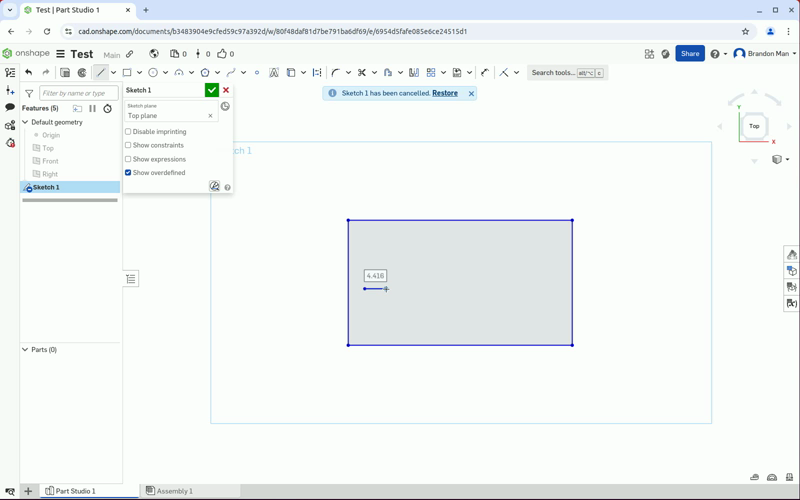
mouse_move(416, 288)
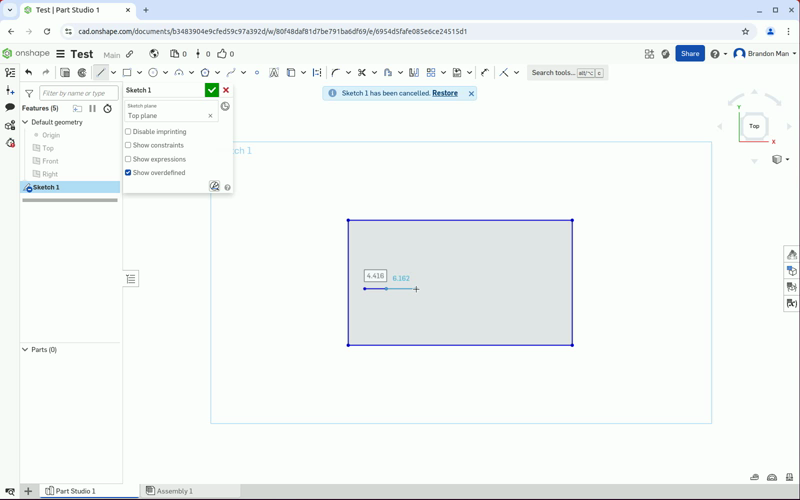
mouse_move(386, 276)
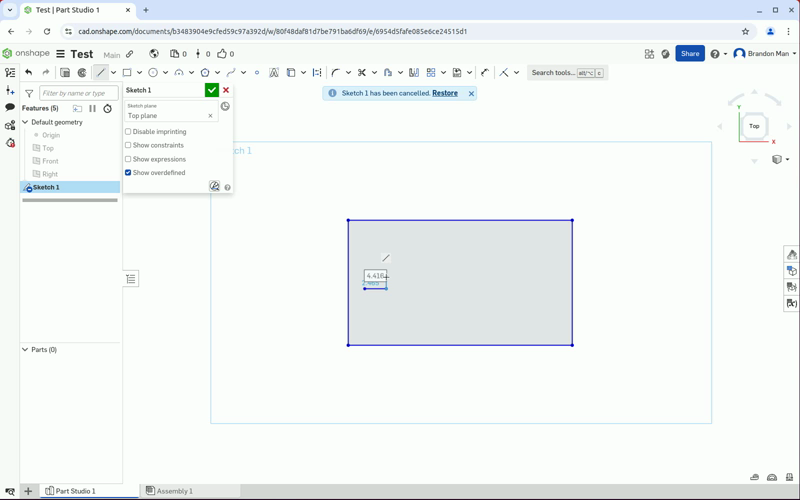
click(386, 276)
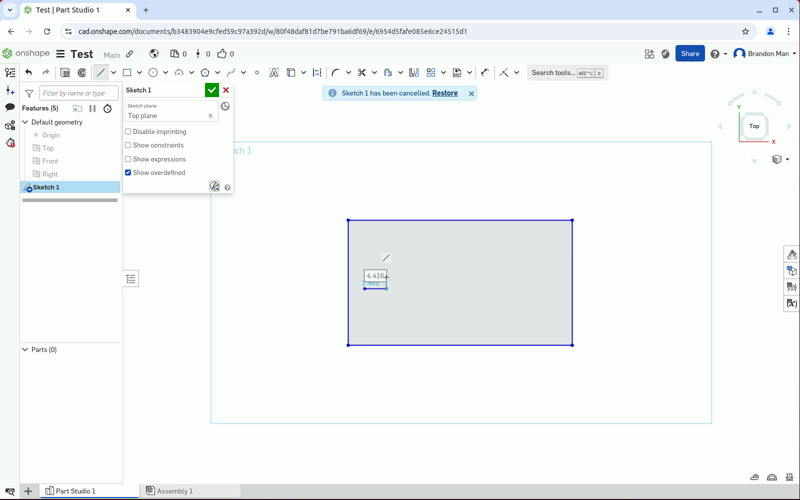
key_up(shift)
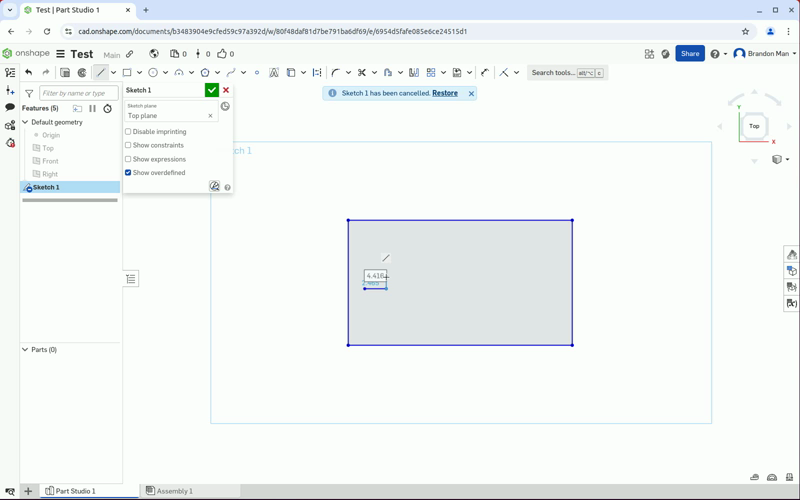
key_down(shift)
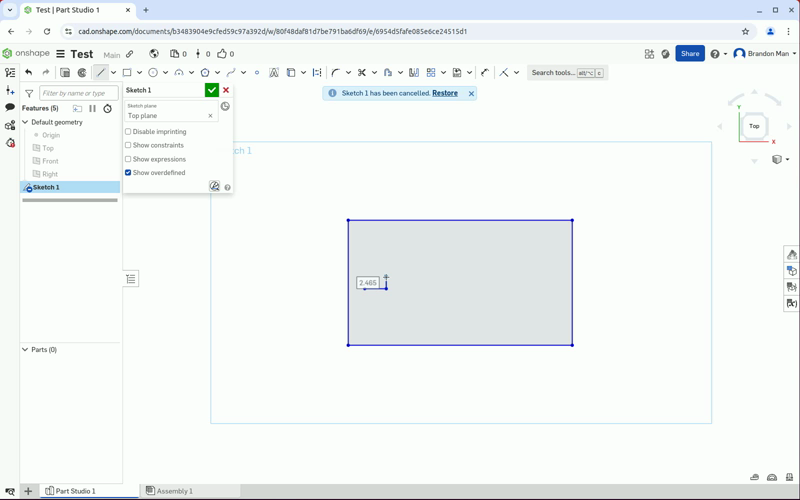
mouse_move(416, 276)
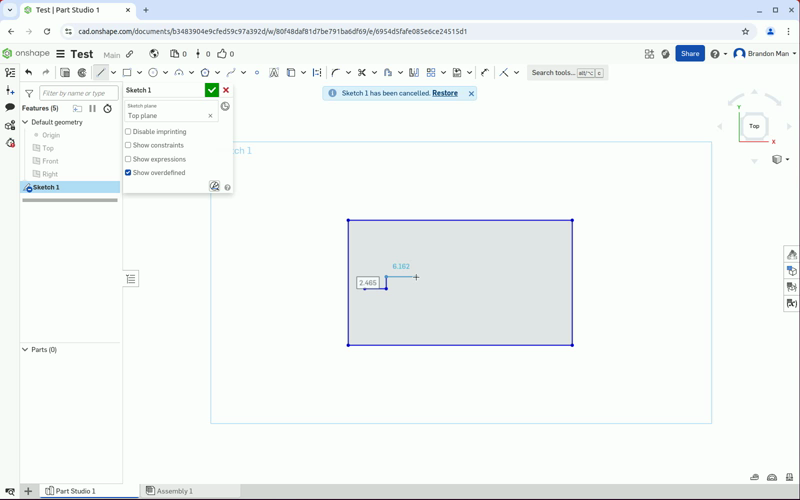
mouse_move(364, 276)
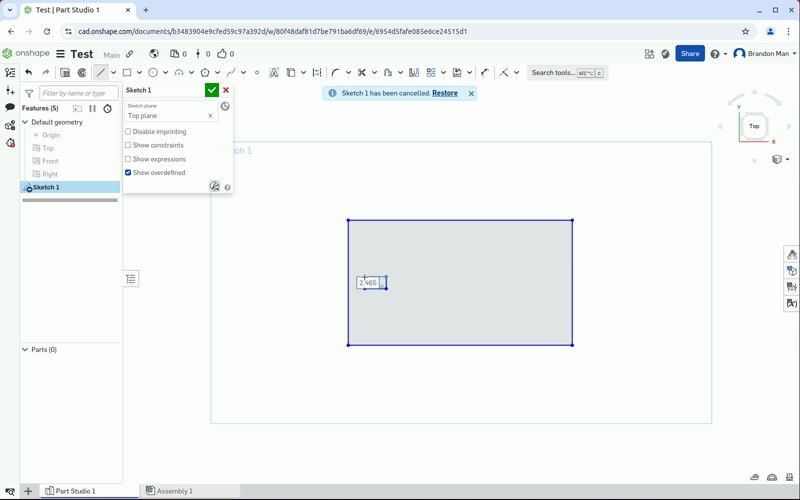
click(364, 276)
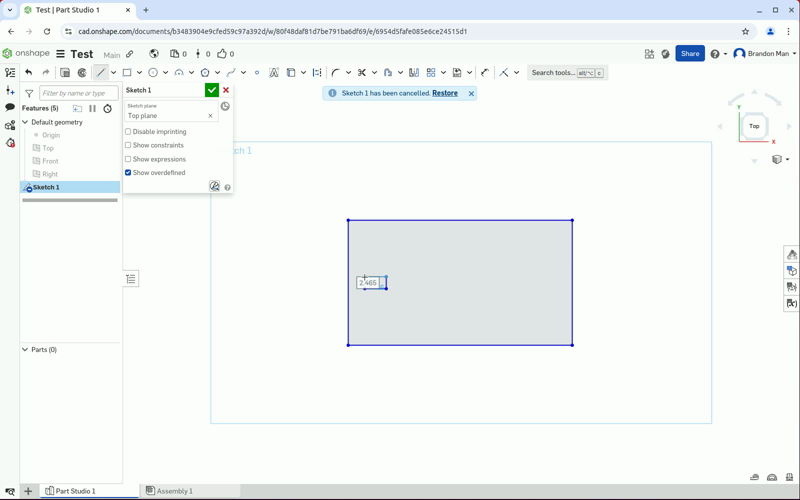
key_up(shift)
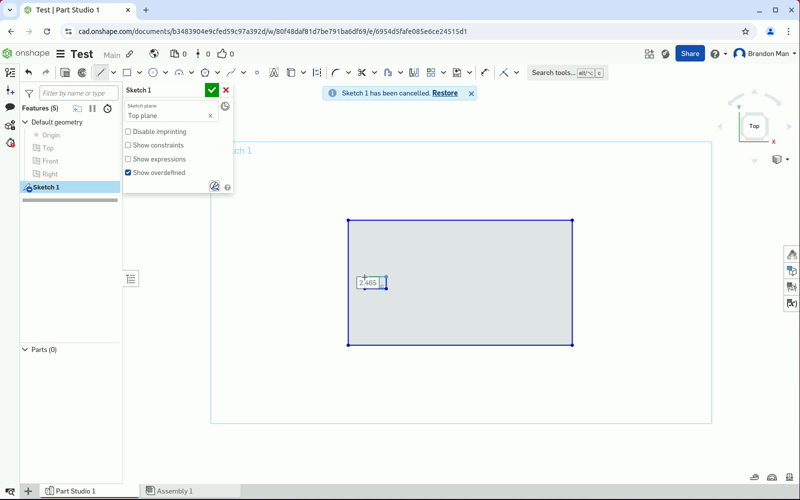
mouse_move(394, 276)
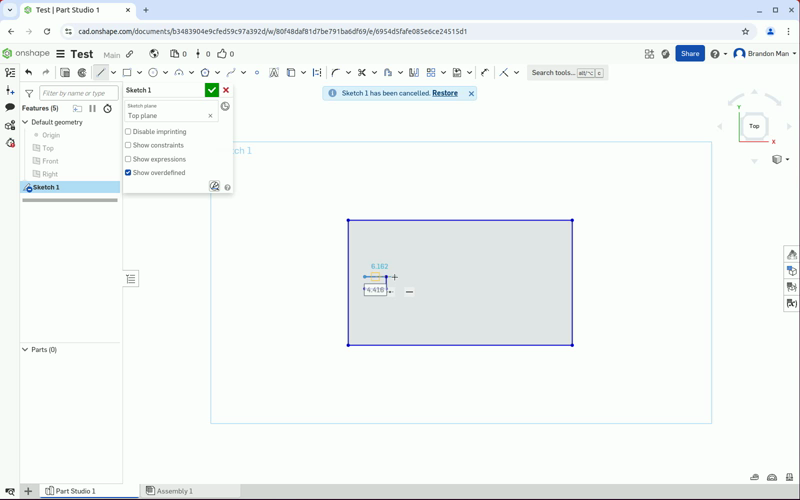
key_down(shift)
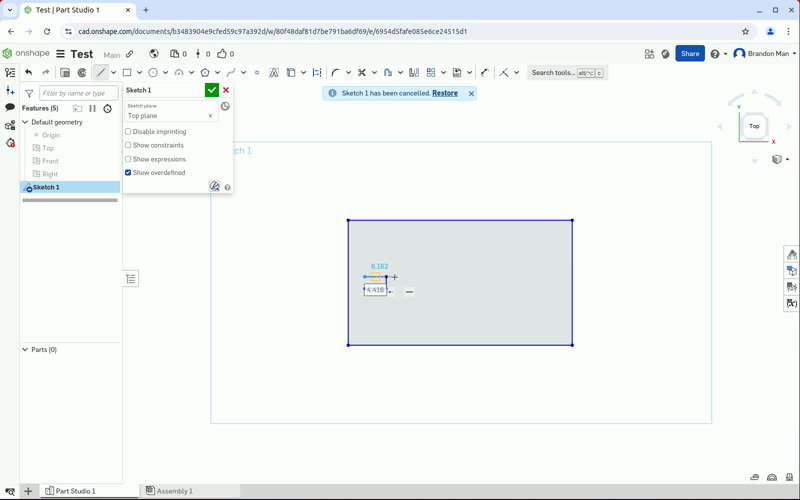
mouse_move(364, 288)
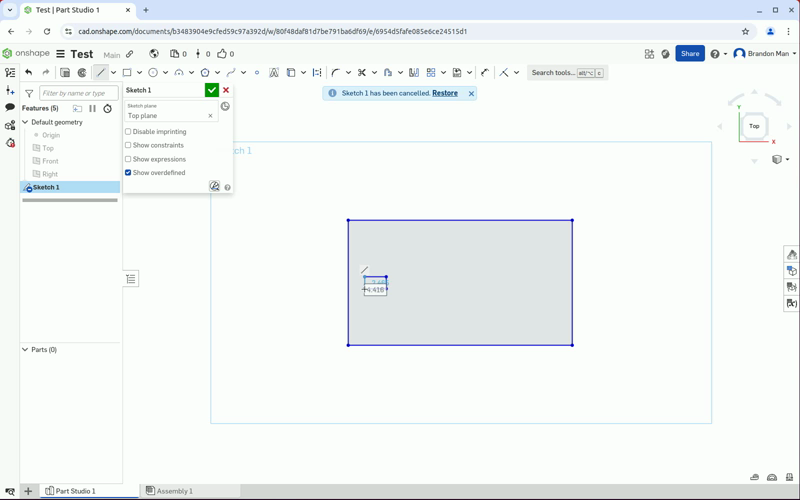
key_up(shift)
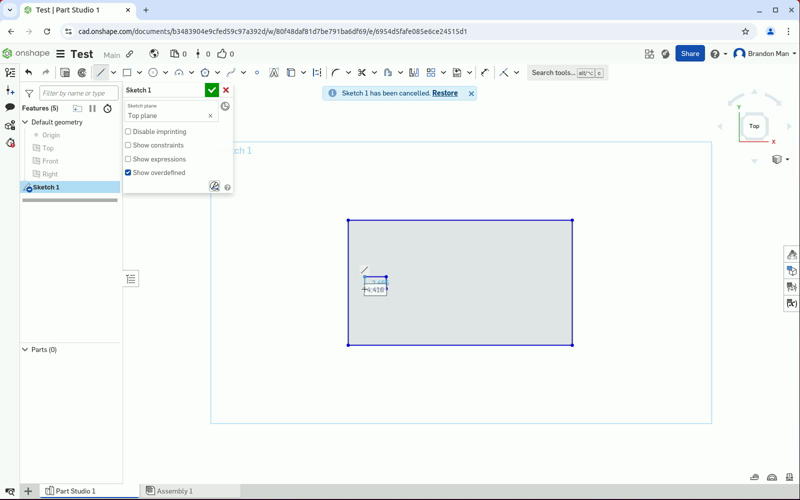
click(364, 288)
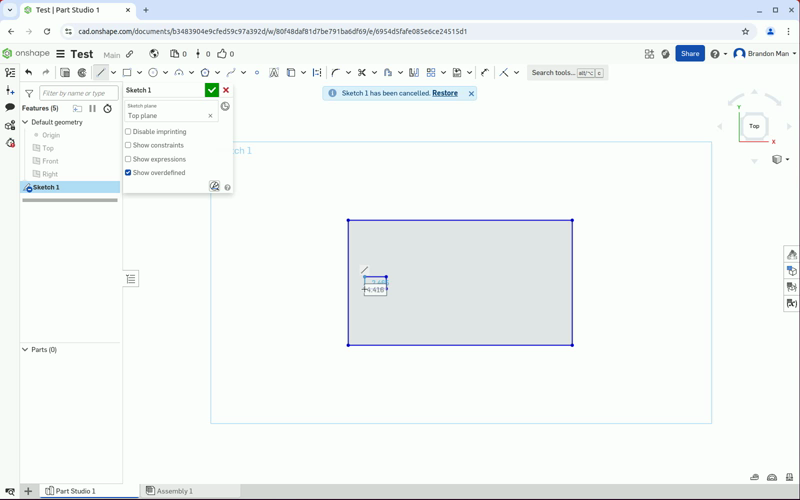
key(esc)
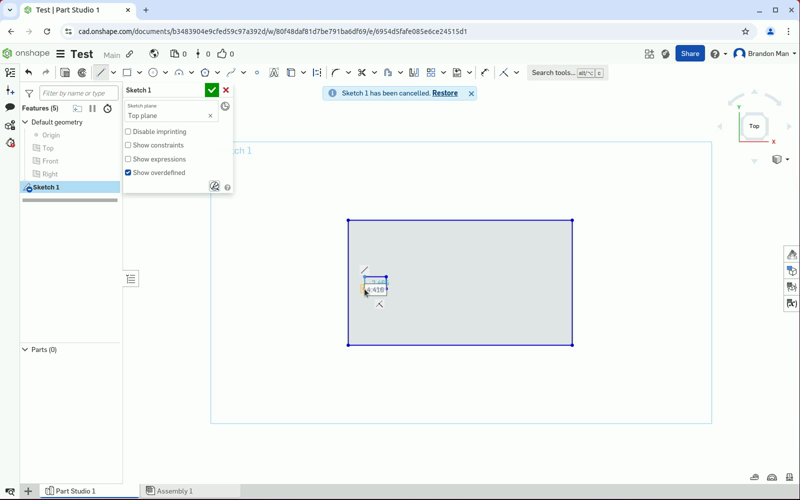
mouse_move(508, 297)
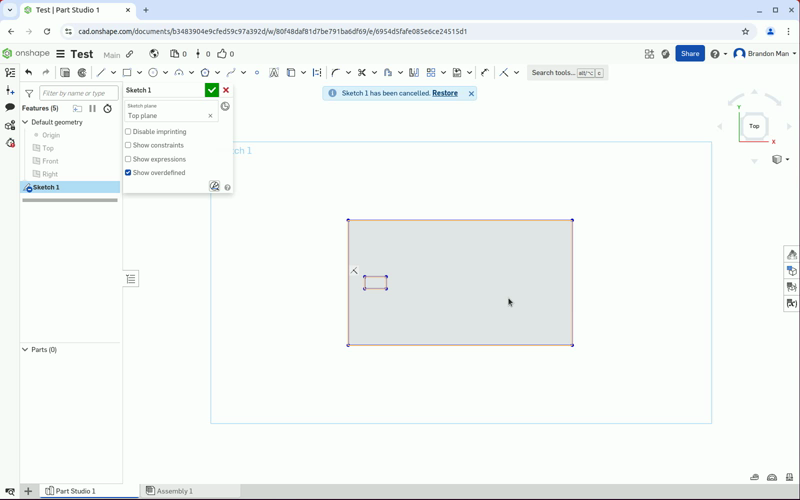
click(508, 297)
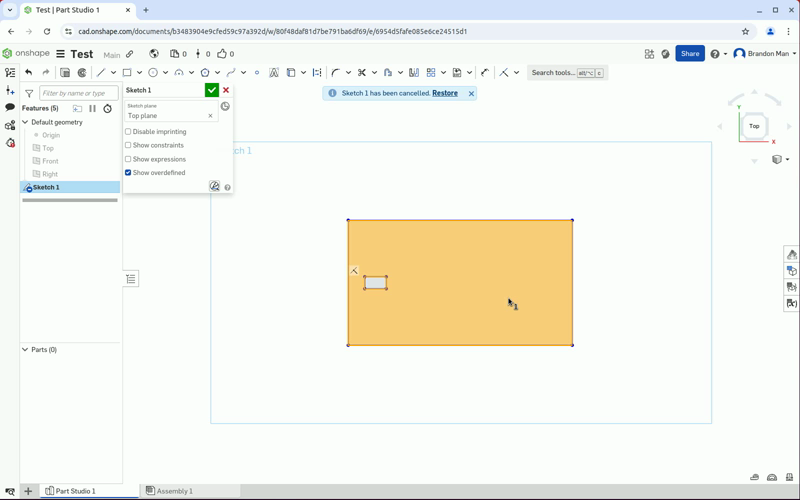
mouse_move(73, 352)
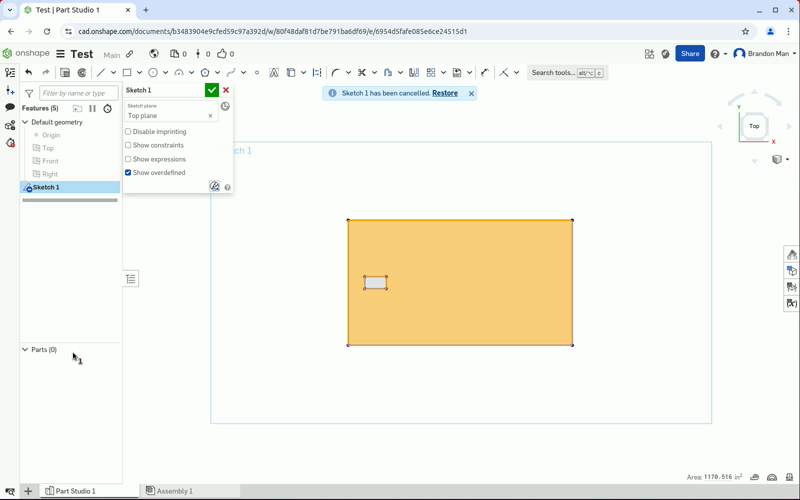
key(shift+y)
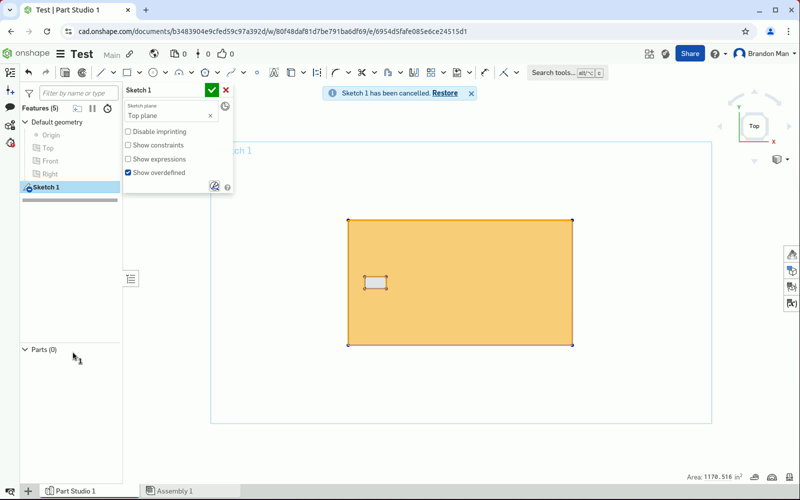
key(shift+e)
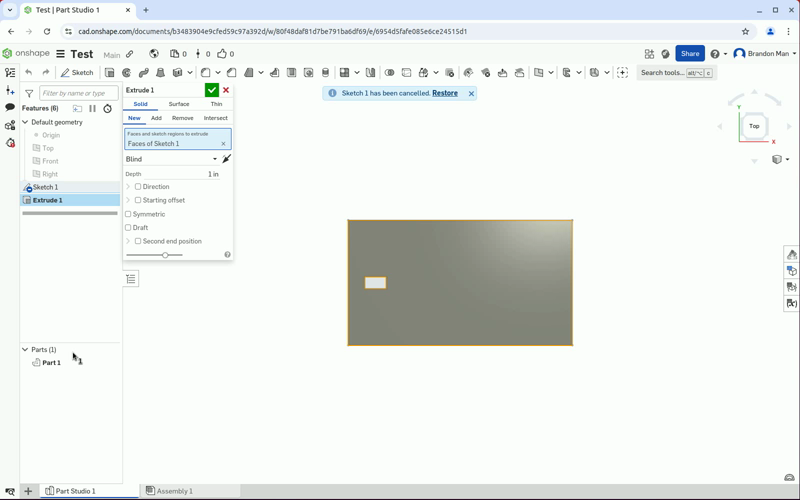
mouse_move(143, 106)
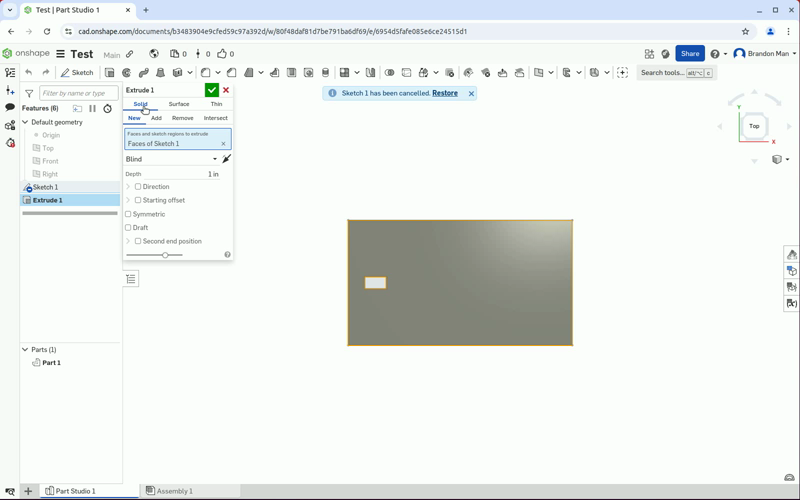
click(143, 106)
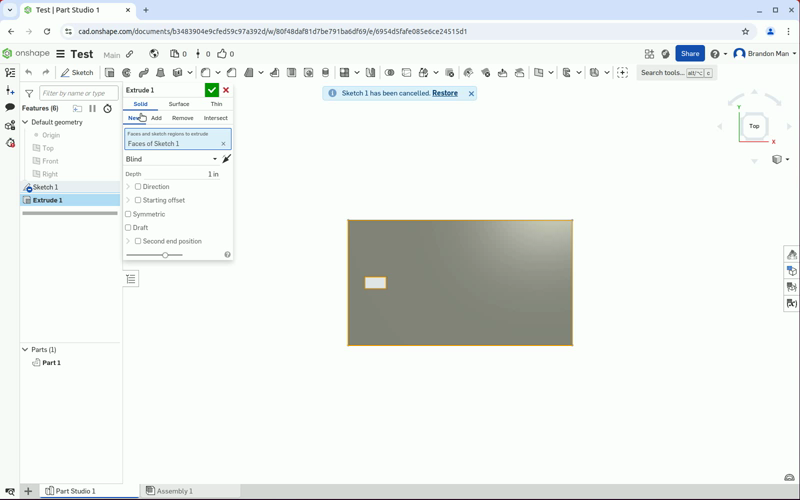
mouse_move(137, 120)
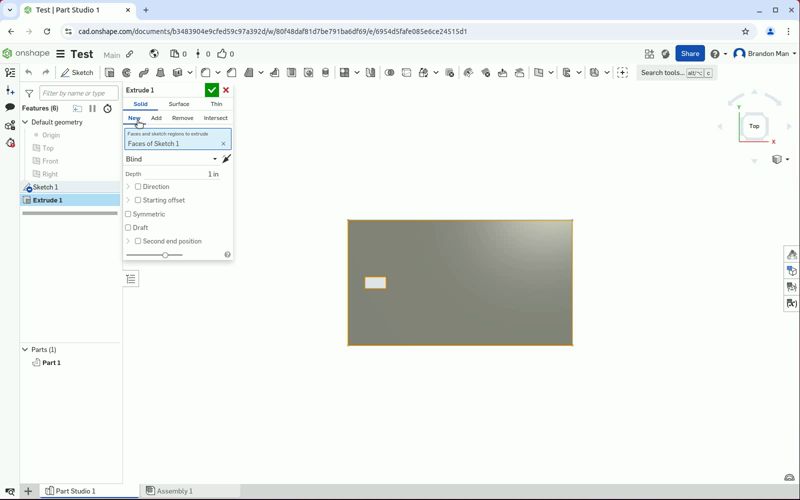
click(137, 120)
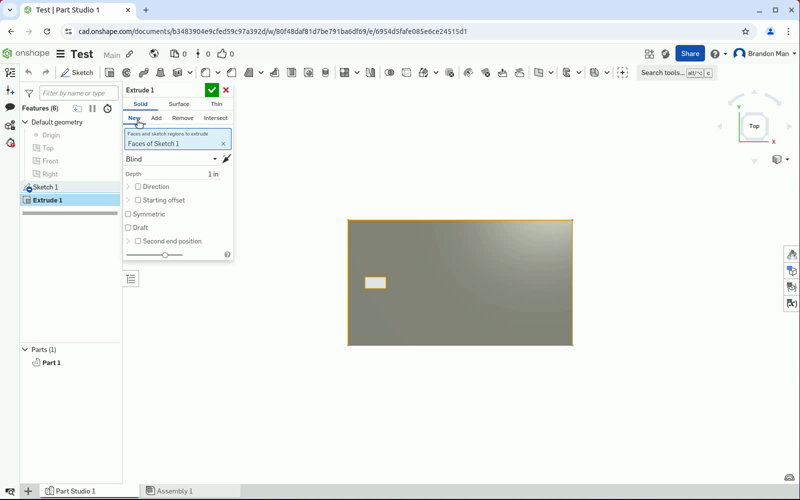
key(tab, 4)
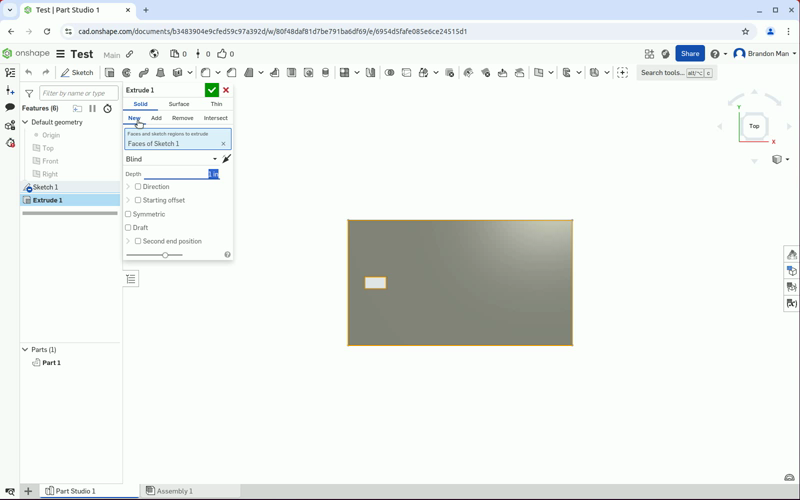
text(-0.481)
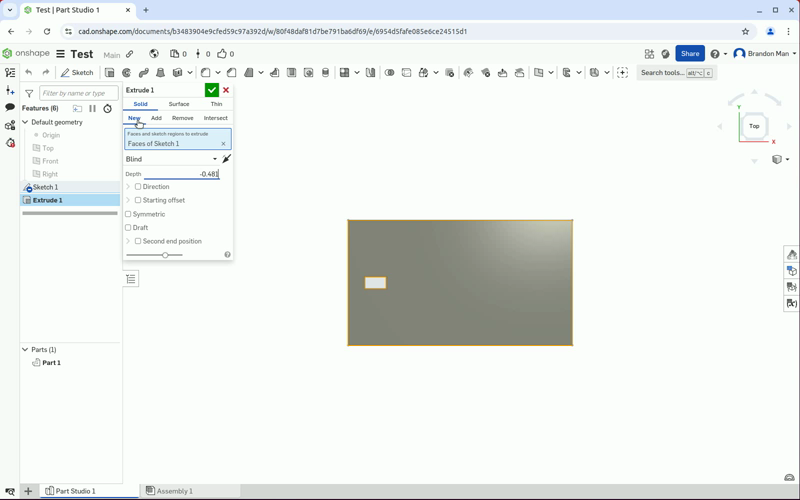
key(enter)
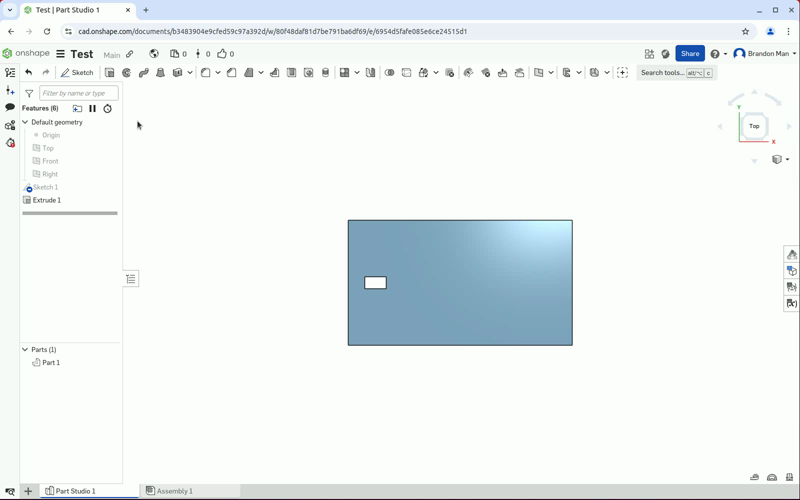
key(shift+h)
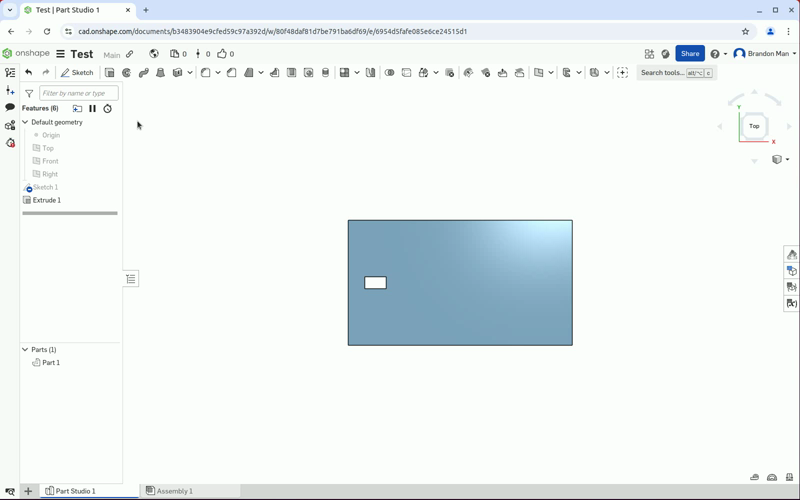
key(shift+h)
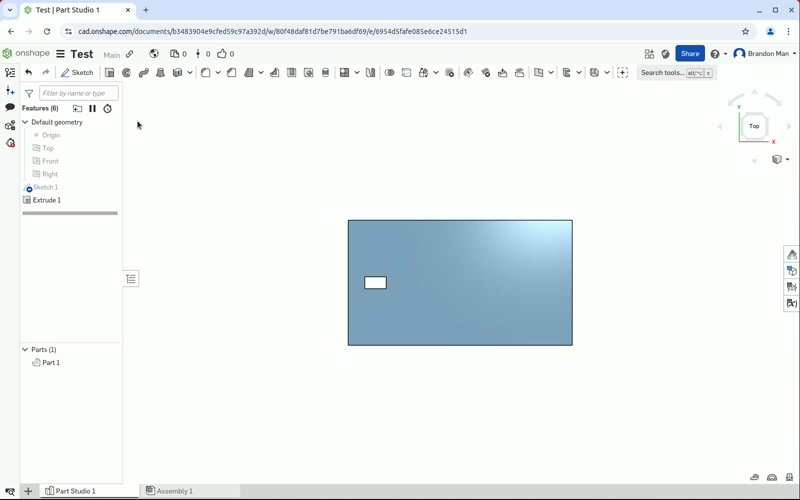
mouse_move(73, 189)
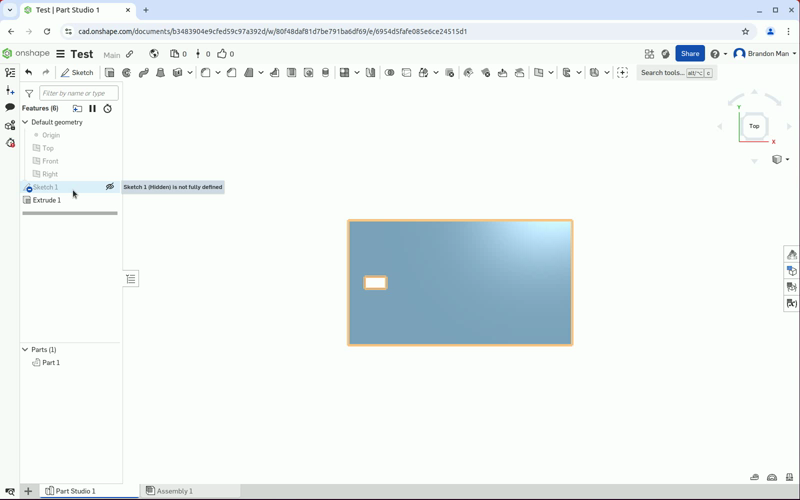
click(73, 189)
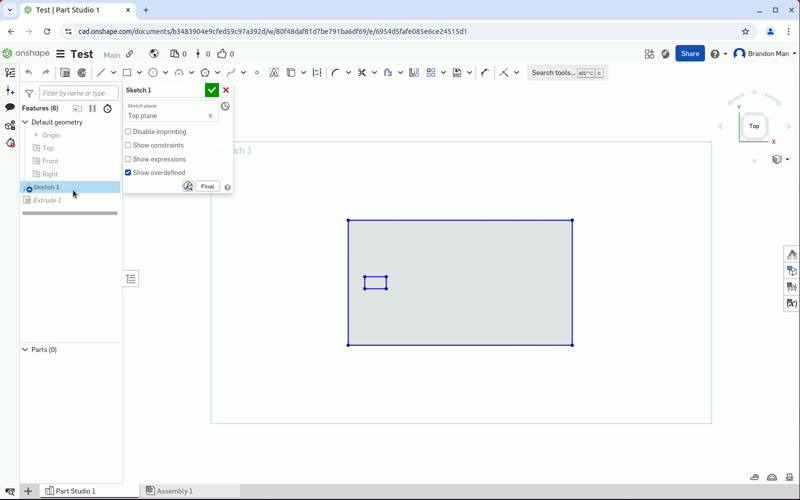
mouse_move(229, 92)
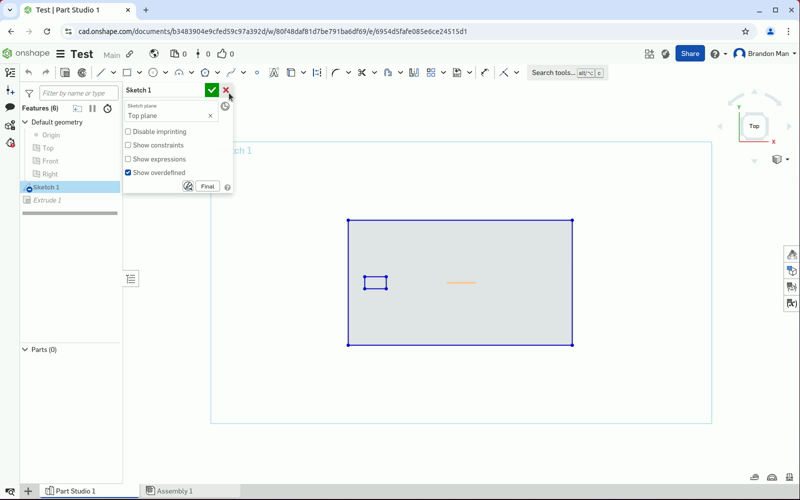
click(229, 92)
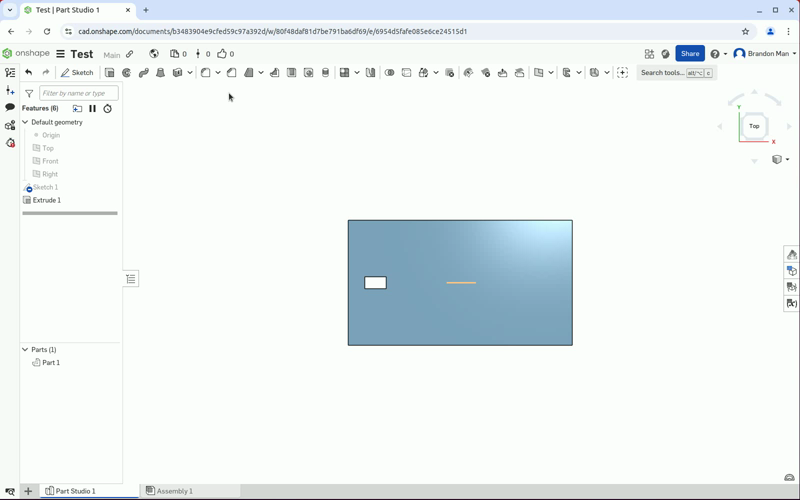
mouse_move(73, 352)
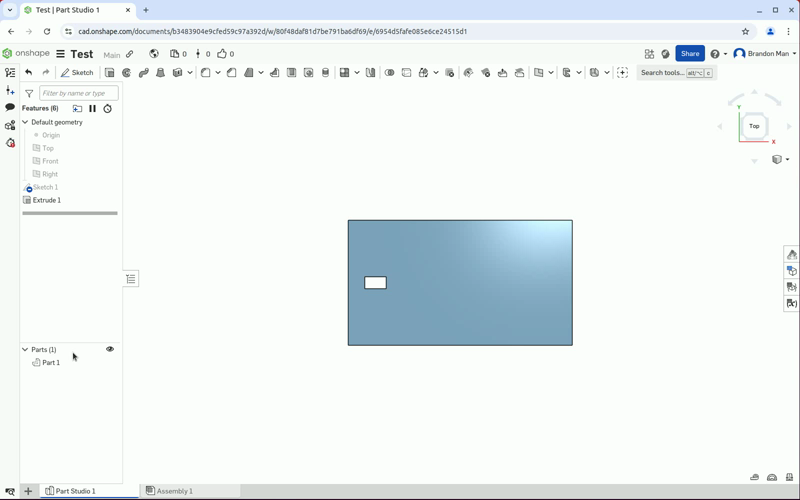
key(y)
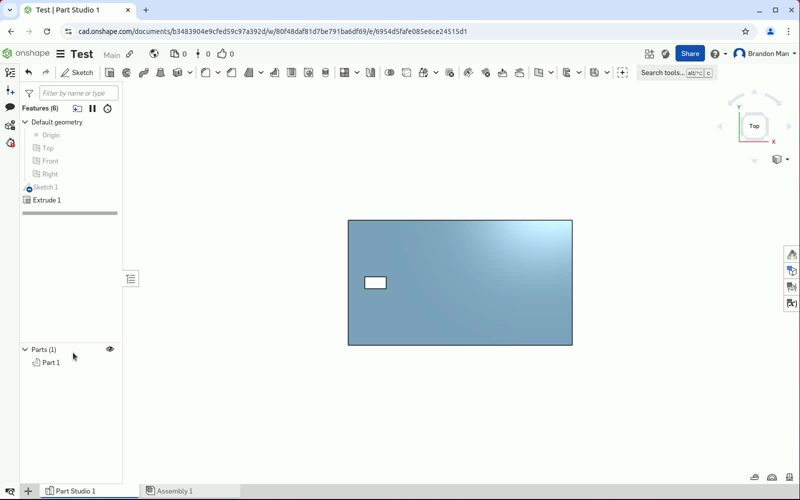
key(shift+p)
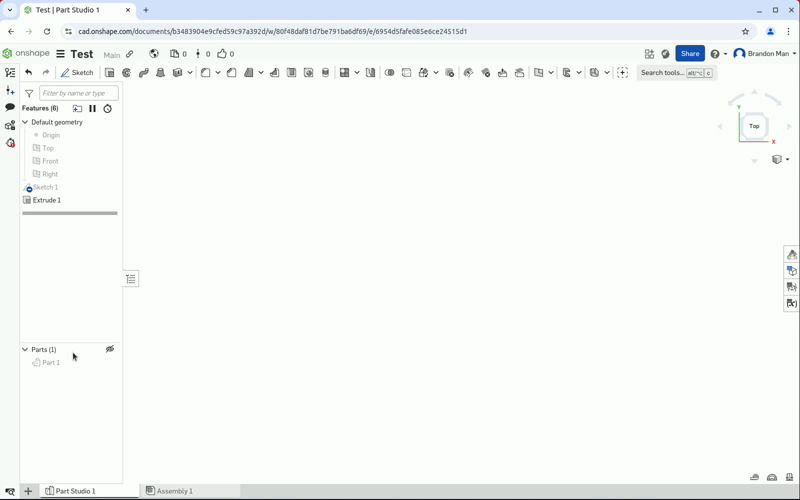
key(space)
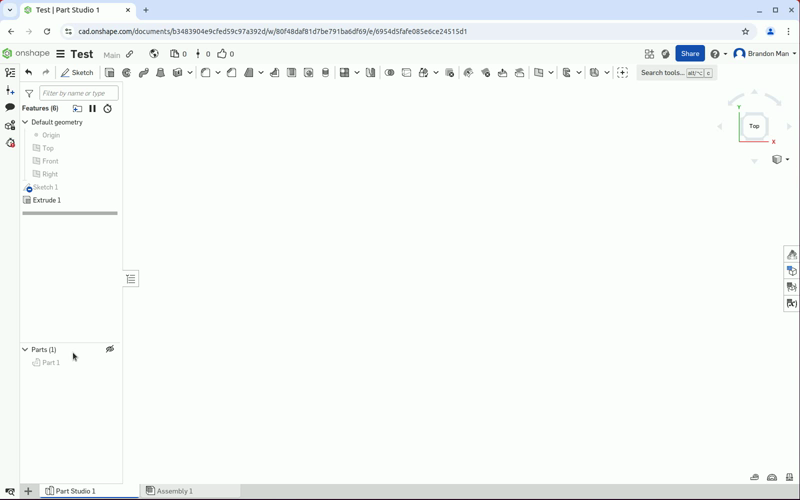
key_down(shift)
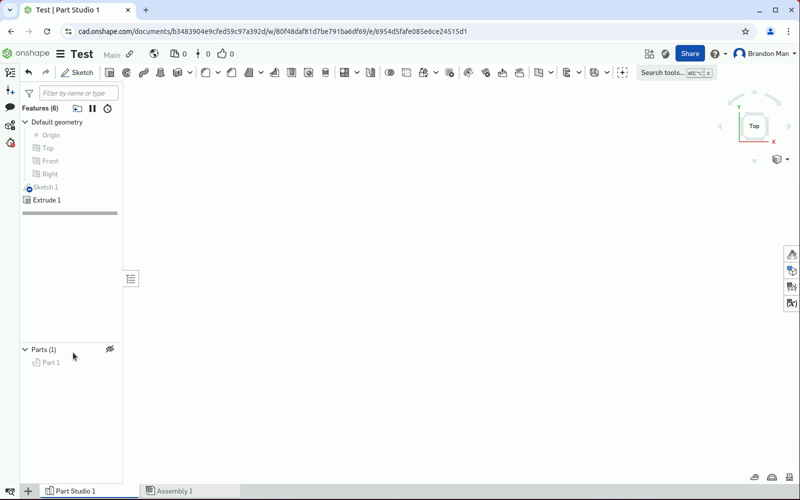
key(up)
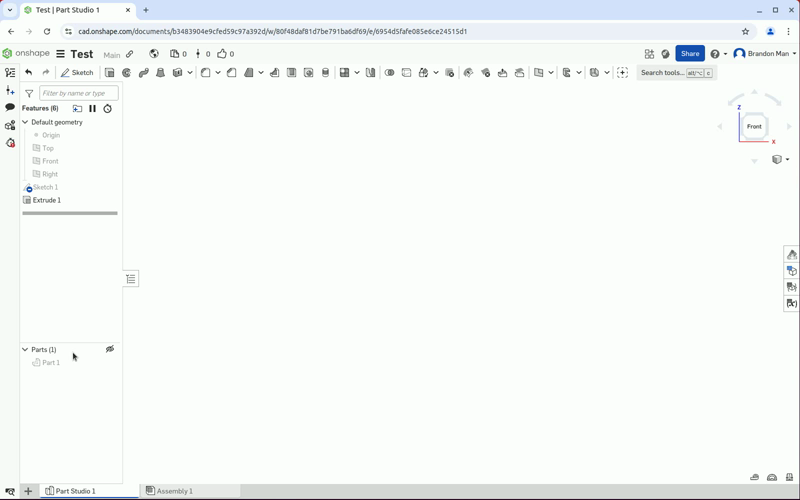
key_up(shift)
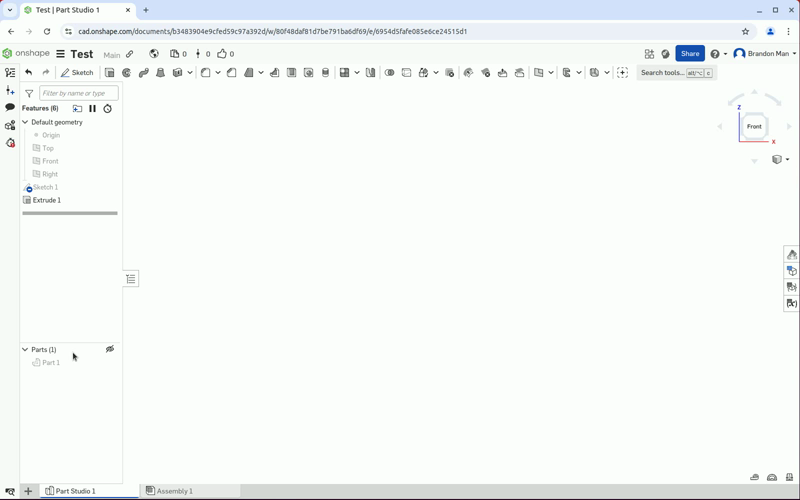
key(space)
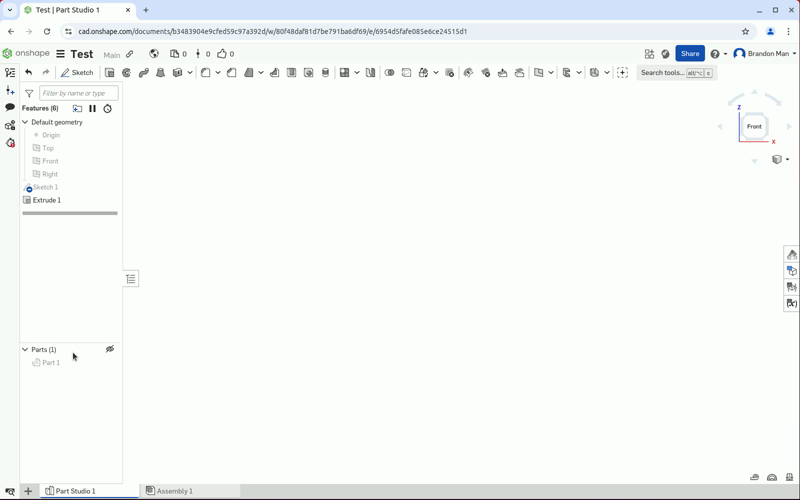
key_down(shift)
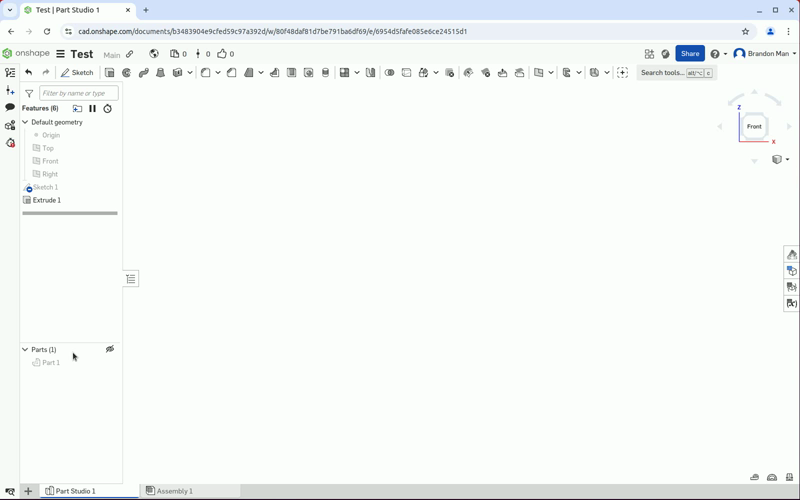
key(left)
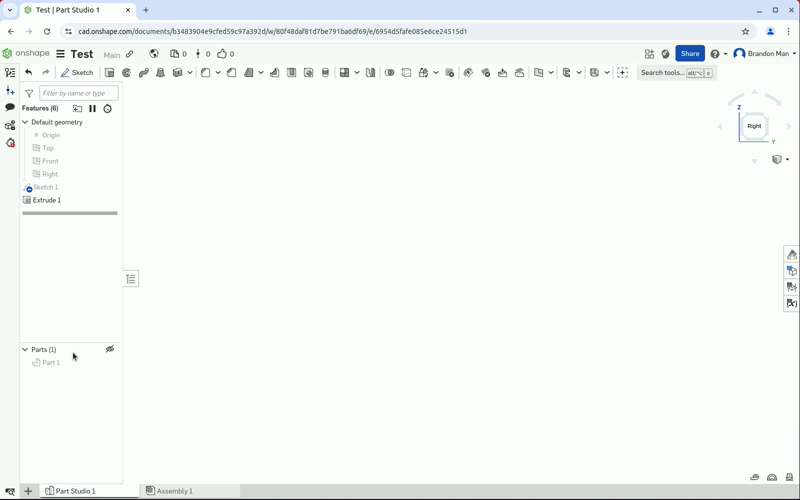
key_up(shift)
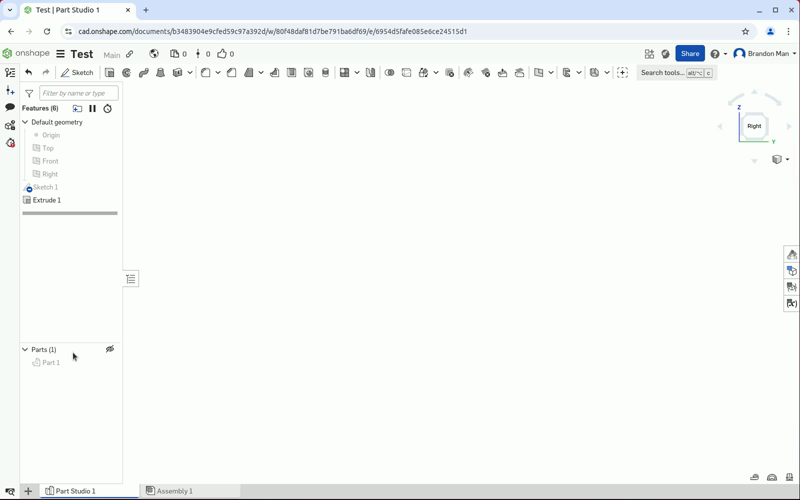
mouse_move(73, 352)
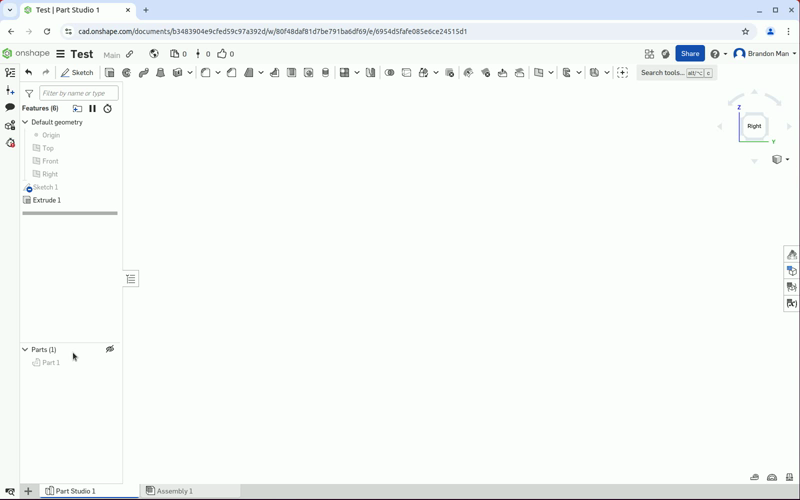
key(shift+y)
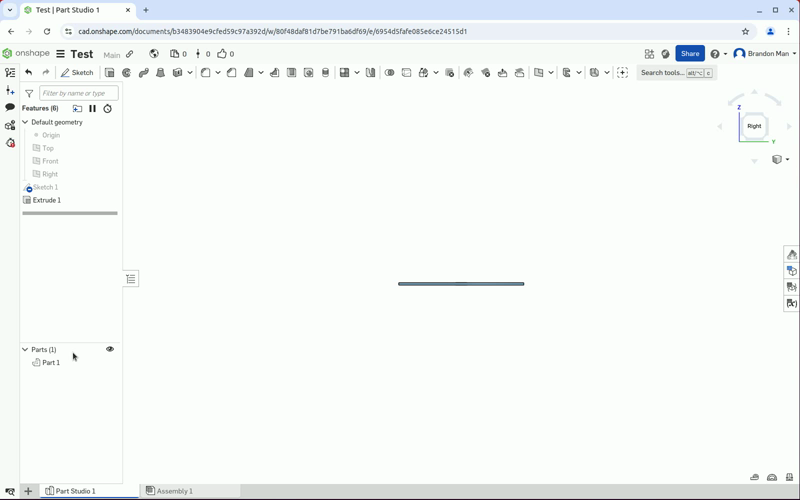
mouse_move(541, 75)
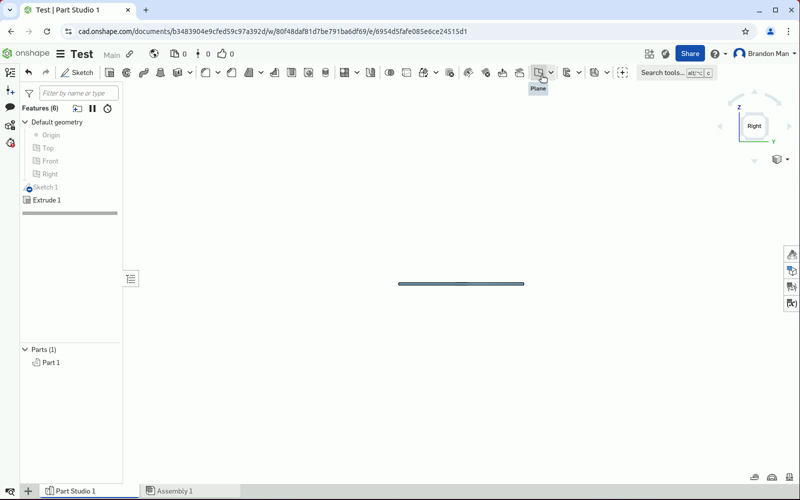
click(541, 75)
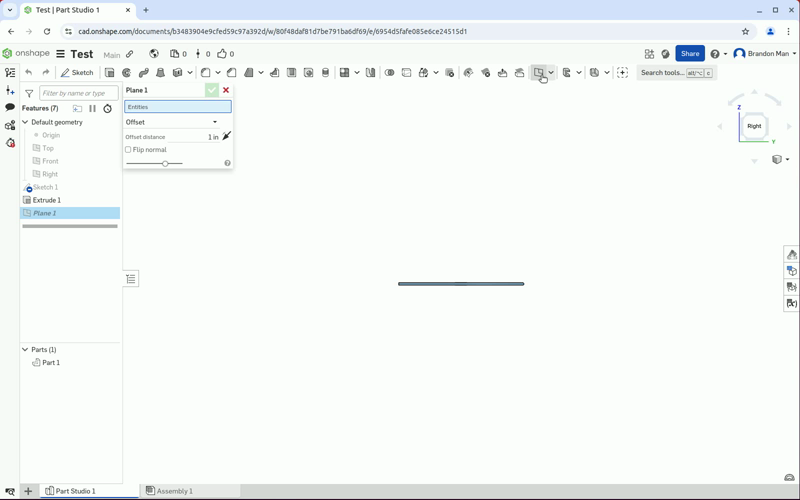
mouse_move(73, 176)
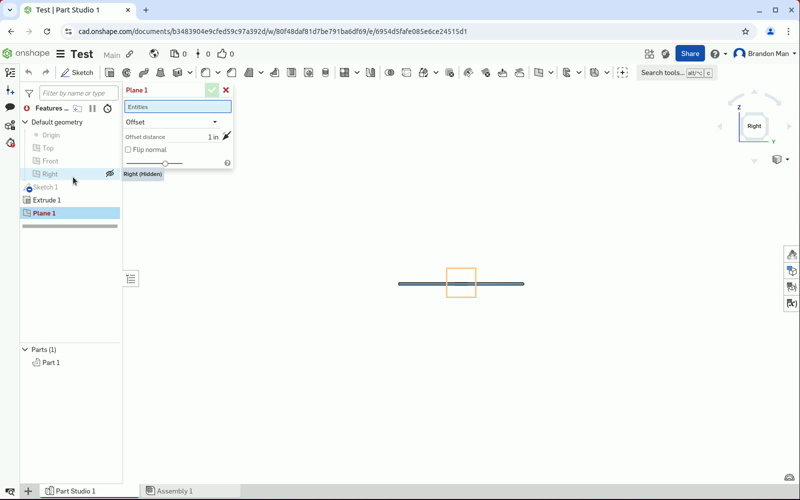
click(73, 176)
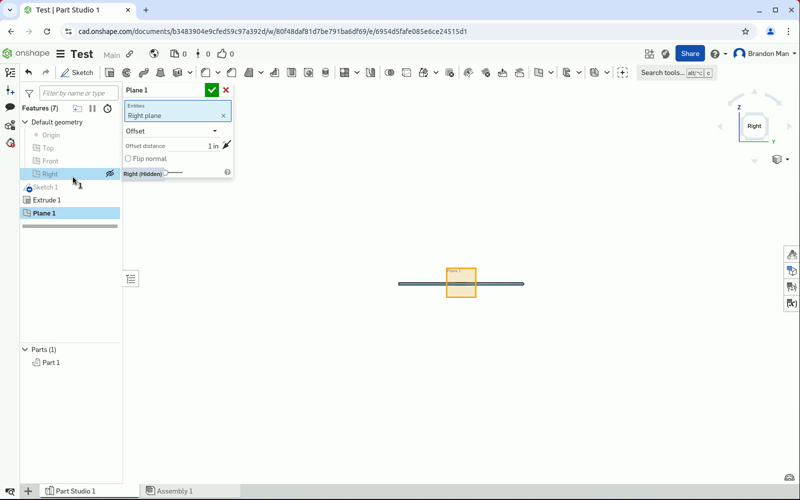
key(tab, 2)
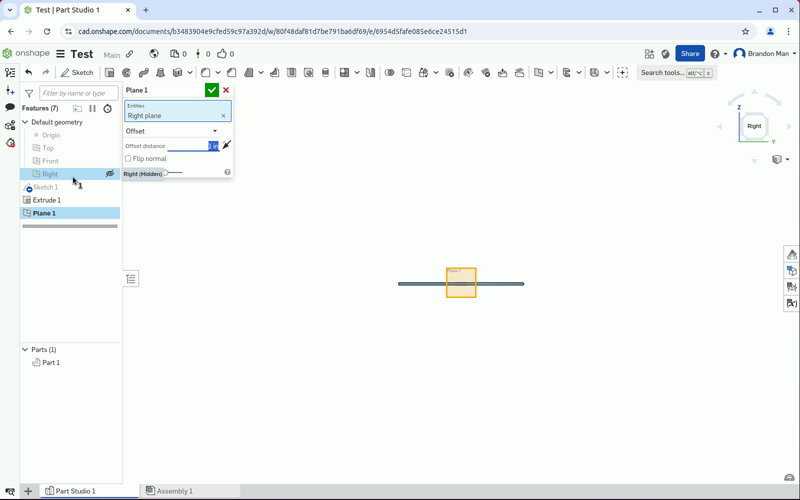
text(23.108)
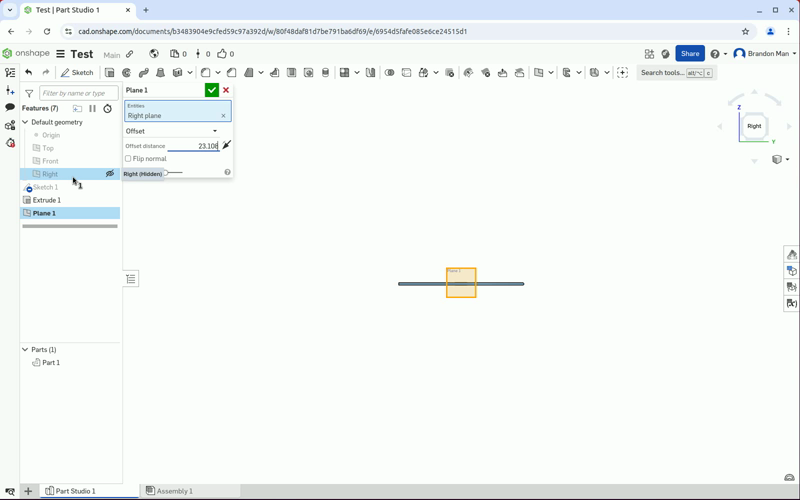
key(enter, 2)
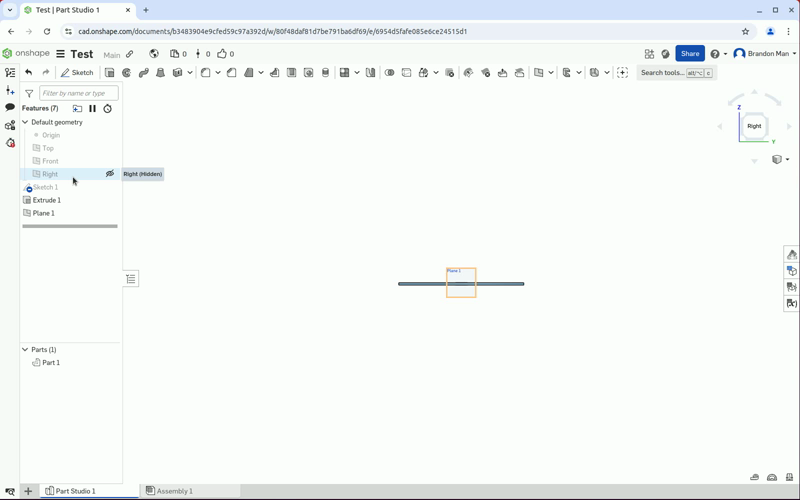
key(shift+s)
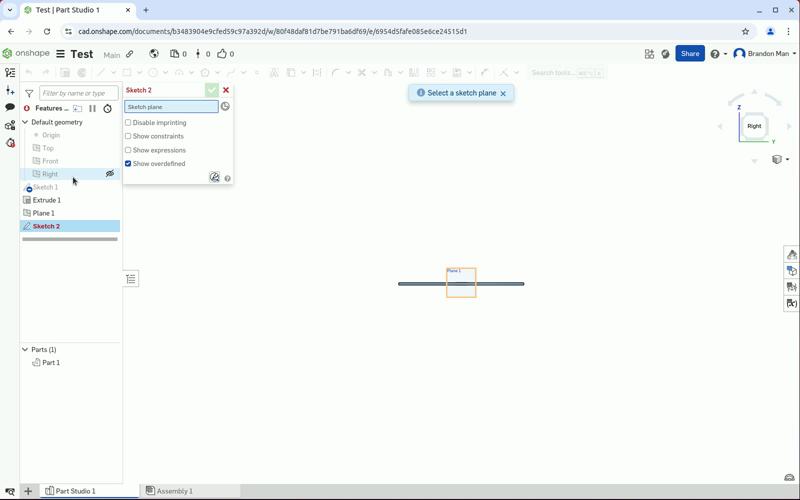
mouse_move(73, 215)
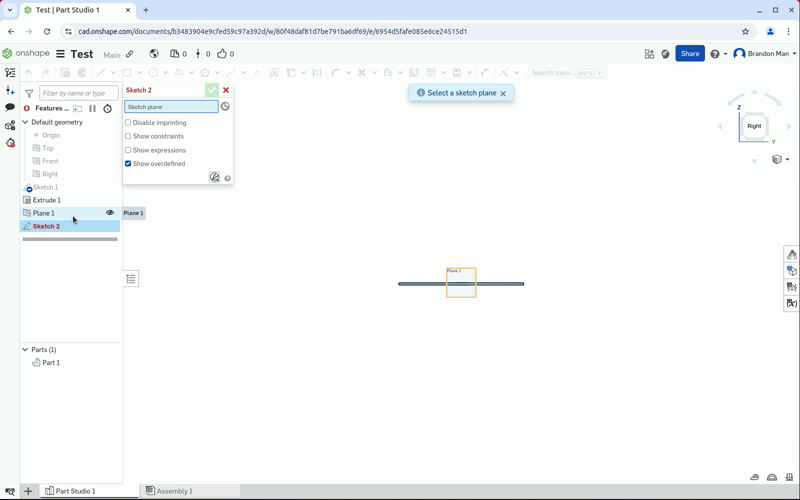
click(73, 215)
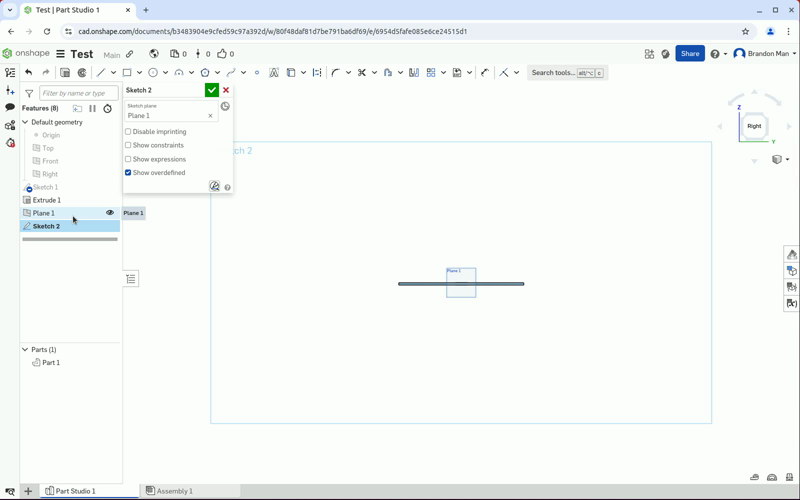
mouse_move(73, 352)
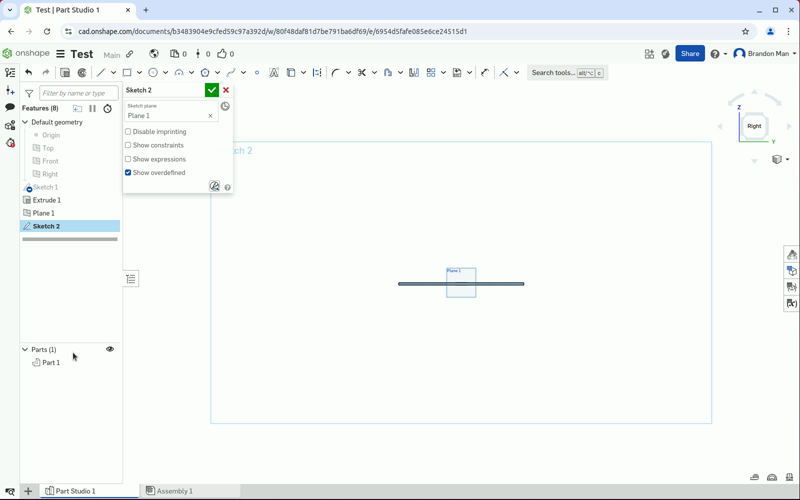
key(y)
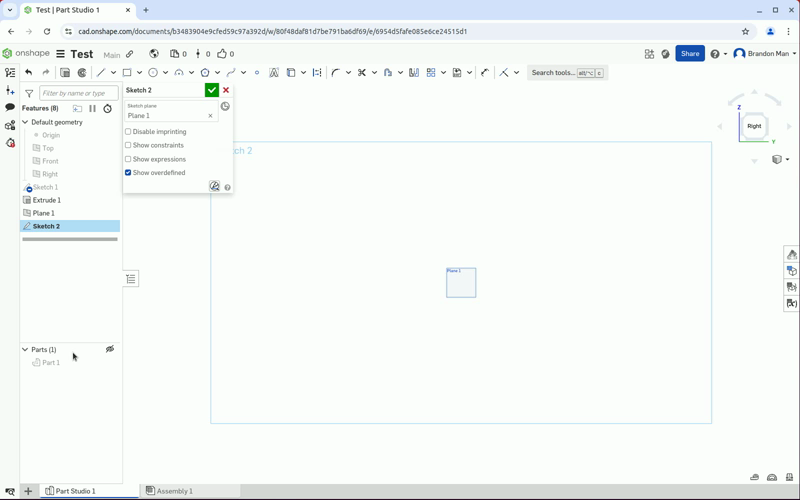
key(l)
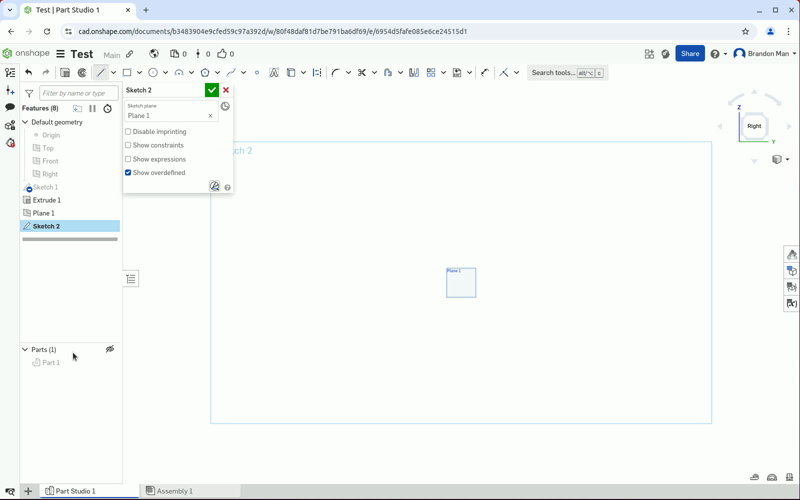
key_down(shift)
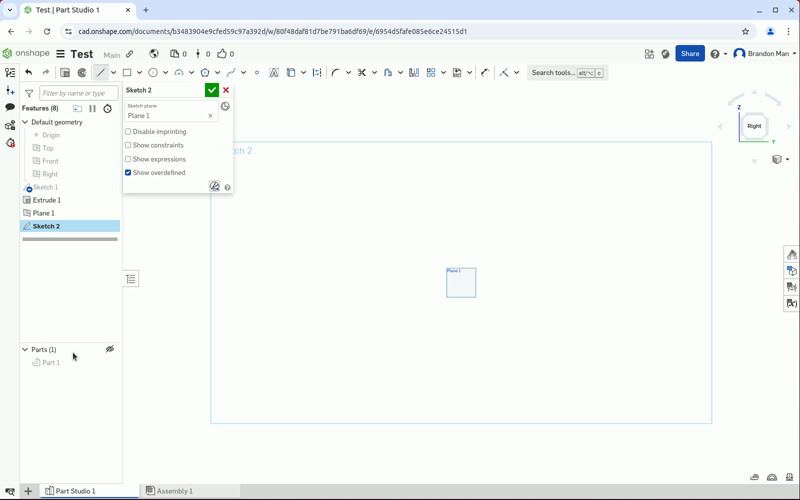
mouse_move(446, 282)
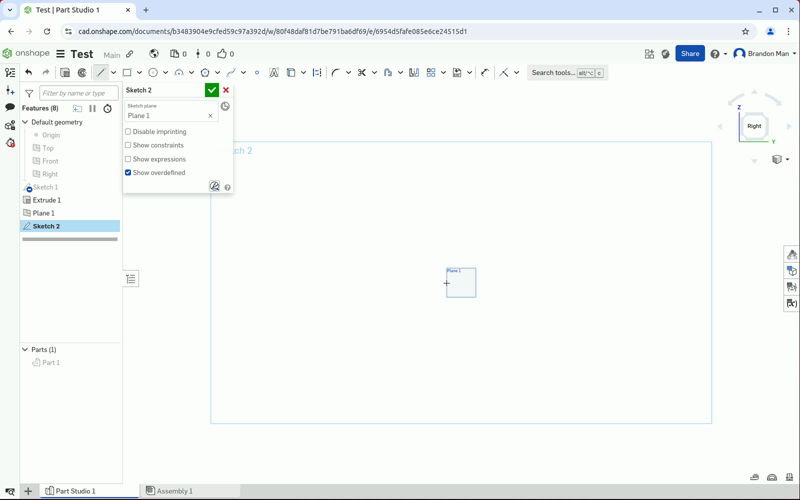
click(446, 282)
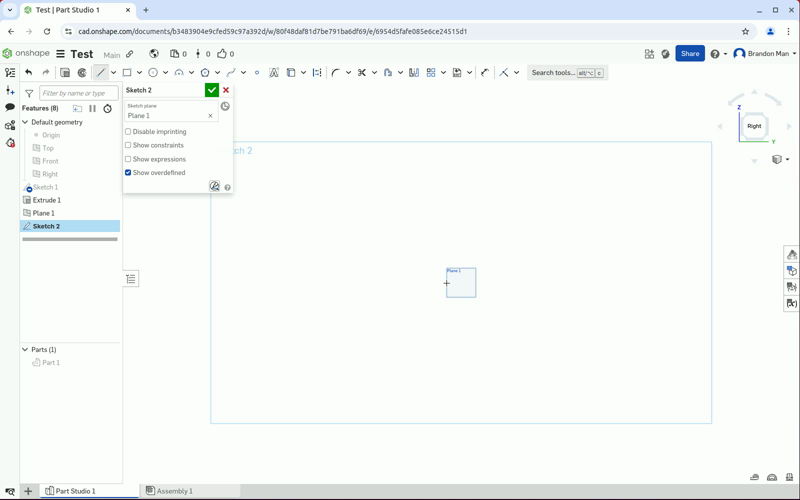
key_up(shift)
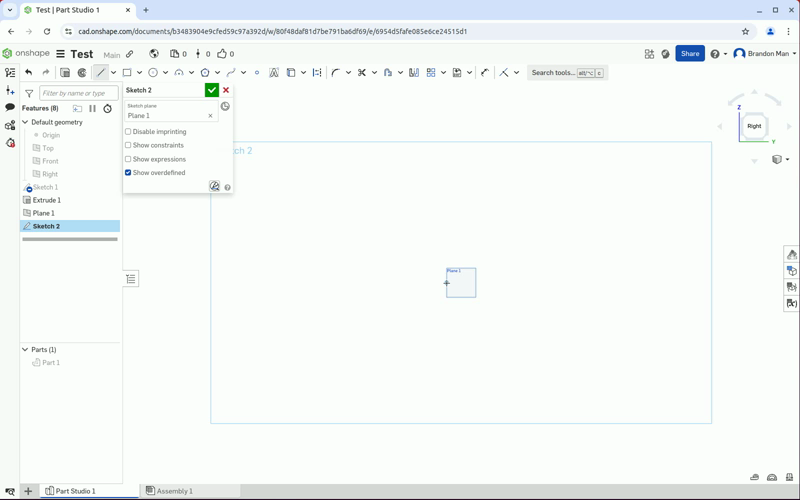
key_down(shift)
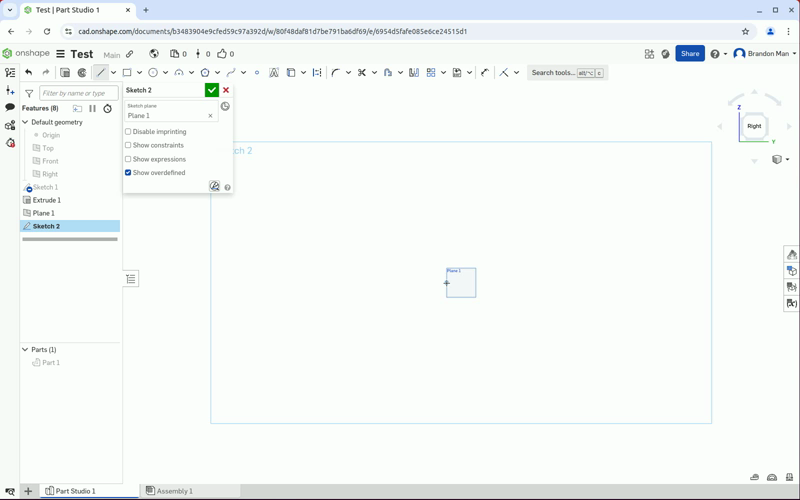
mouse_move(476, 282)
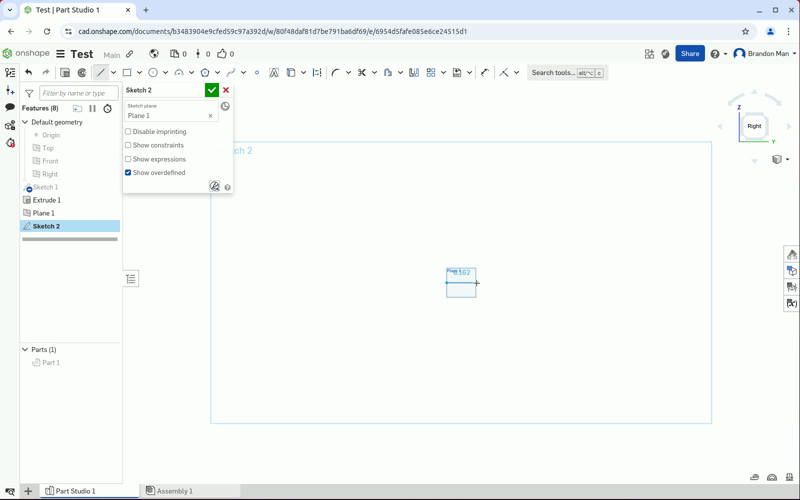
mouse_move(452, 282)
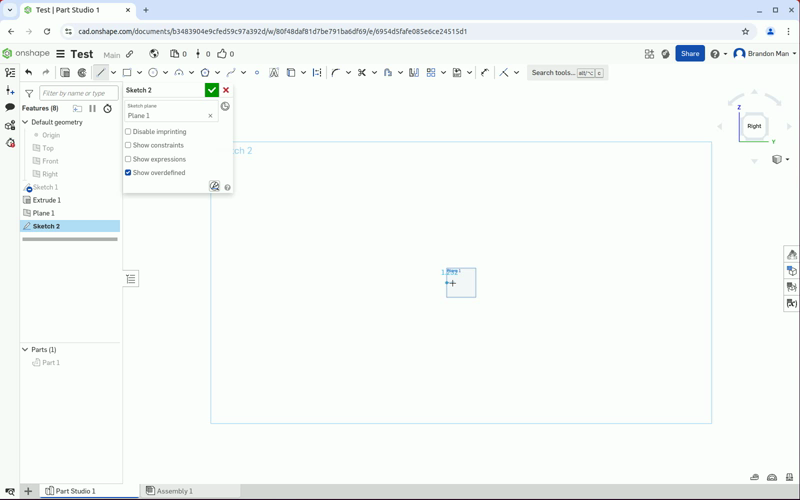
scroll(6)
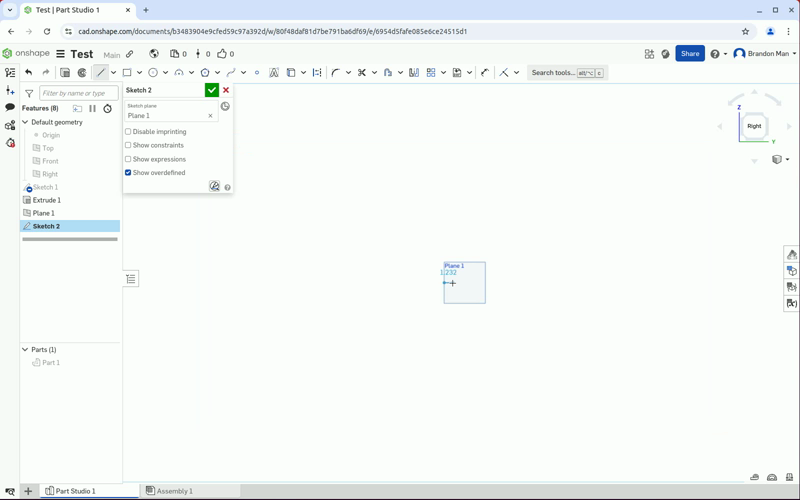
scroll(6)
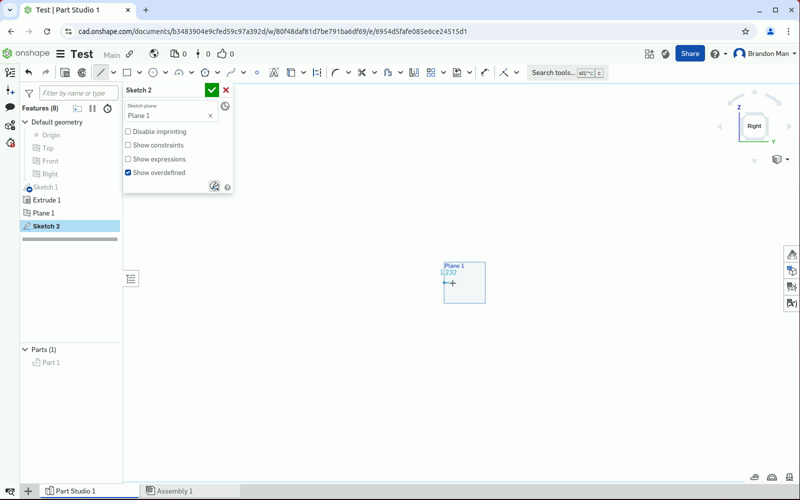
scroll(6)
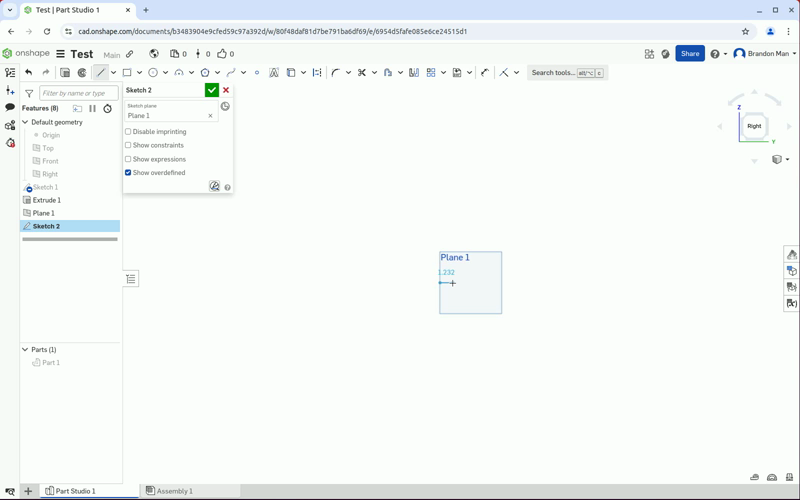
scroll(6)
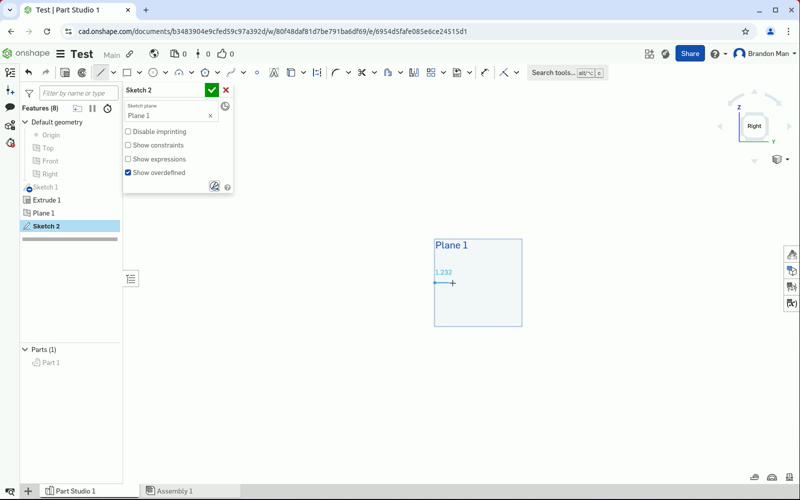
scroll(6)
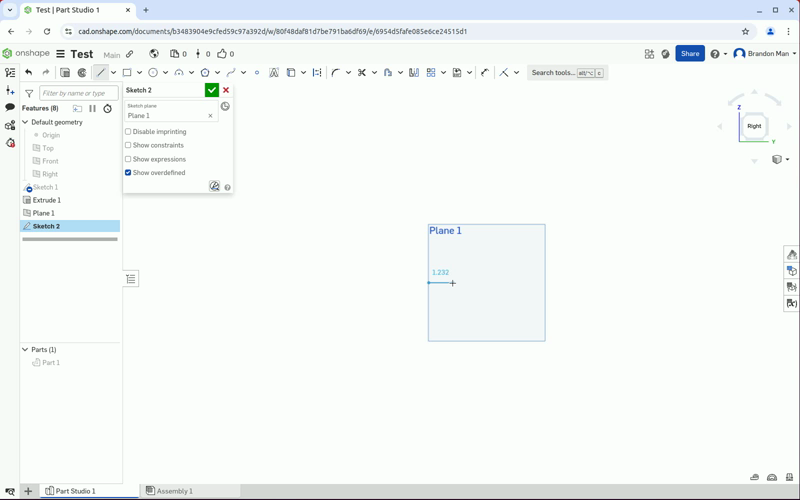
scroll(6)
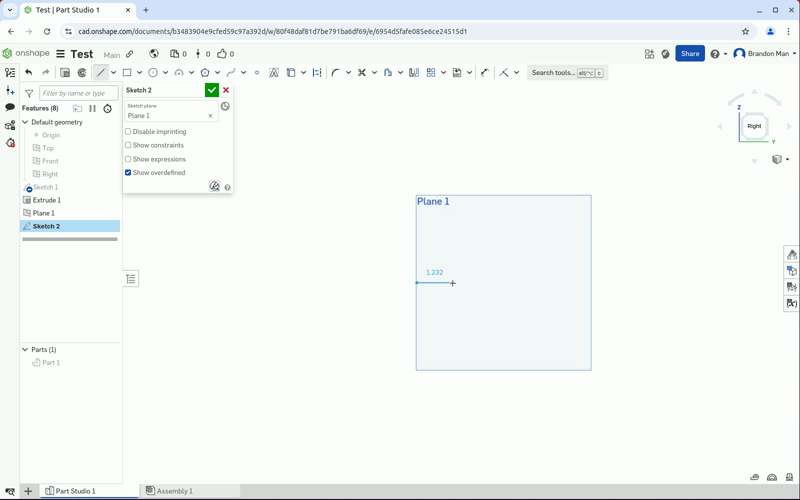
scroll(6)
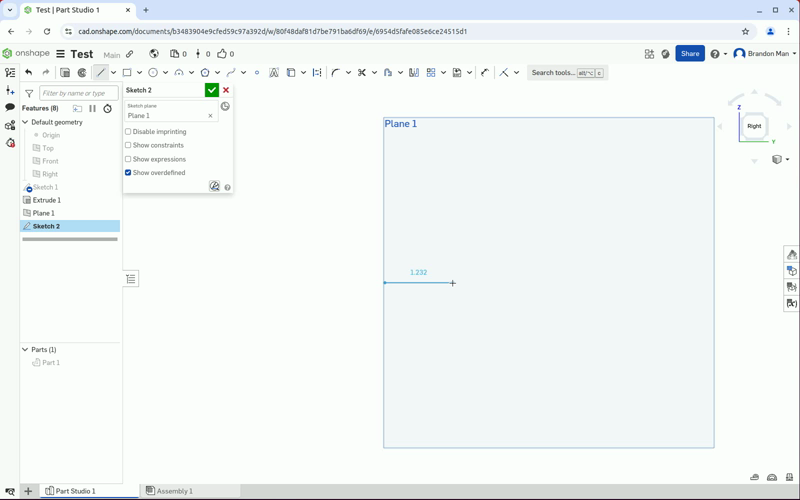
click(452, 282)
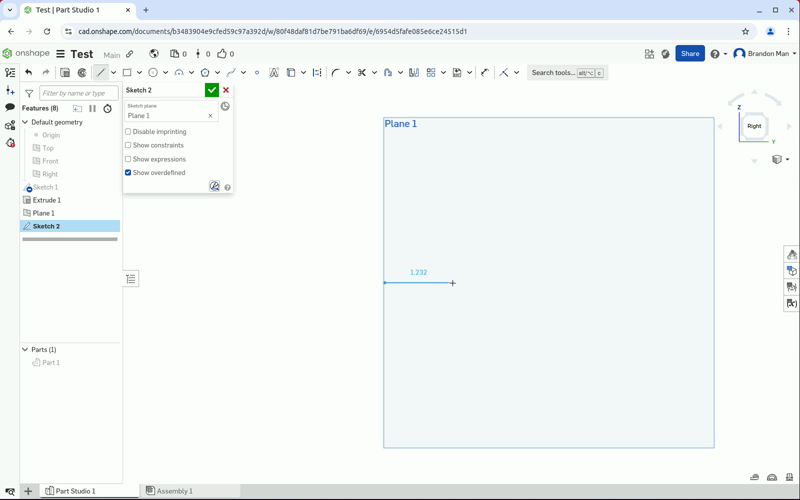
scroll(-6)
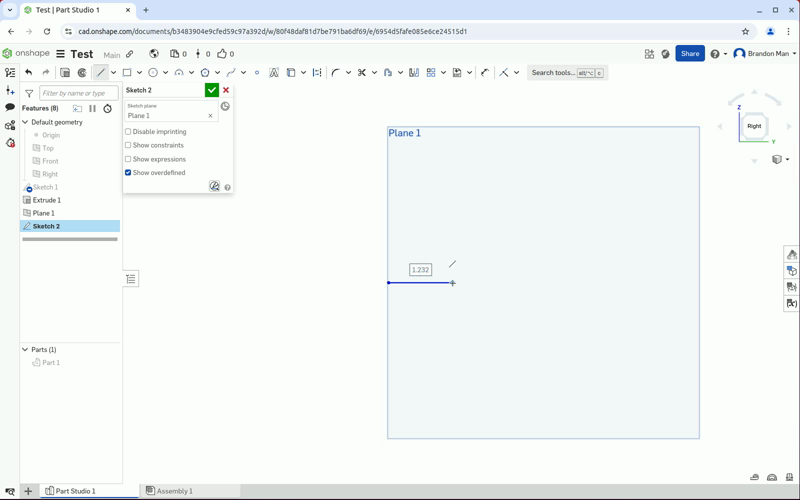
scroll(-6)
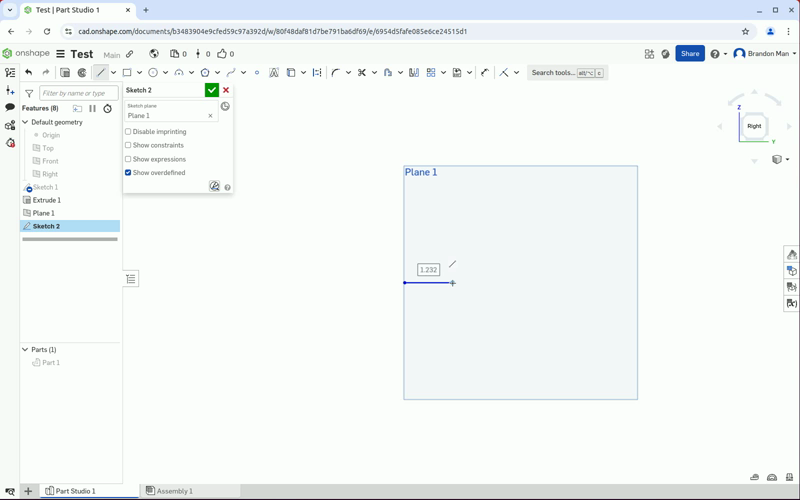
scroll(-6)
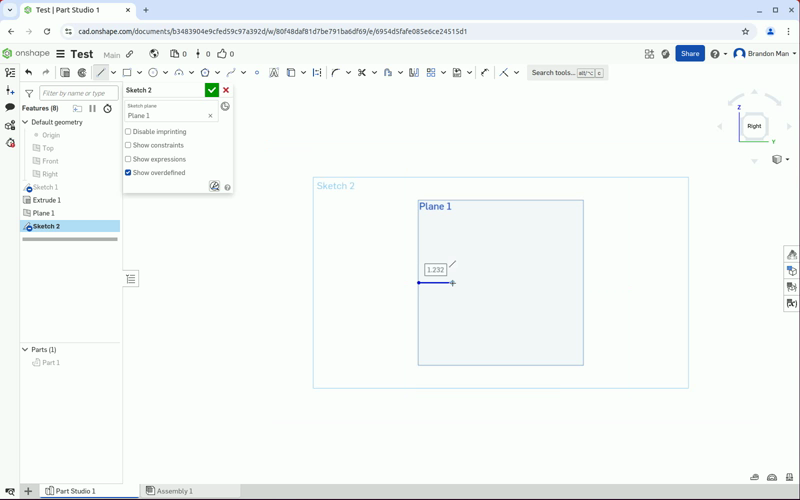
scroll(-6)
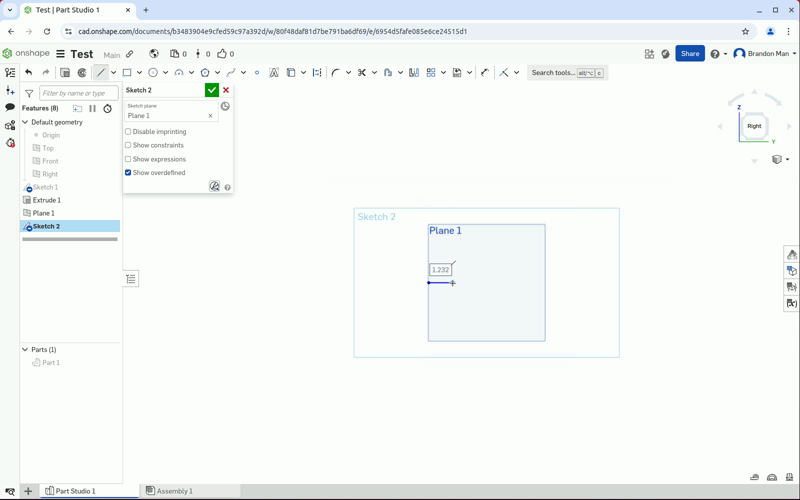
scroll(-6)
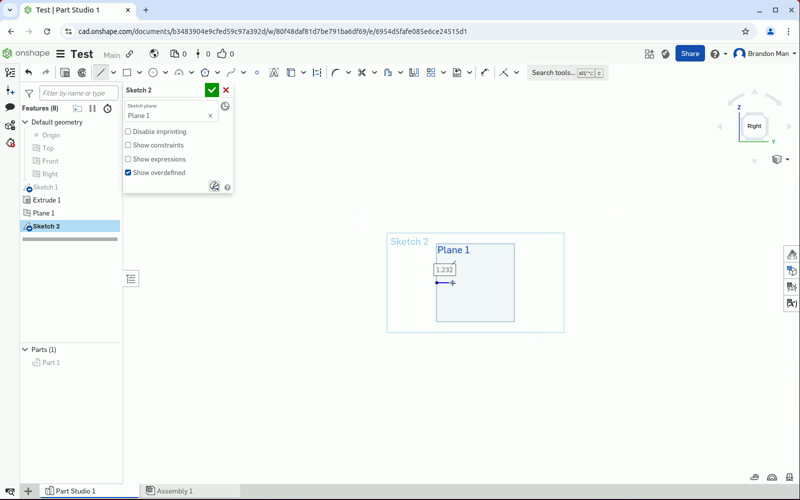
scroll(-6)
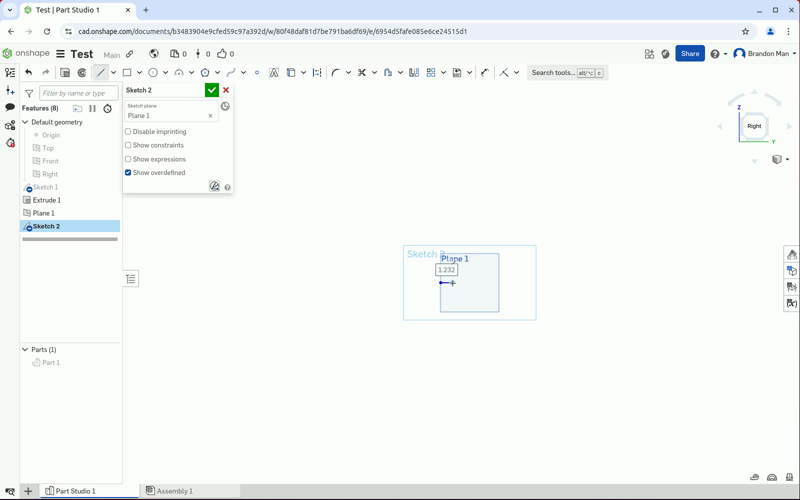
scroll(-6)
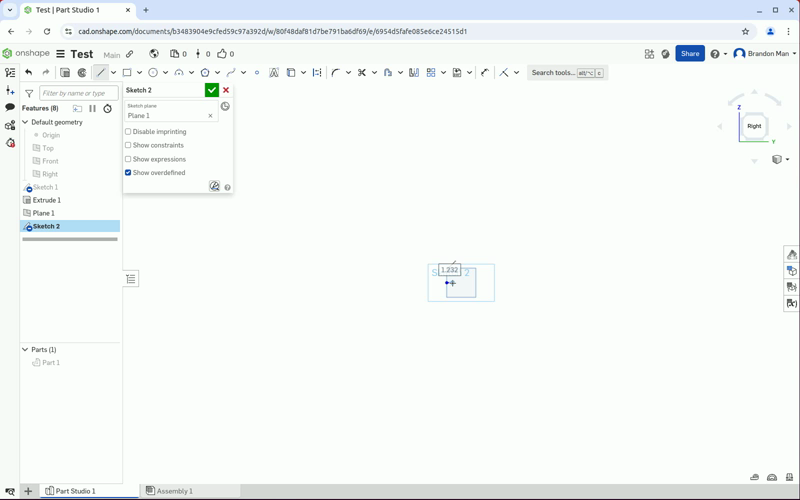
key_up(shift)
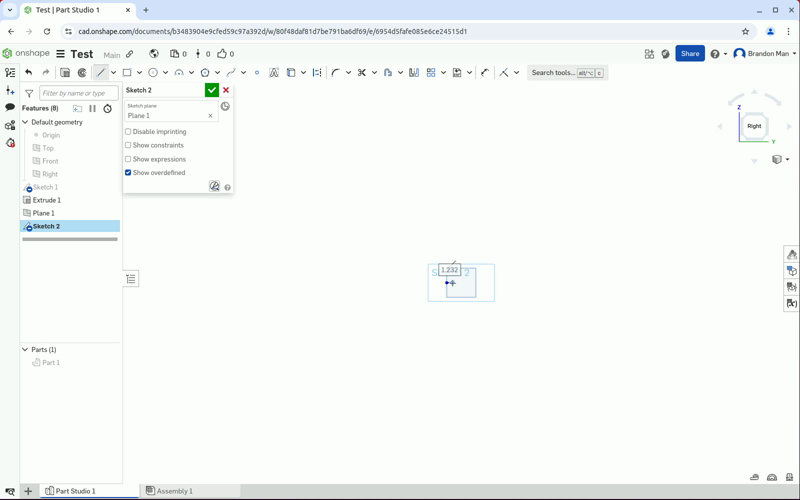
key_down(shift)
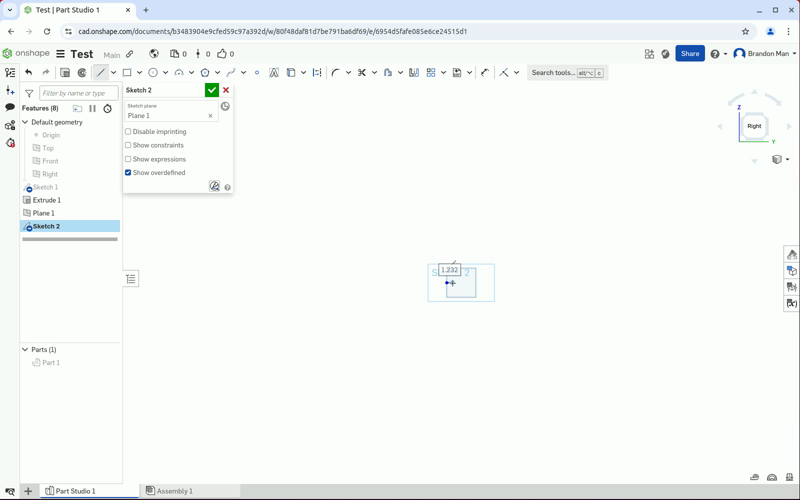
mouse_move(482, 282)
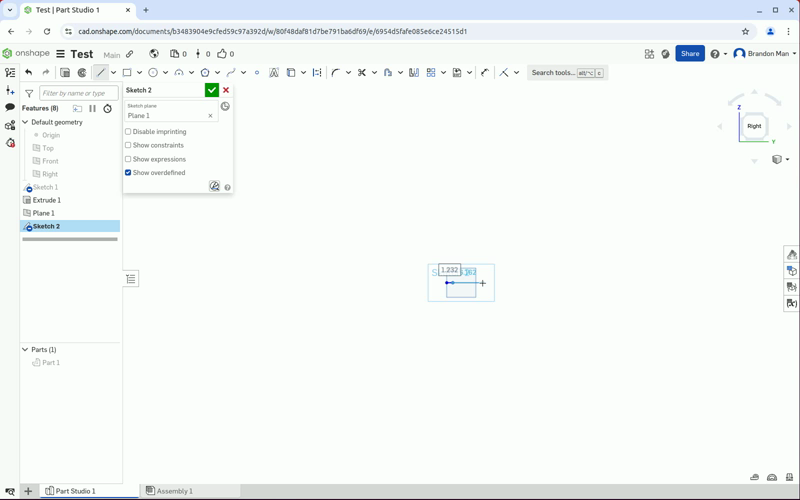
mouse_move(452, 271)
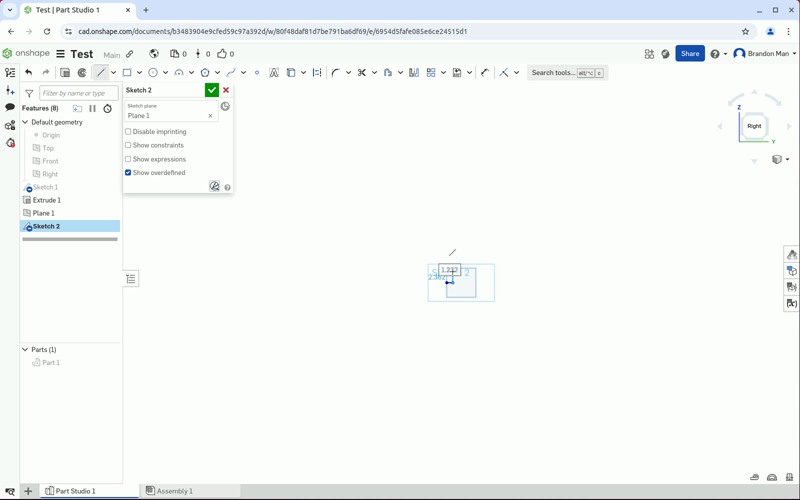
click(452, 271)
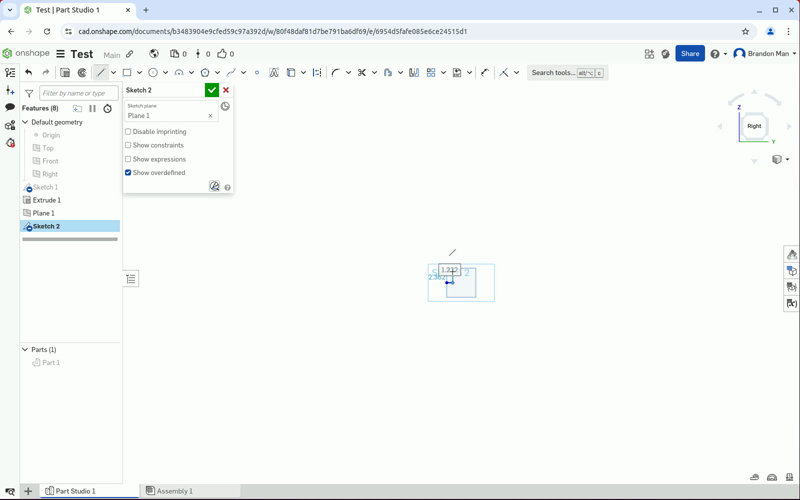
key_up(shift)
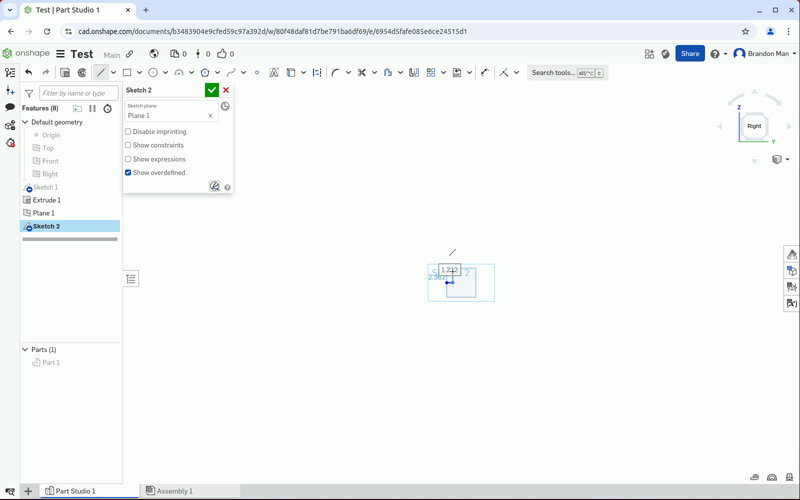
key_down(shift)
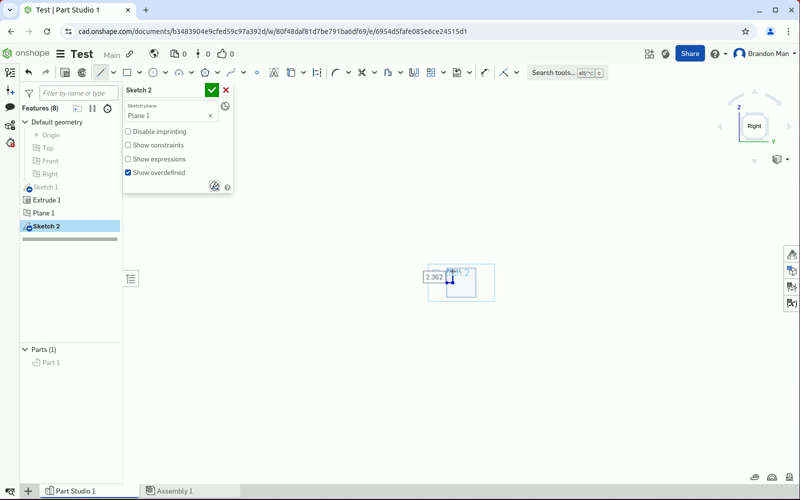
mouse_move(482, 271)
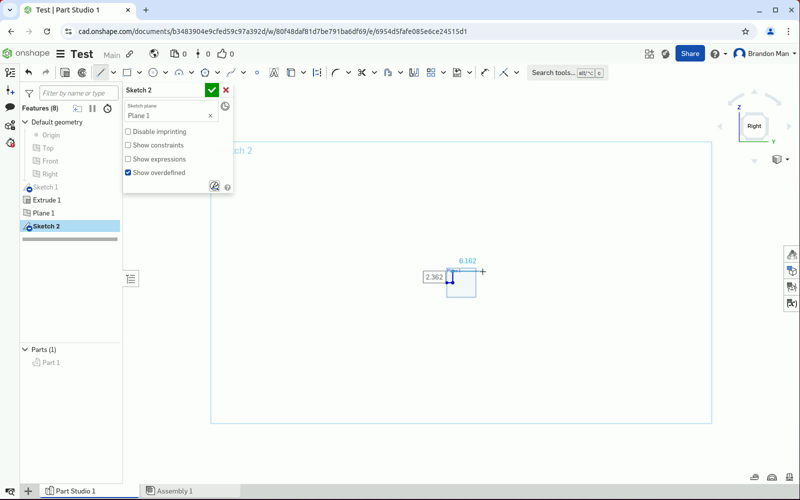
mouse_move(446, 271)
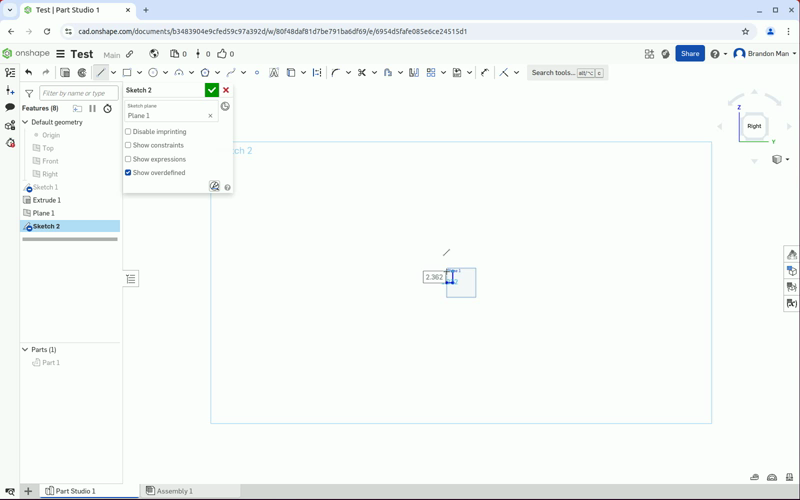
scroll(6)
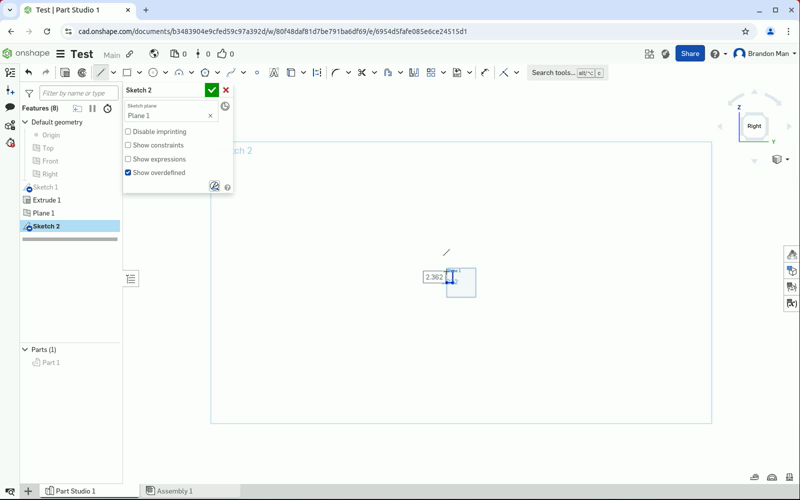
scroll(6)
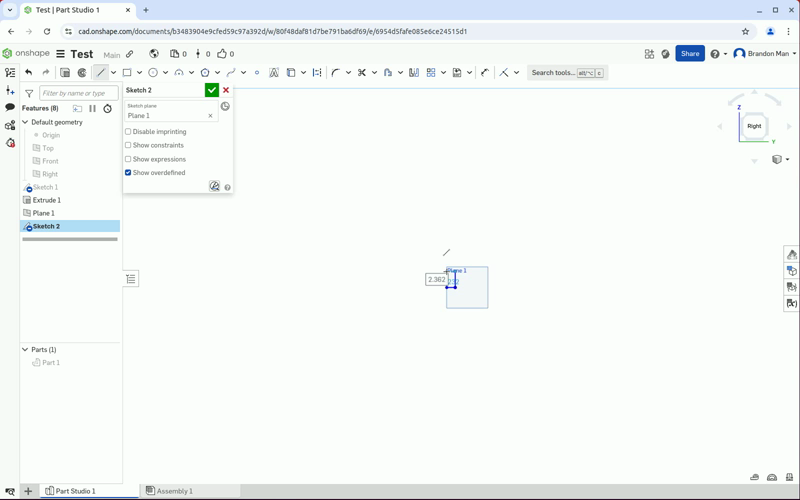
scroll(6)
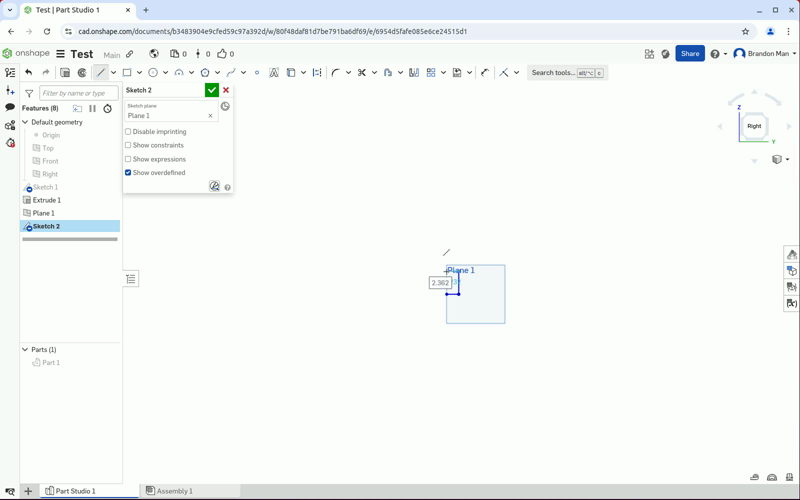
scroll(6)
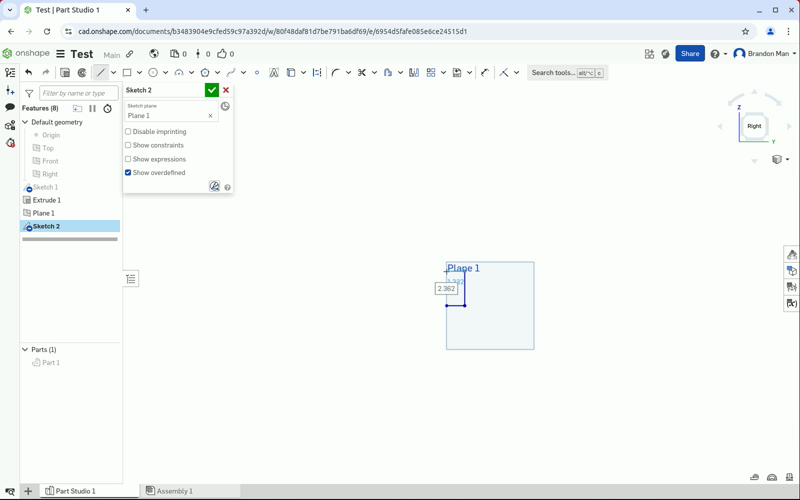
scroll(6)
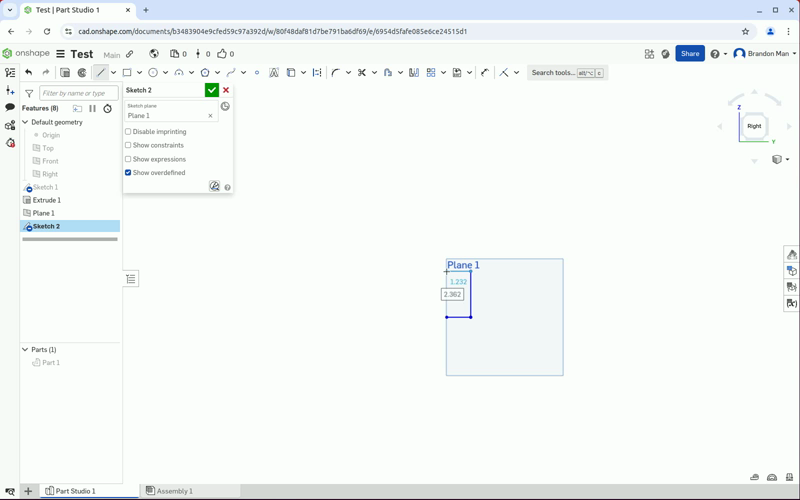
scroll(6)
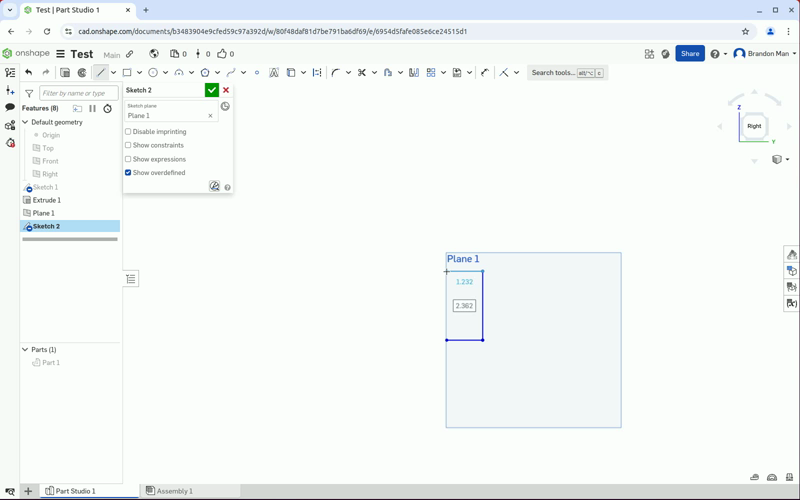
scroll(6)
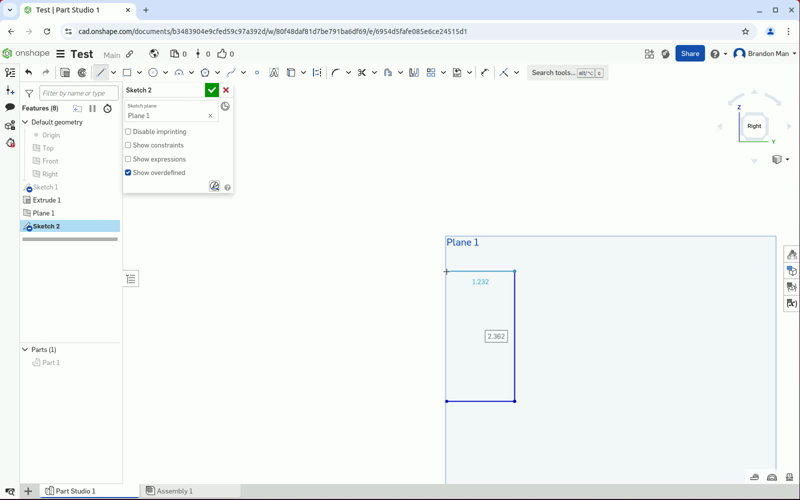
click(446, 271)
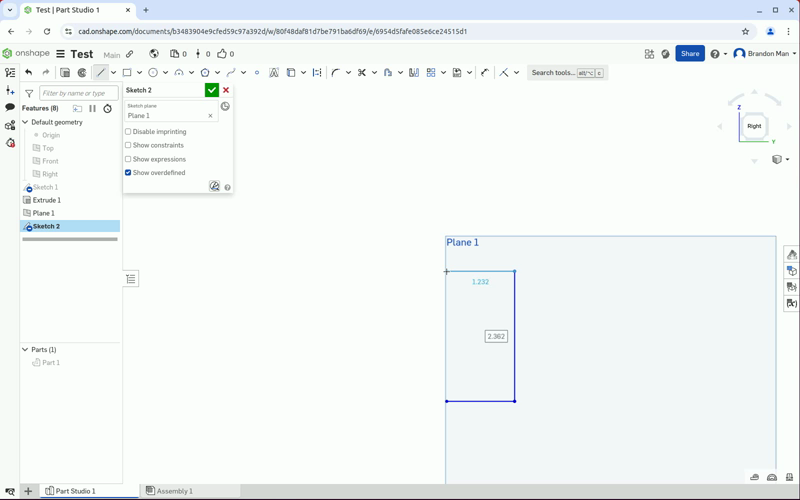
scroll(-6)
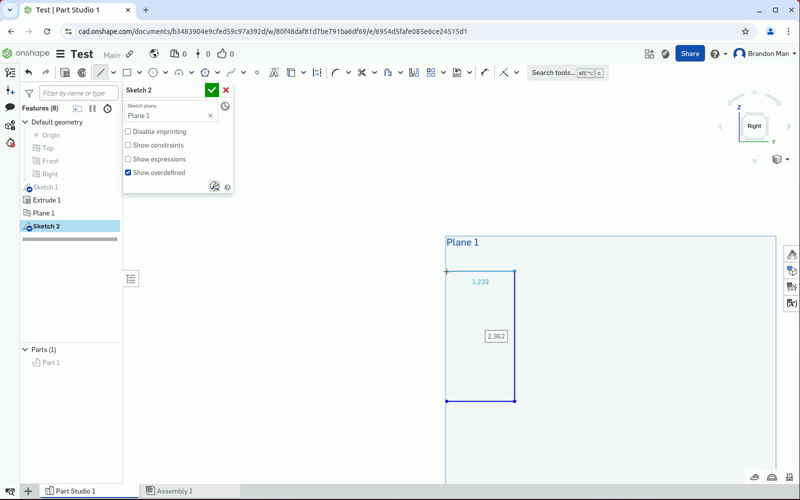
scroll(-6)
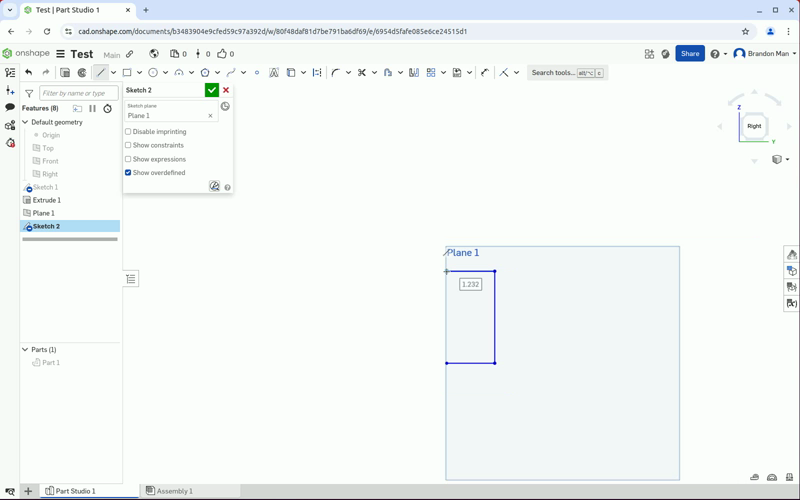
scroll(-6)
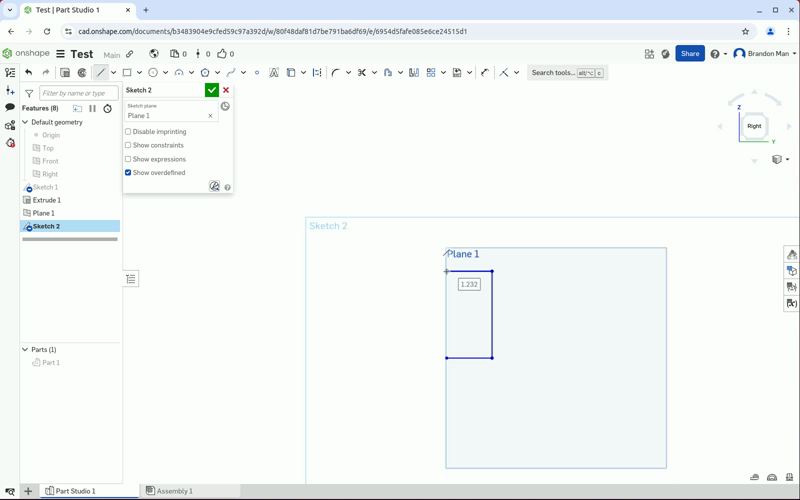
scroll(-6)
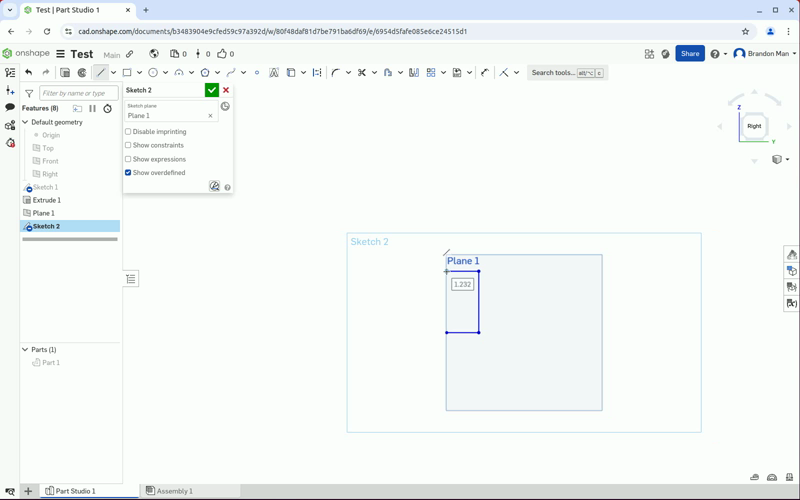
scroll(-6)
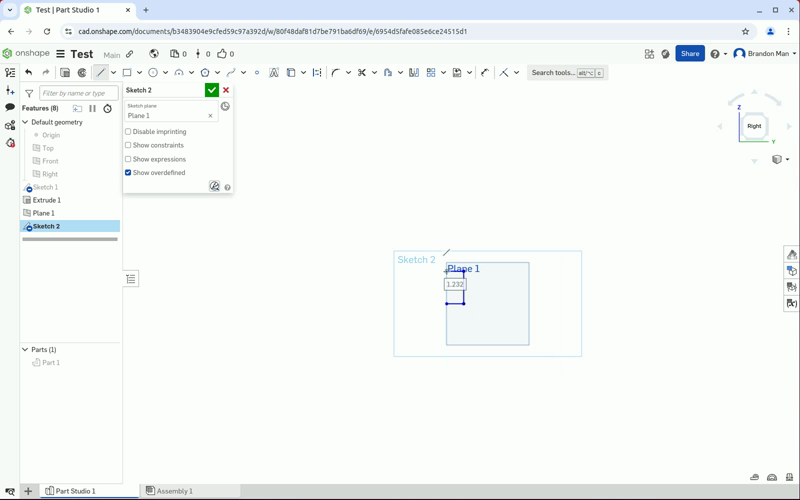
scroll(-6)
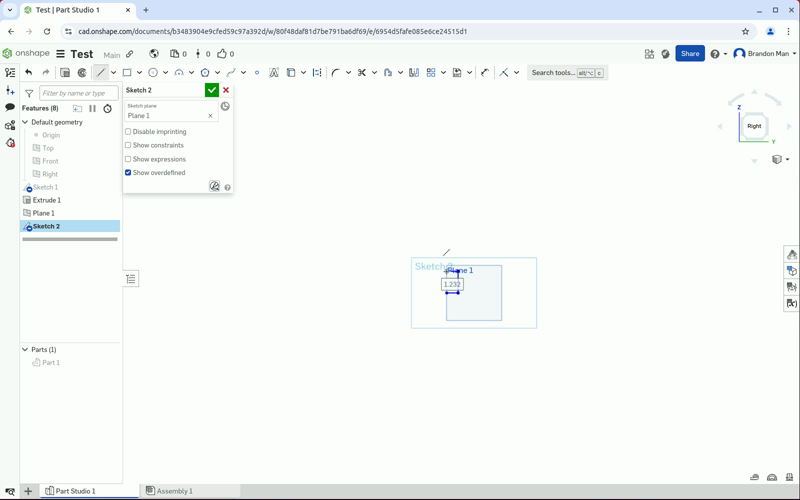
scroll(-6)
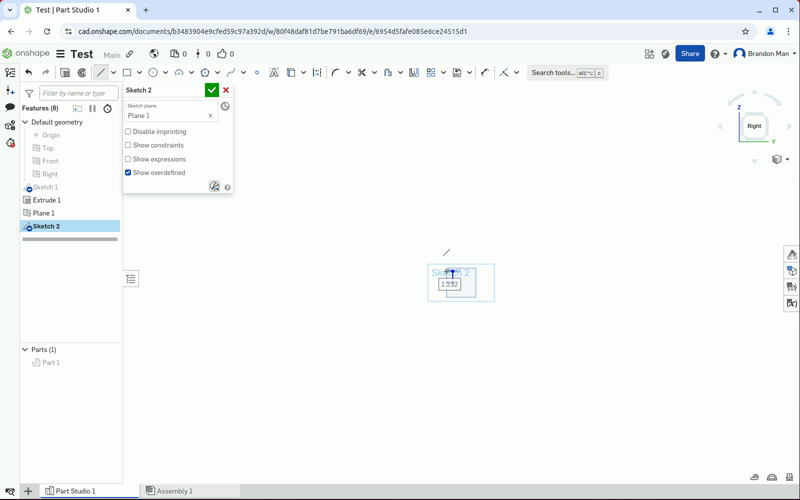
key_up(shift)
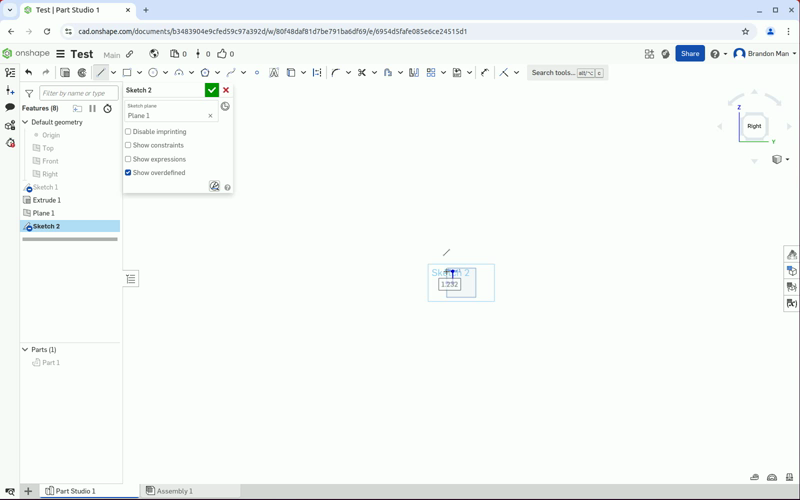
mouse_move(476, 271)
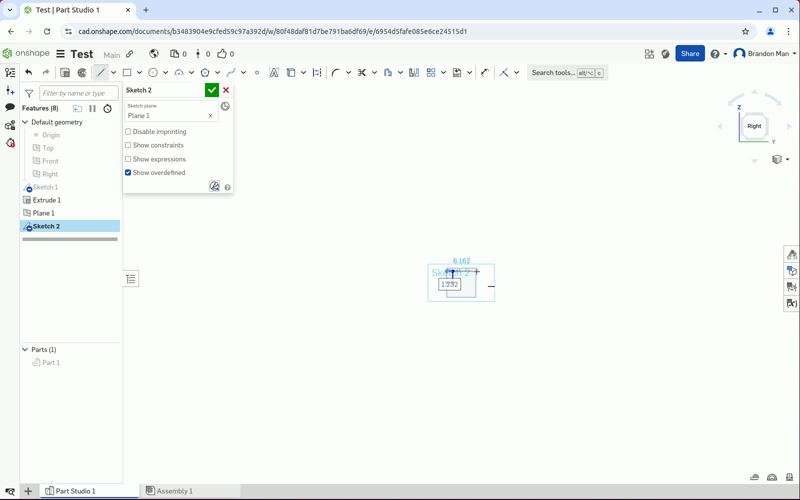
key_down(shift)
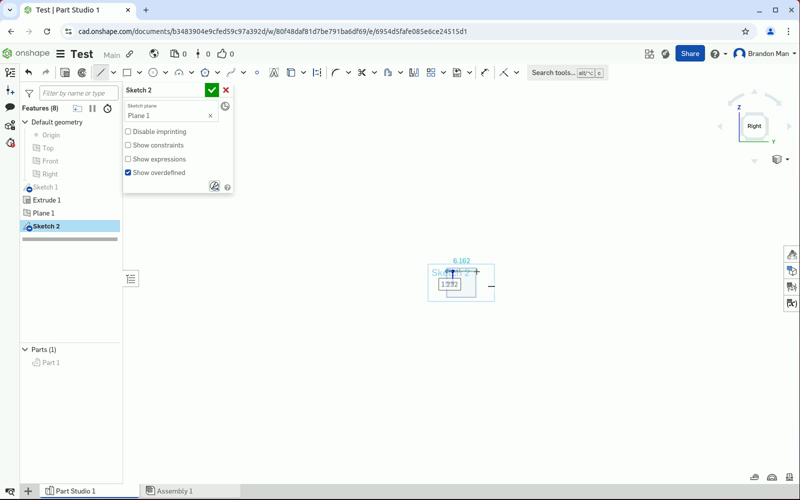
mouse_move(446, 282)
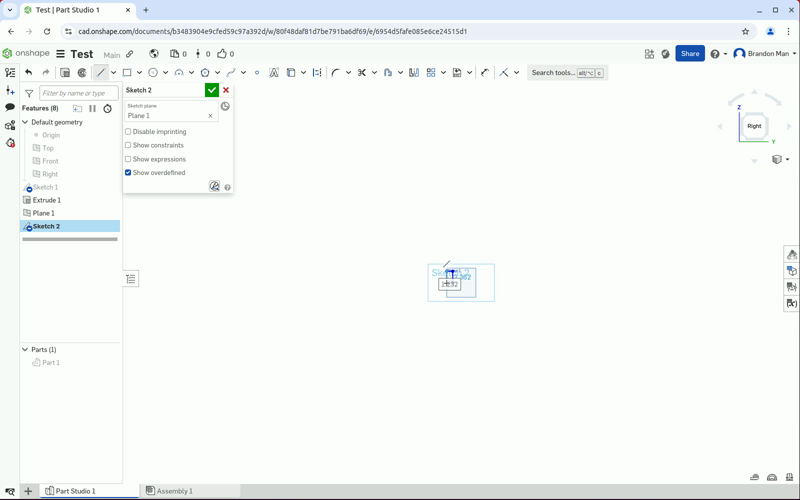
key_up(shift)
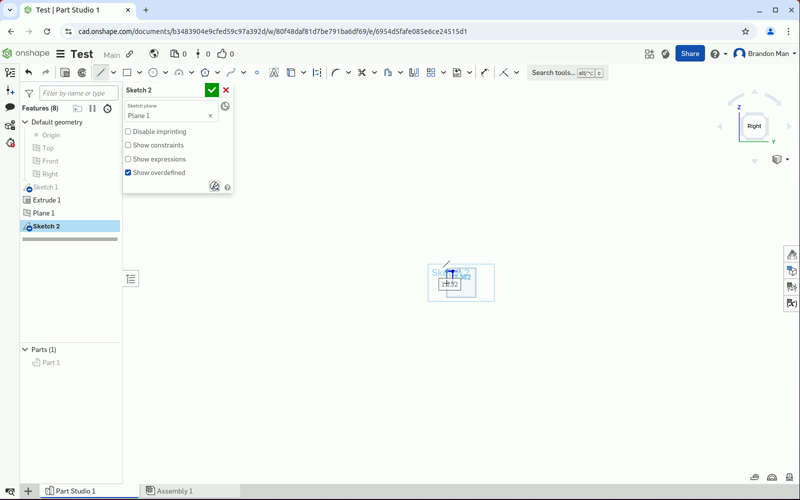
click(446, 282)
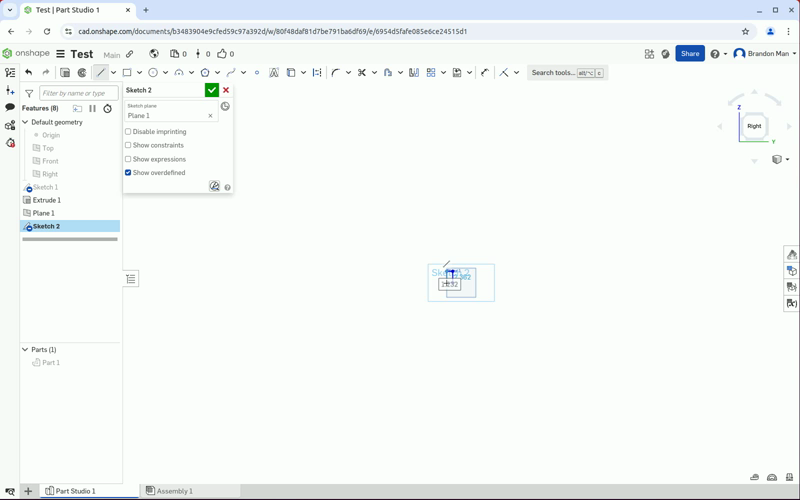
key(esc)
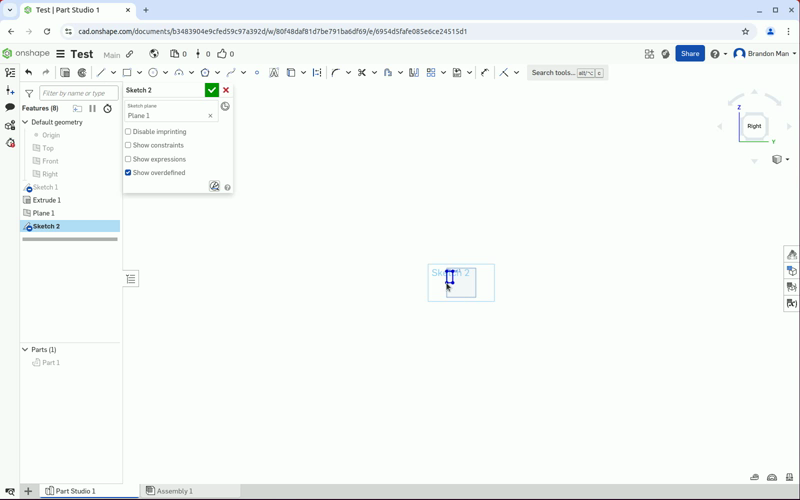
mouse_move(452, 279)
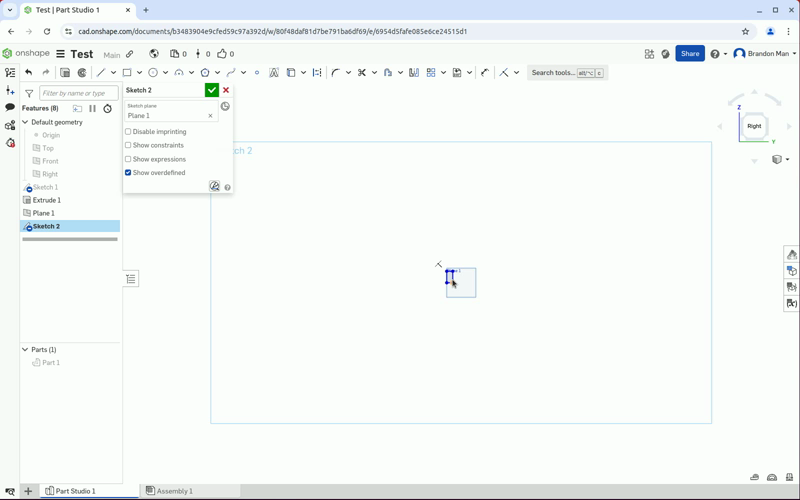
scroll(6)
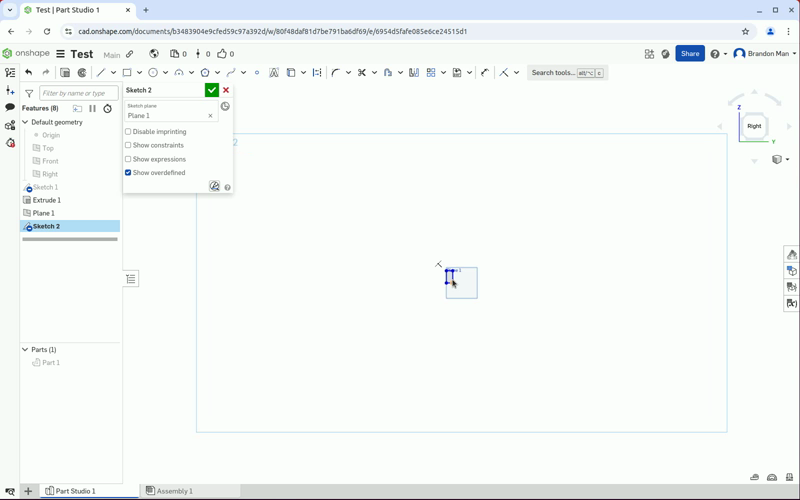
scroll(6)
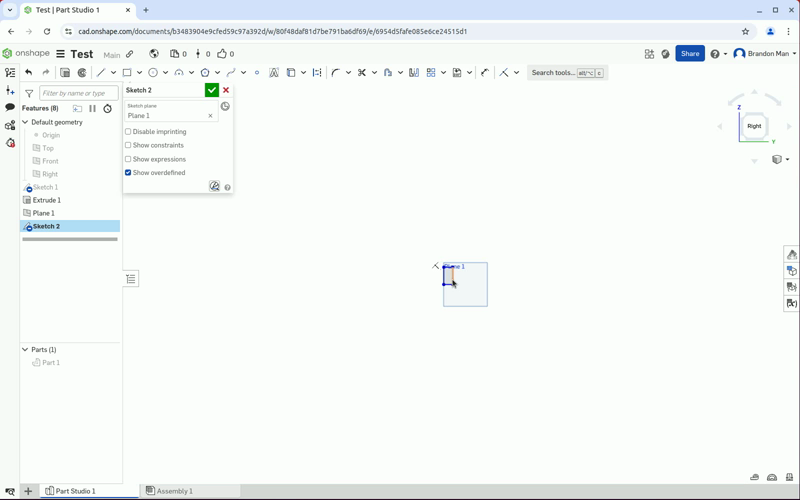
scroll(6)
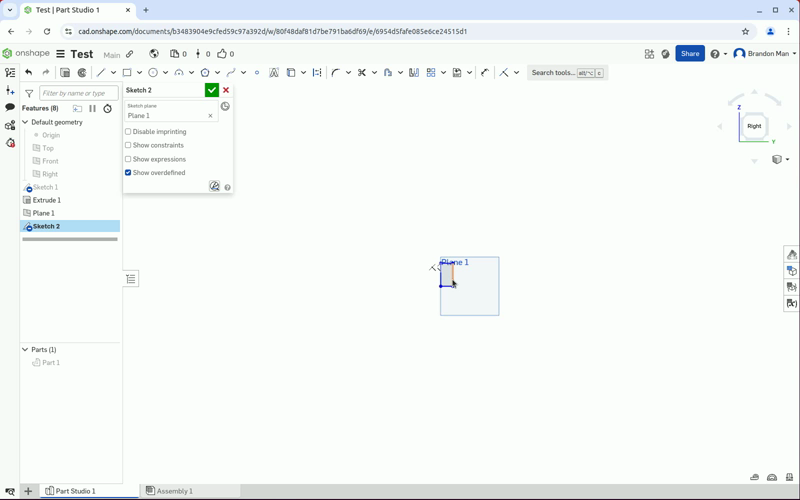
scroll(6)
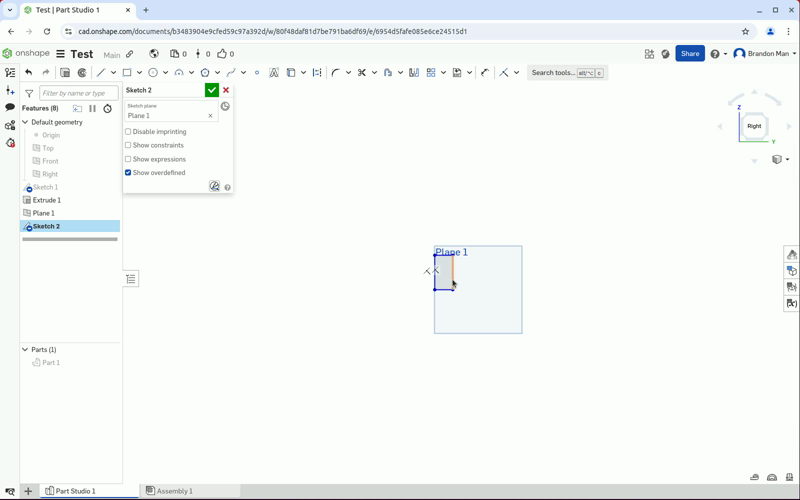
scroll(6)
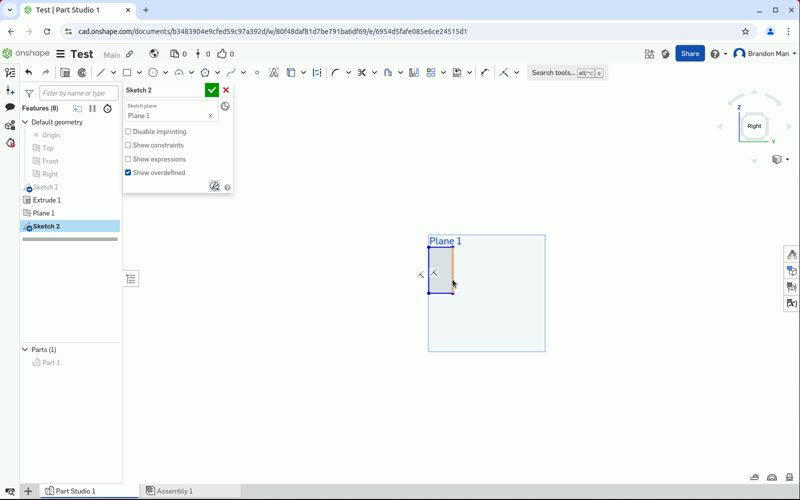
scroll(6)
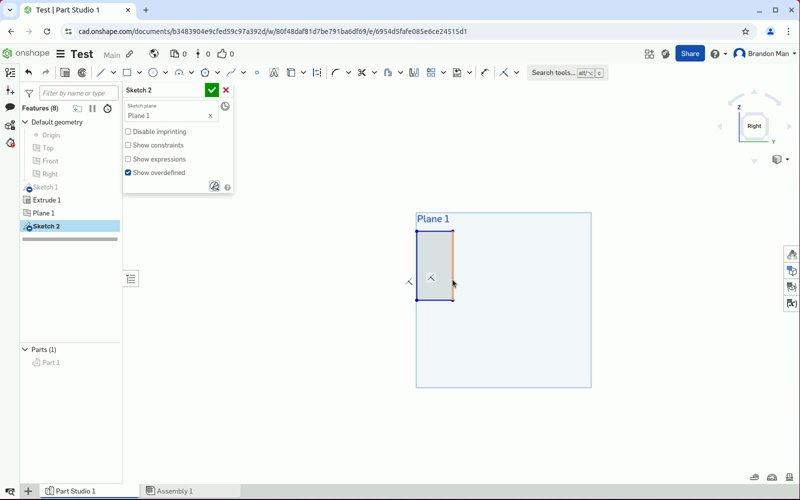
scroll(6)
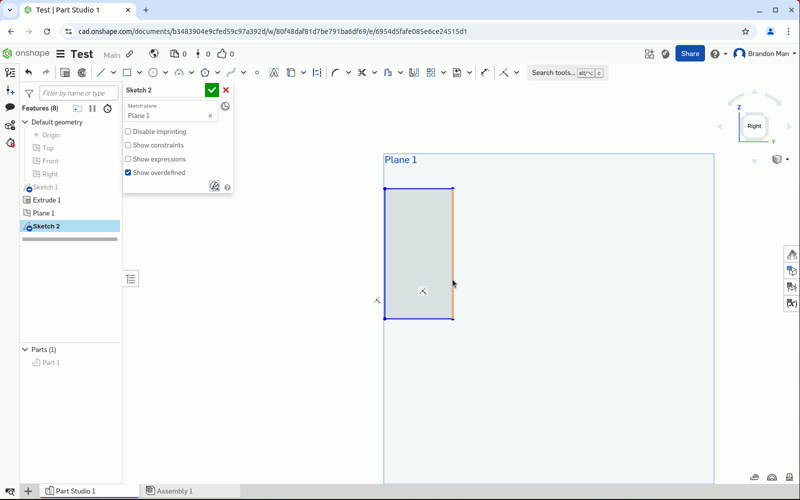
click(452, 279)
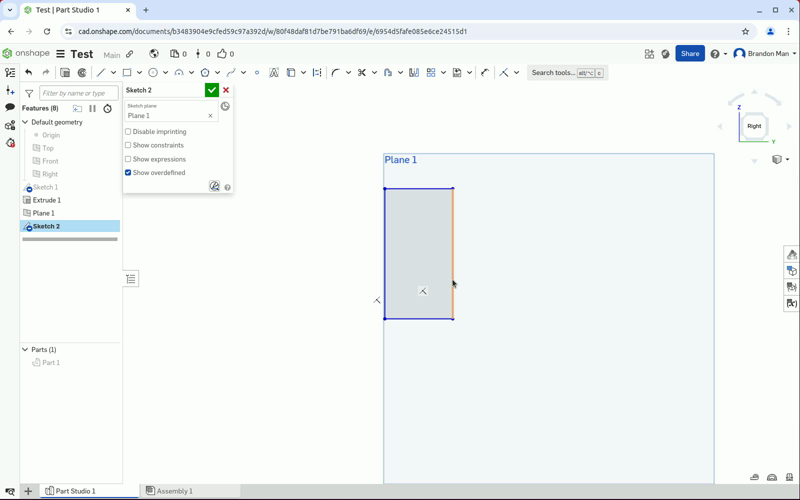
scroll(-6)
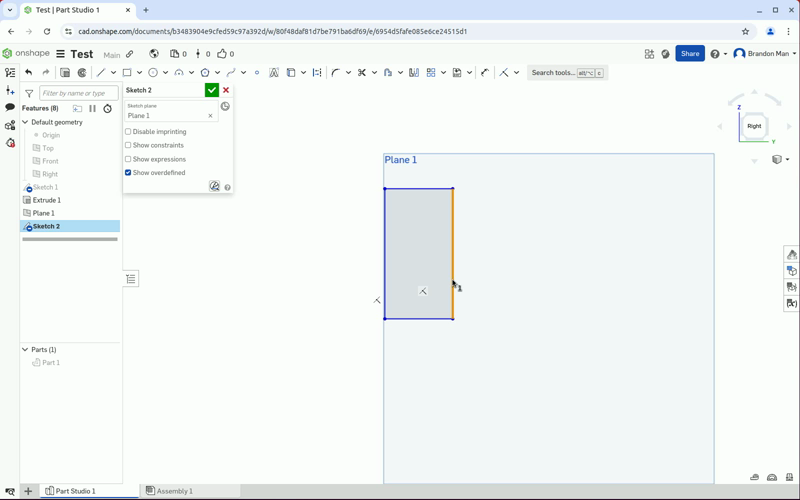
scroll(-6)
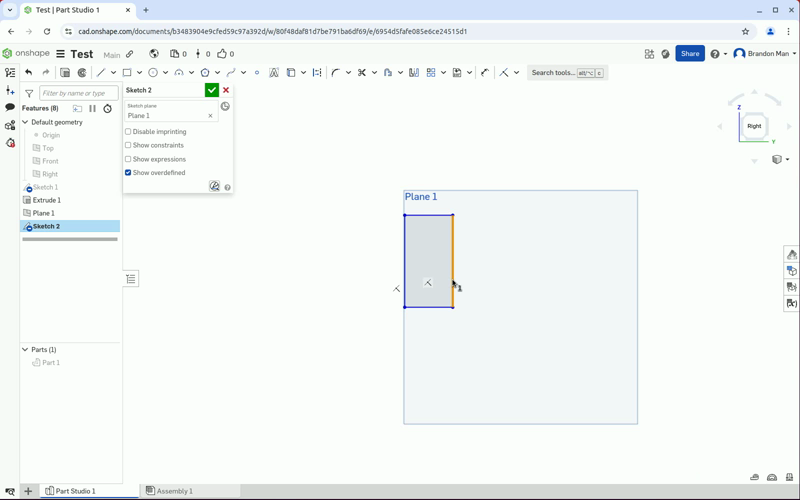
scroll(-6)
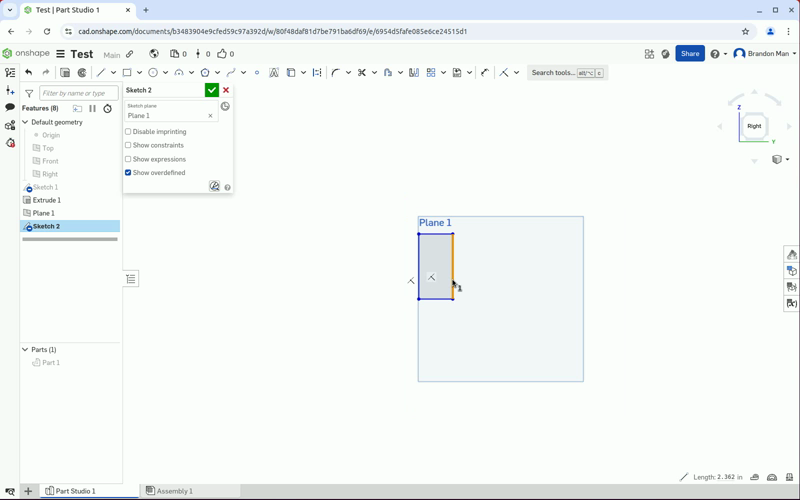
scroll(-6)
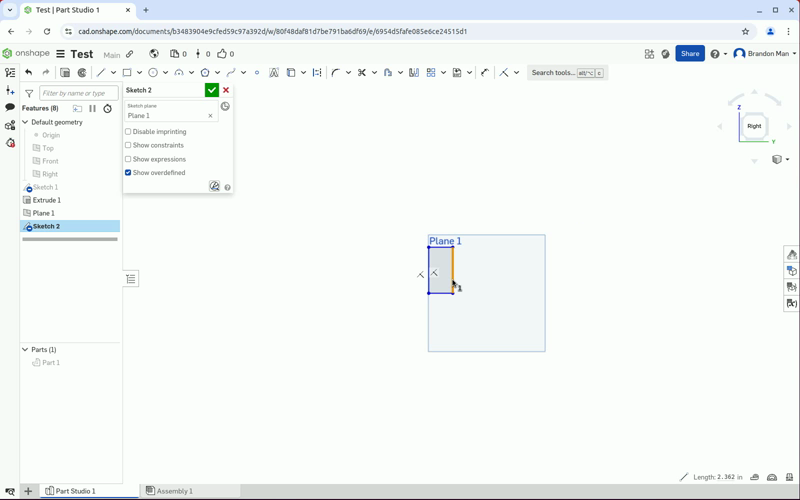
scroll(-6)
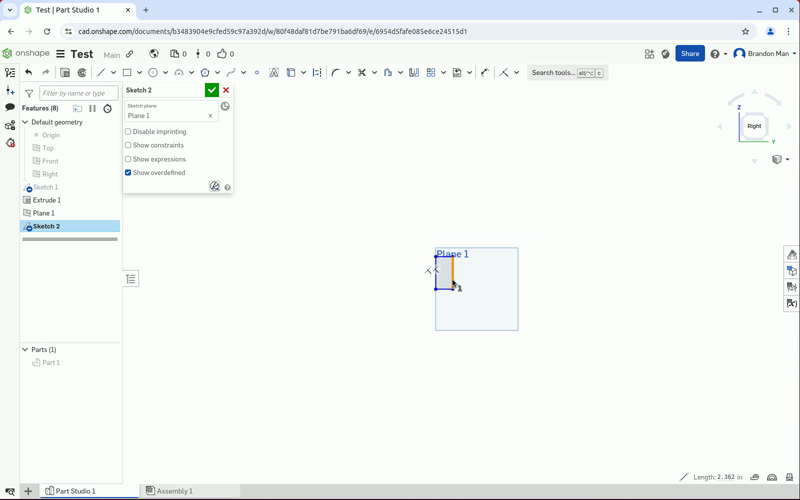
scroll(-6)
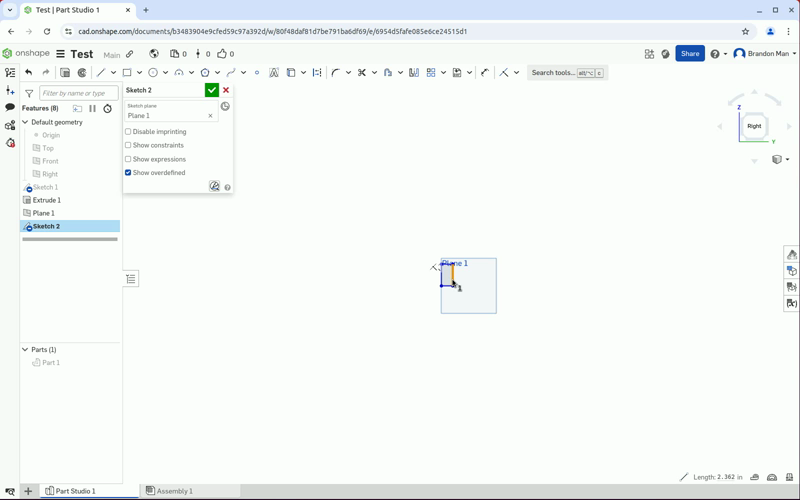
scroll(-6)
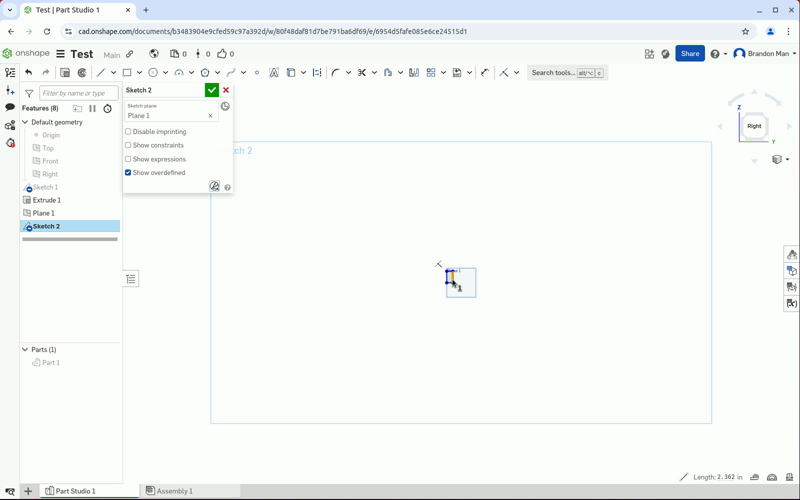
mouse_move(73, 352)
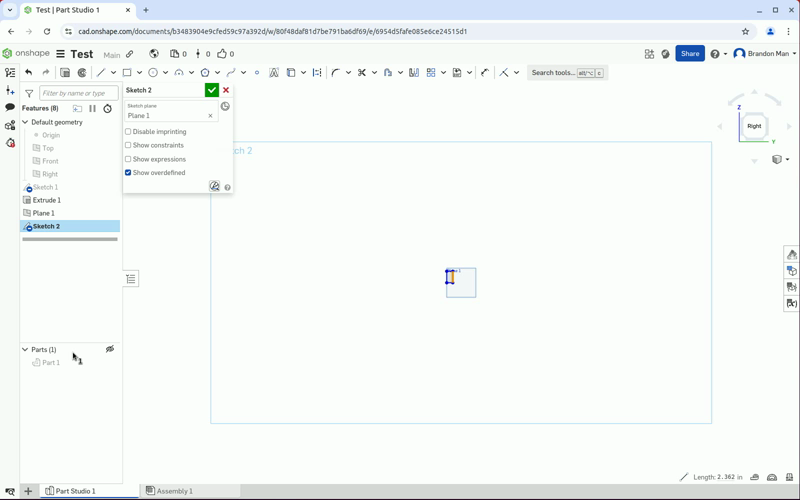
key(shift+y)
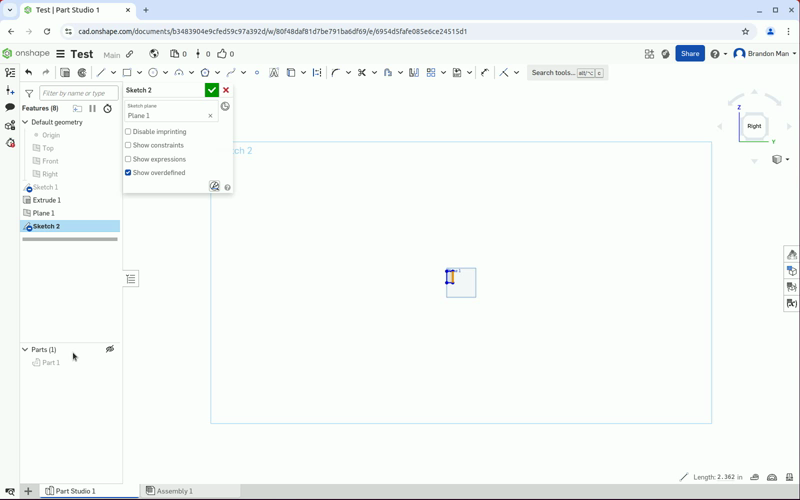
key(shift+e)
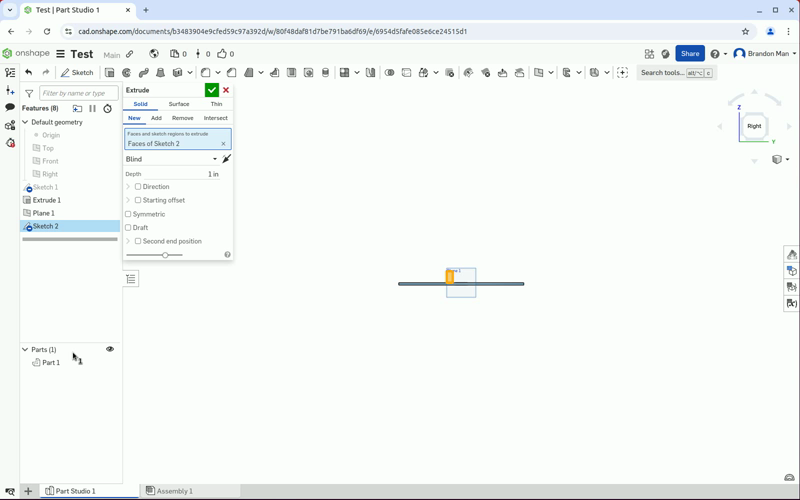
mouse_move(143, 106)
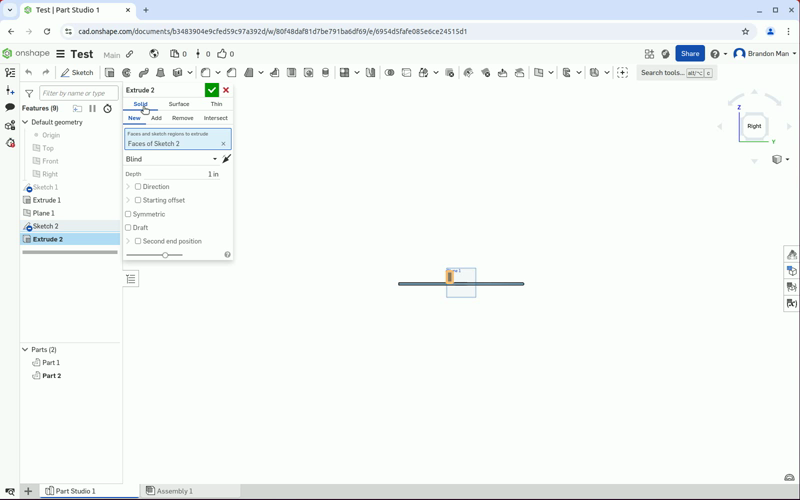
click(143, 106)
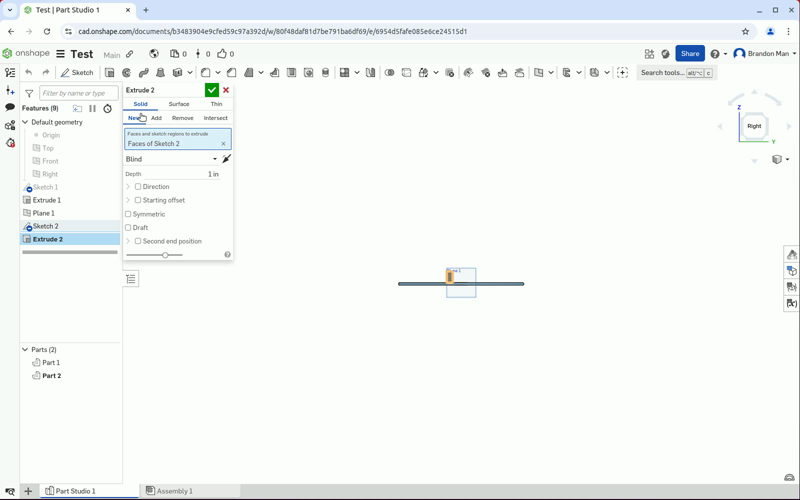
mouse_move(137, 120)
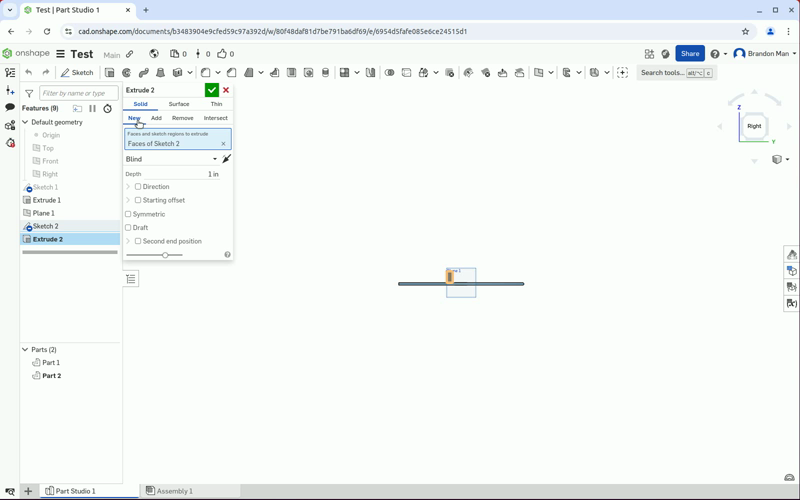
click(137, 120)
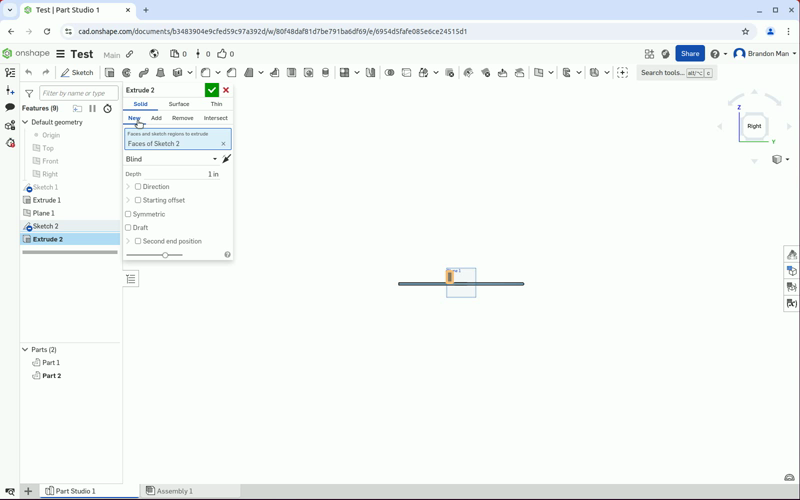
key(tab, 4)
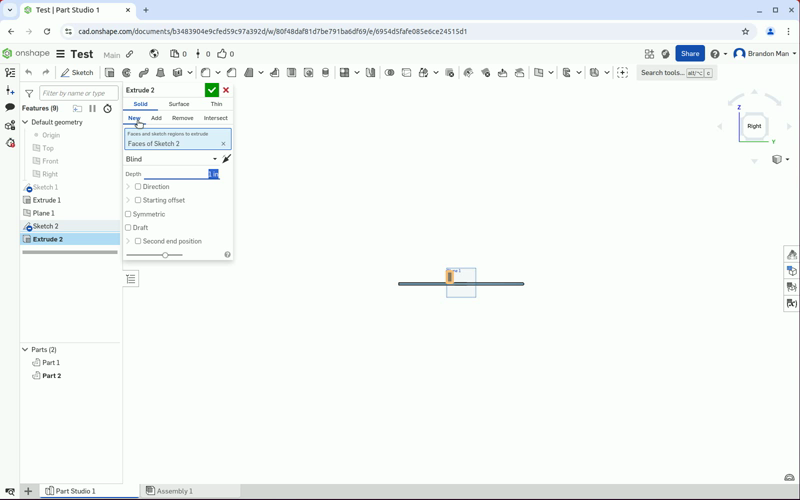
text(-30.811)
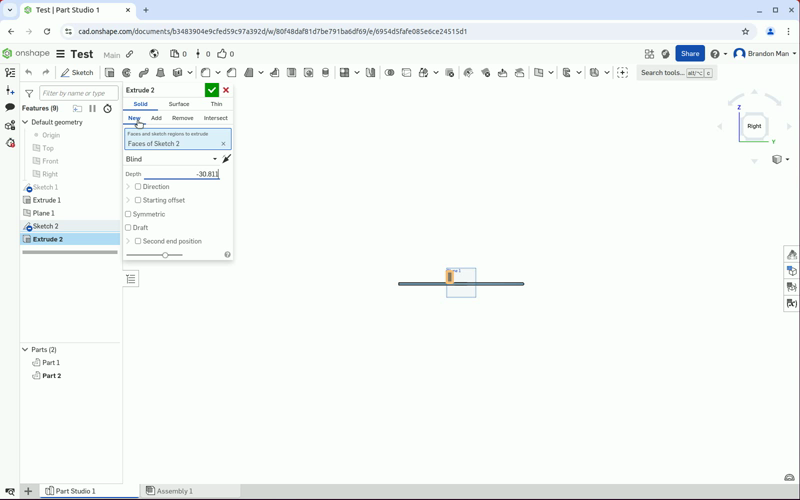
key(enter)
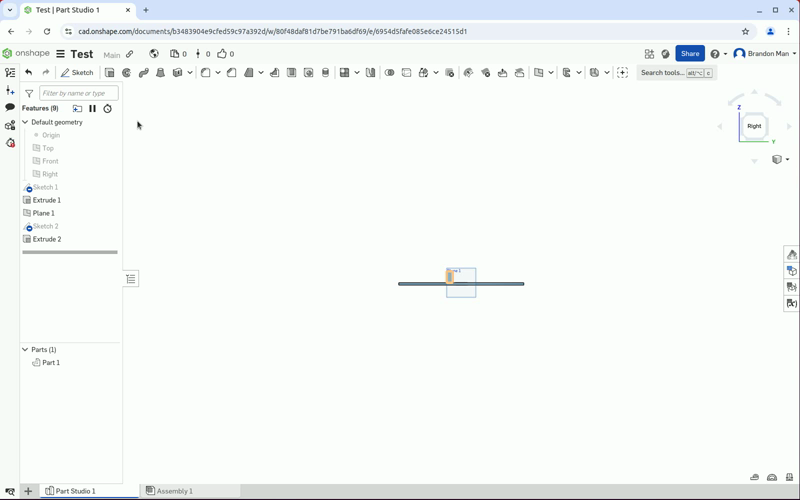
key(shift+h)
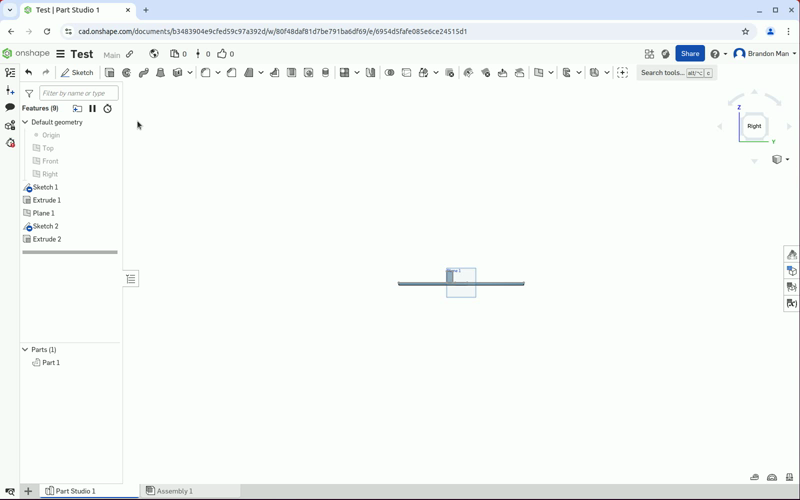
key(shift+h)
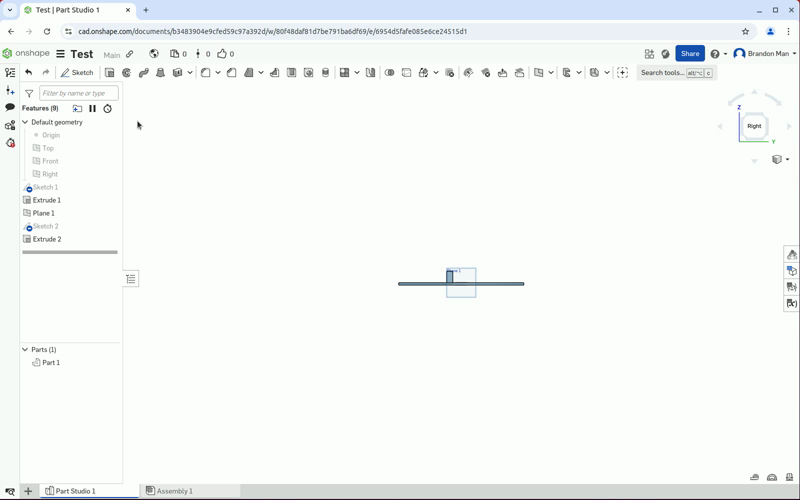
mouse_move(73, 189)
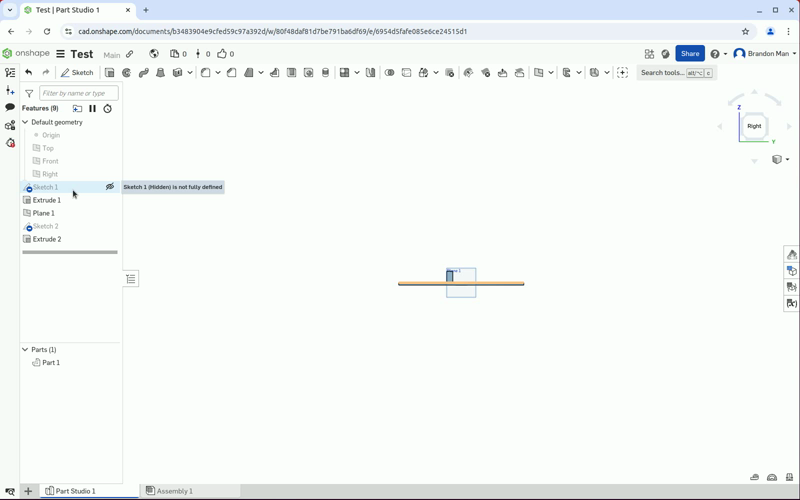
click(73, 189)
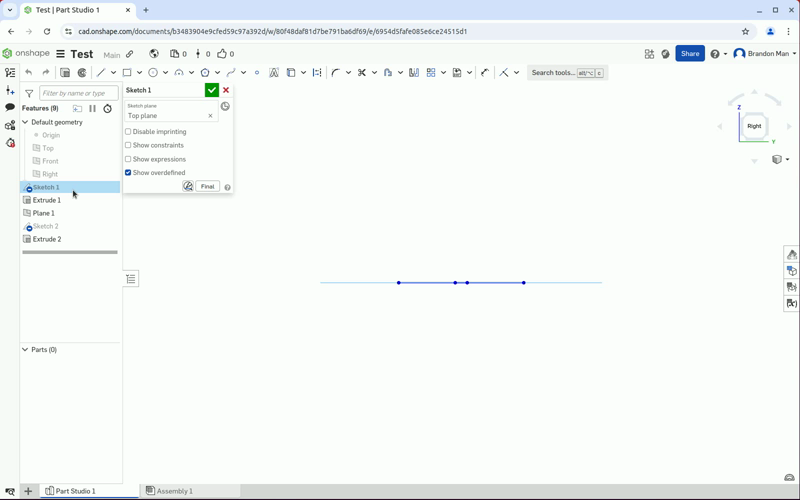
mouse_move(229, 92)
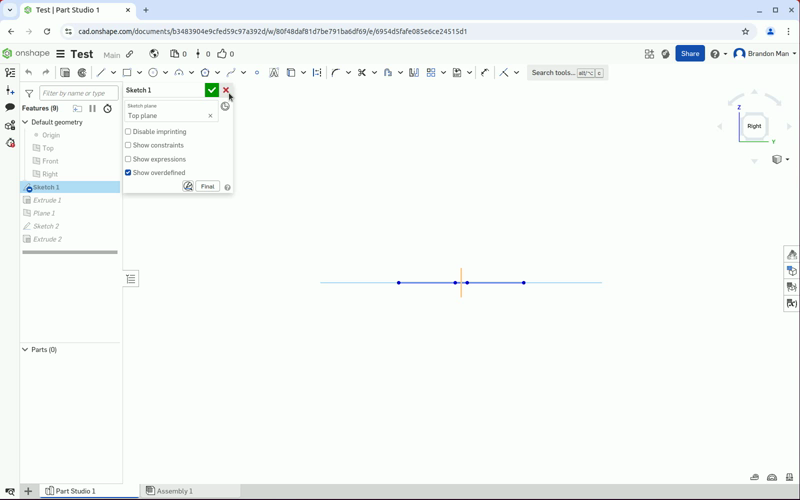
click(229, 92)
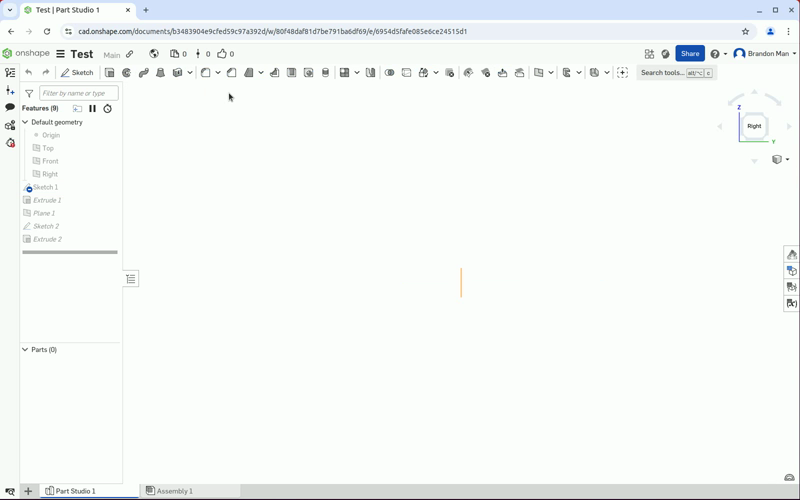
key(shift+s)
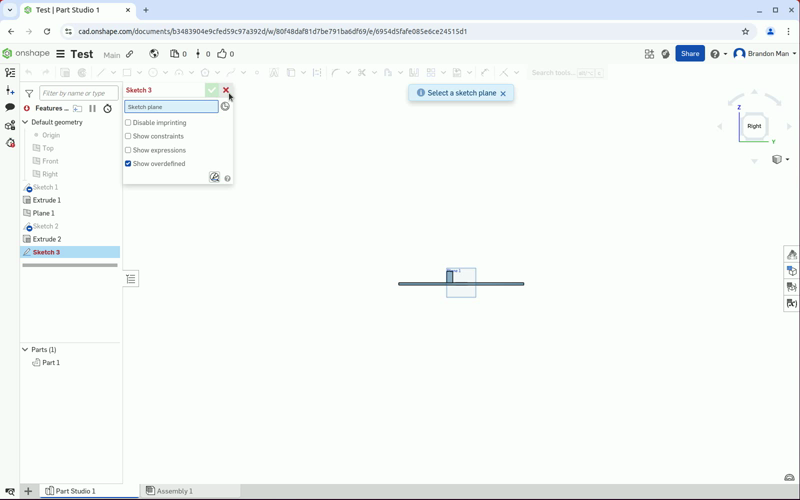
mouse_move(73, 215)
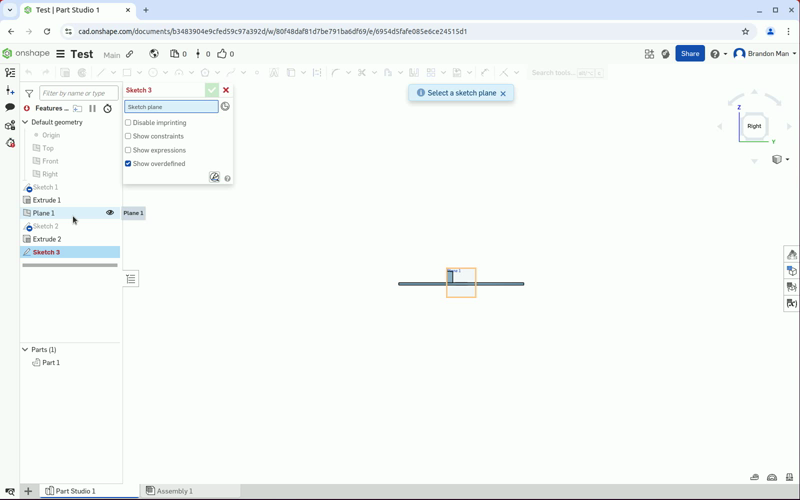
click(73, 215)
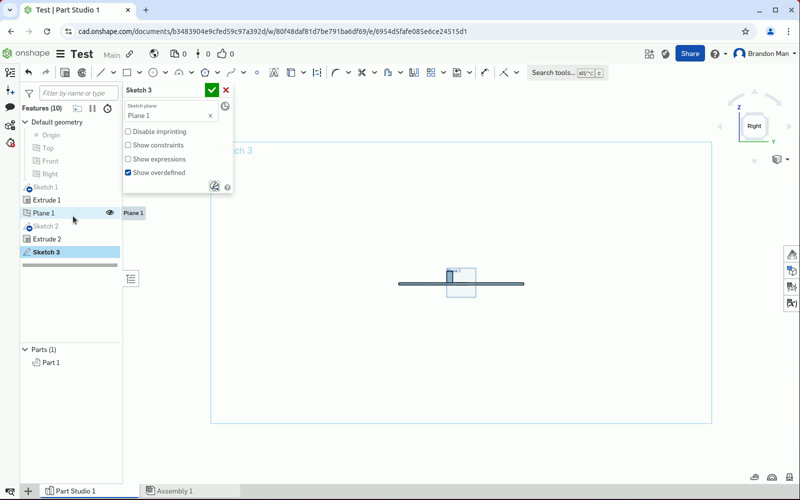
mouse_move(73, 352)
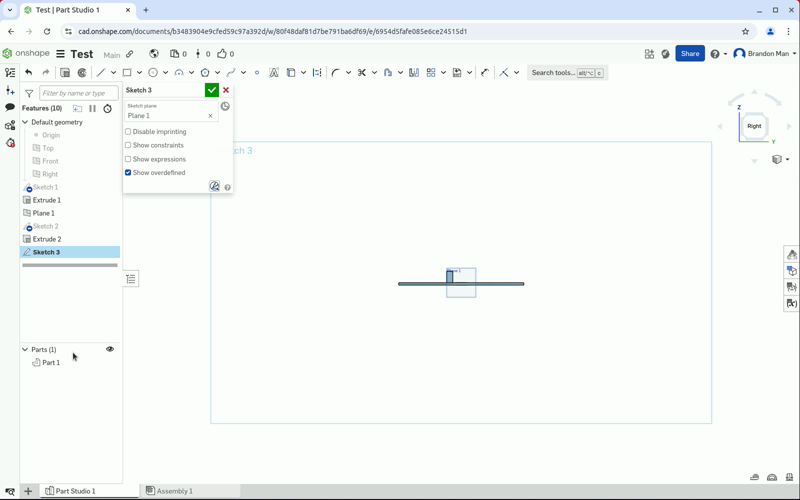
key(y)
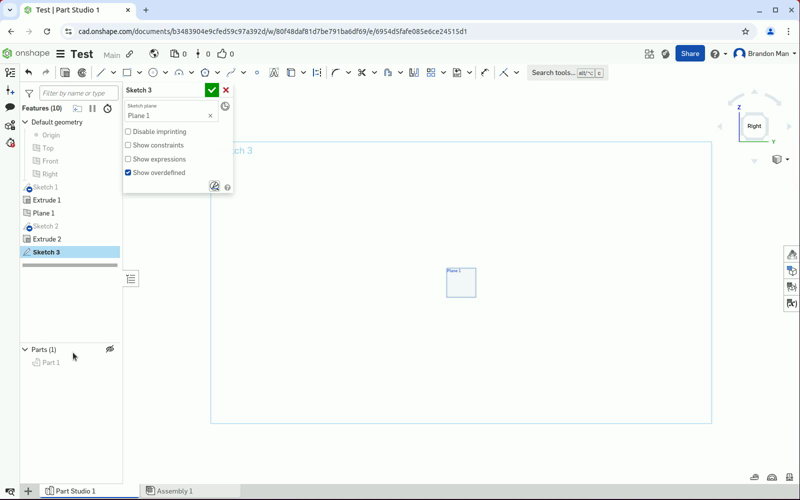
key(l)
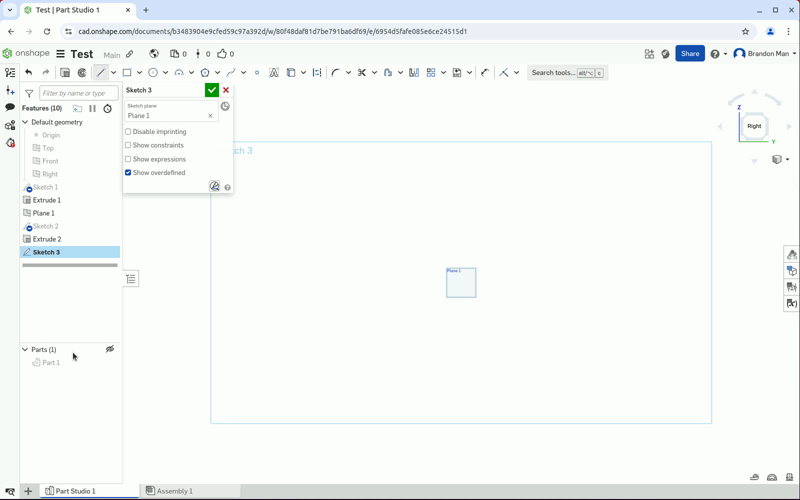
key_down(shift)
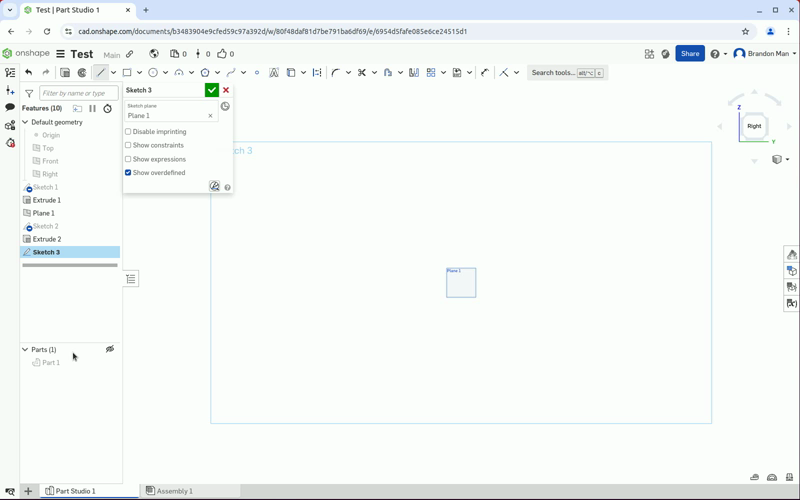
mouse_move(468, 282)
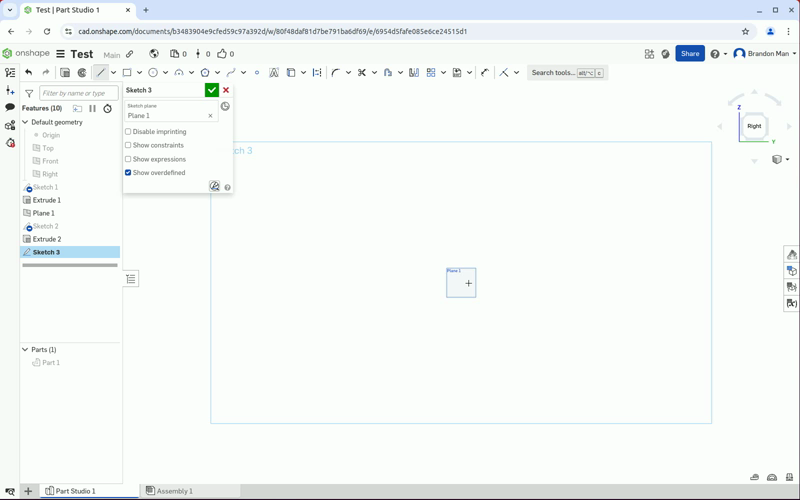
click(468, 282)
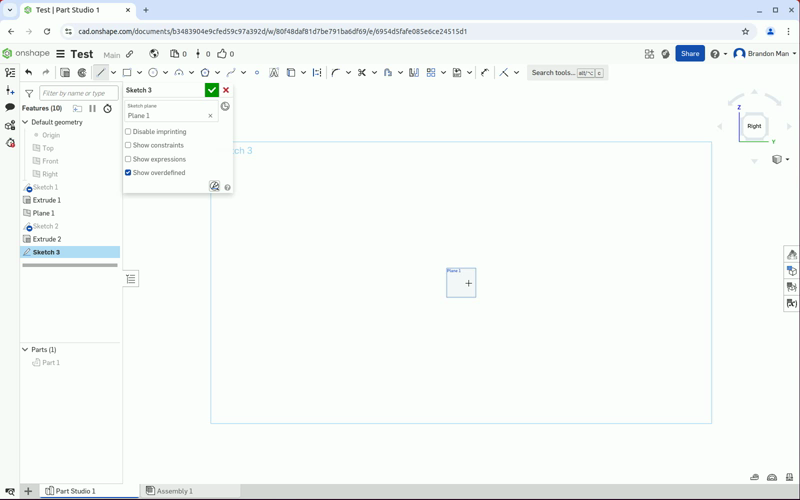
key_up(shift)
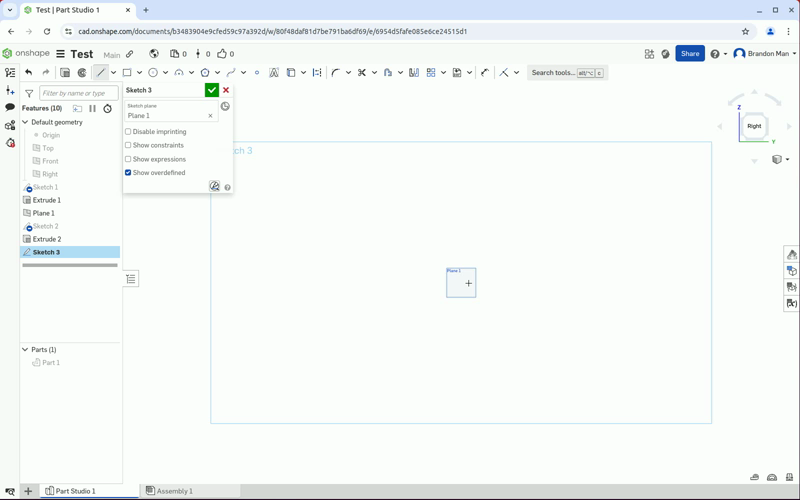
key_down(shift)
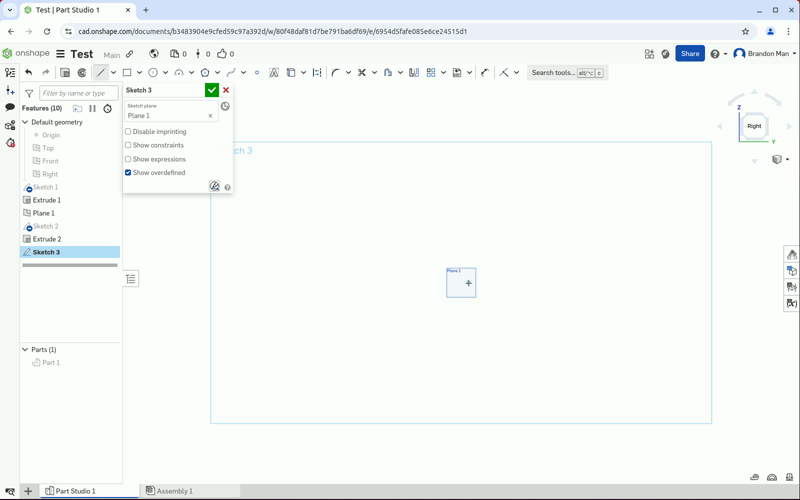
mouse_move(498, 282)
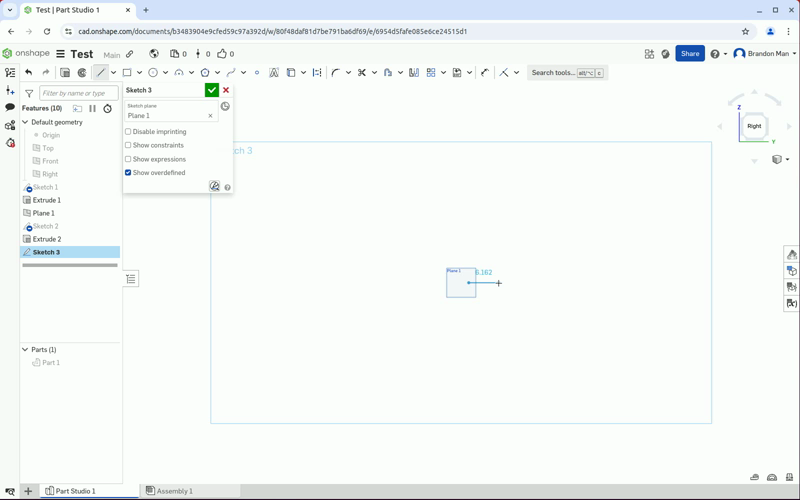
mouse_move(474, 282)
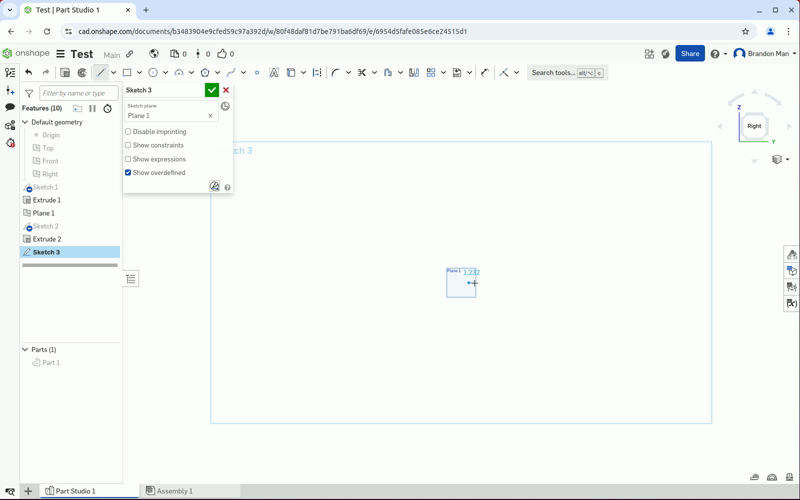
scroll(6)
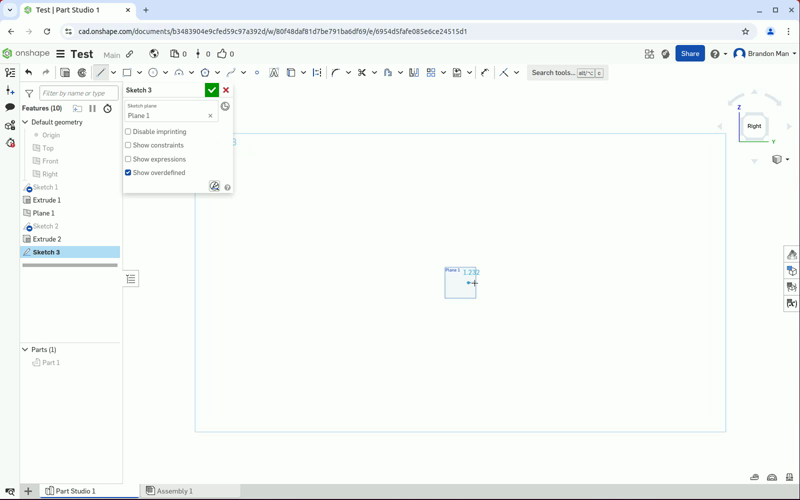
scroll(6)
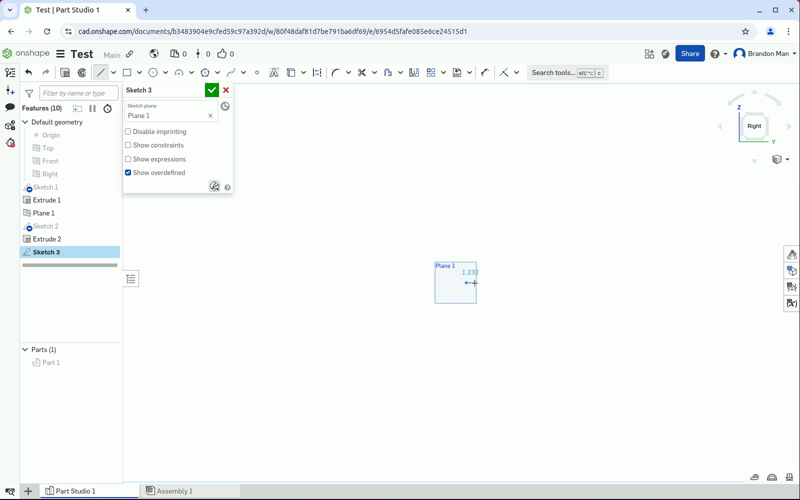
scroll(6)
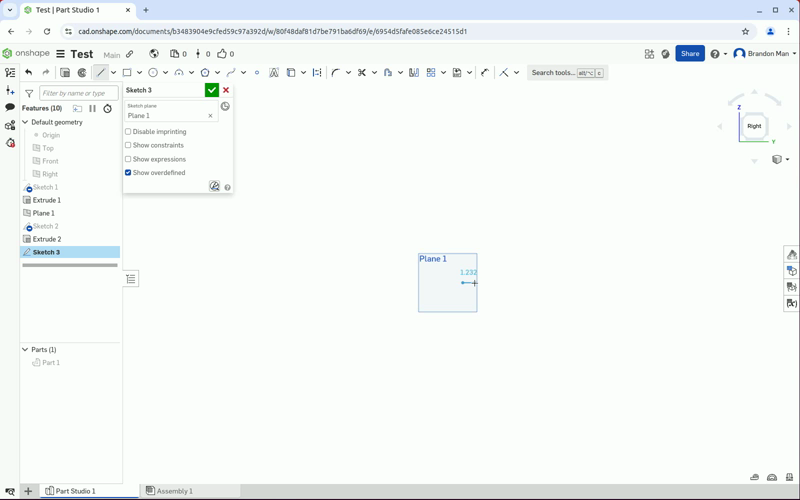
scroll(6)
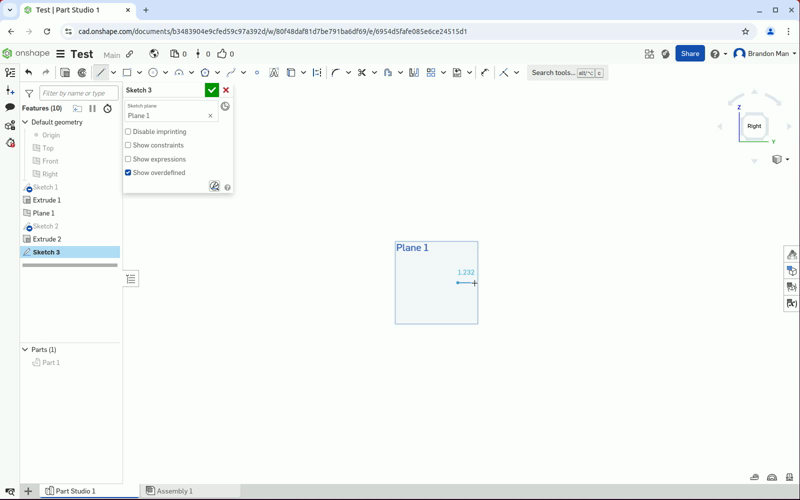
scroll(6)
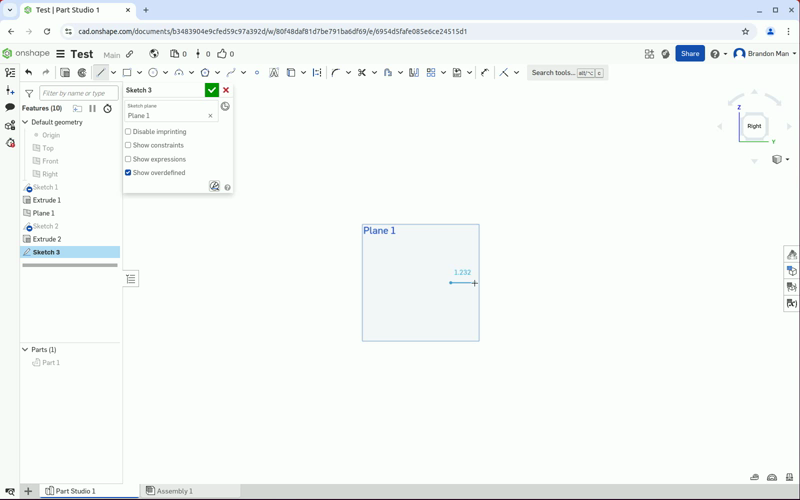
scroll(6)
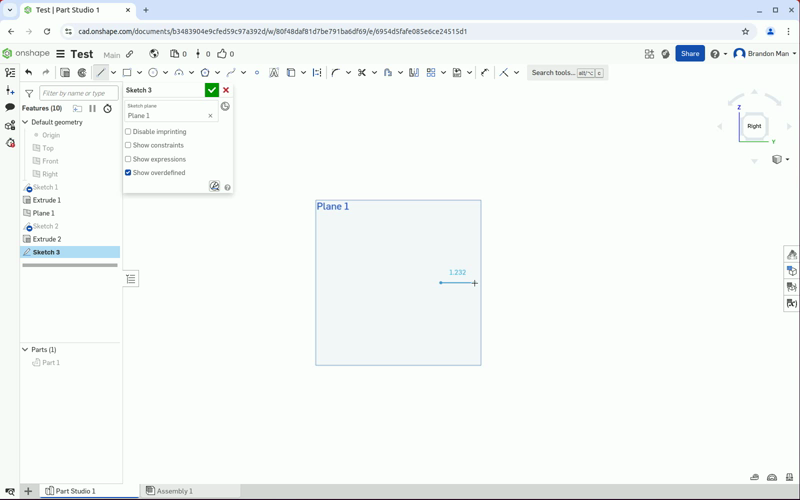
scroll(6)
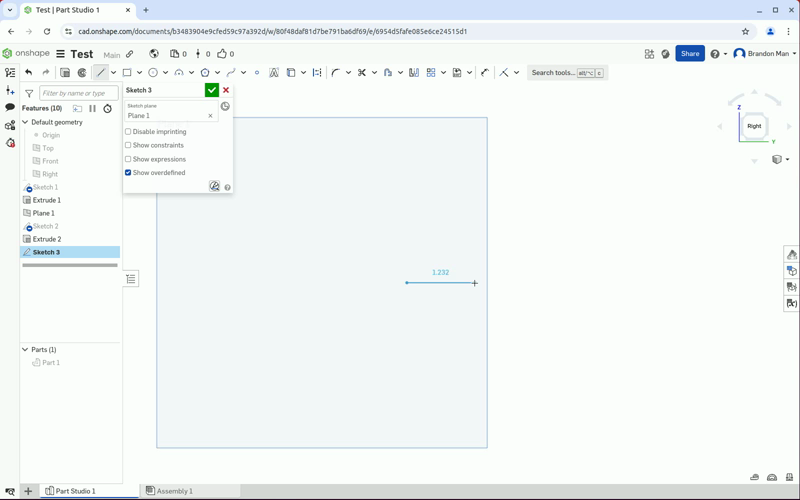
click(474, 282)
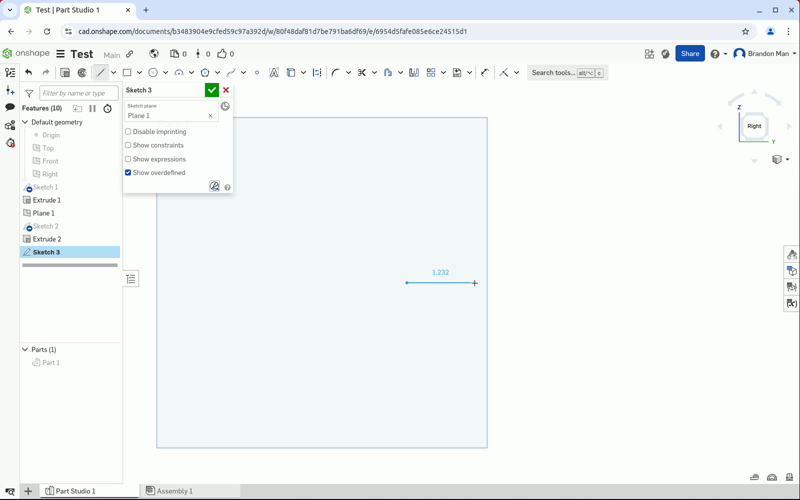
scroll(-6)
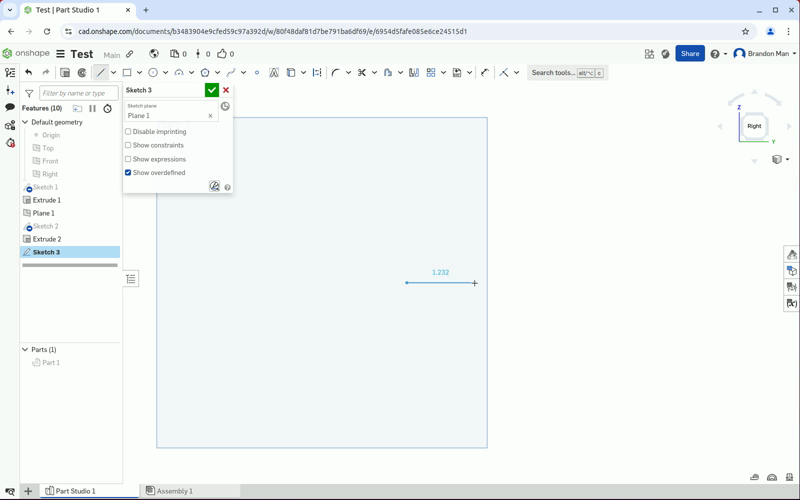
scroll(-6)
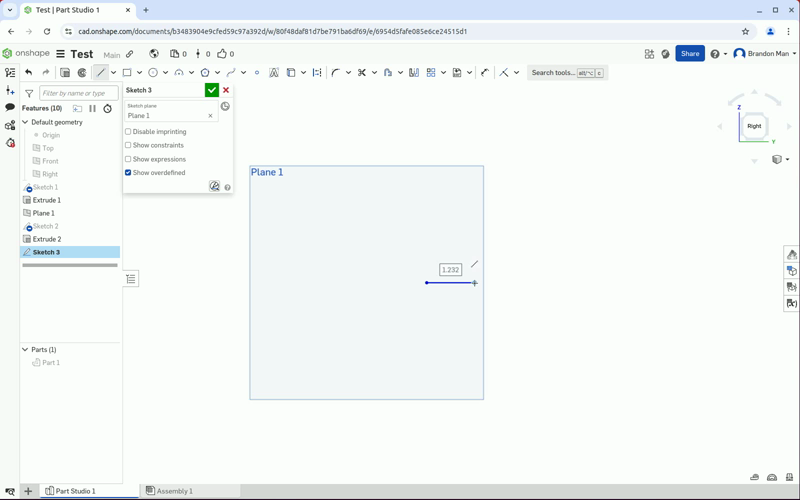
scroll(-6)
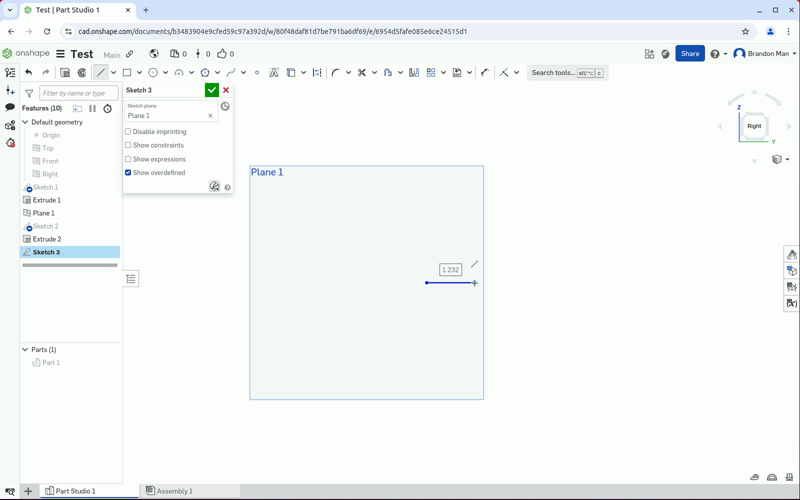
scroll(-6)
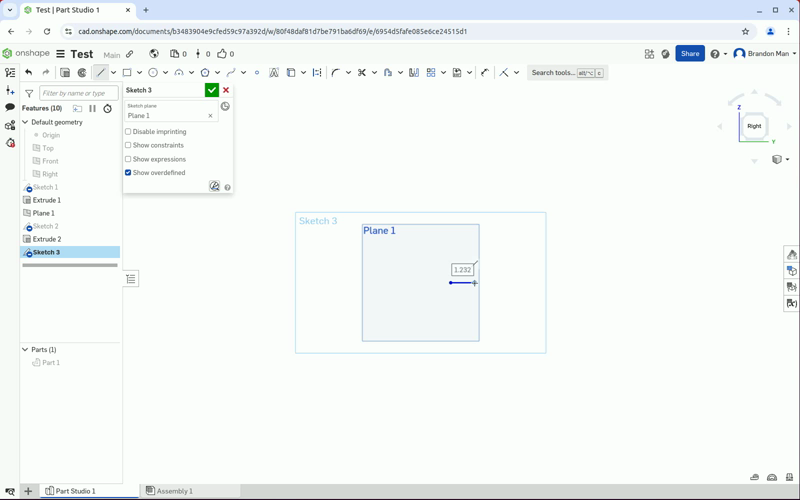
scroll(-6)
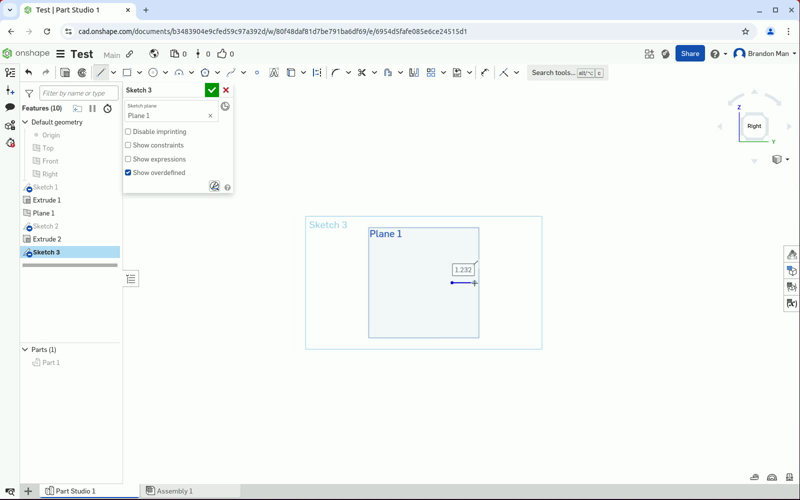
scroll(-6)
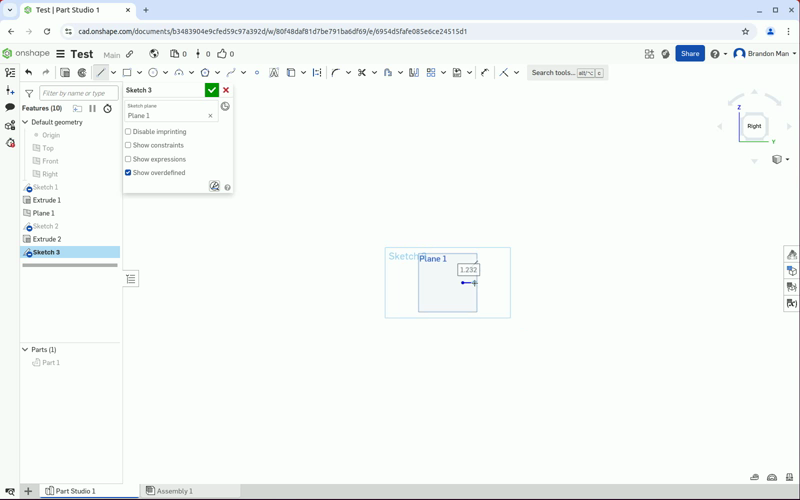
scroll(-6)
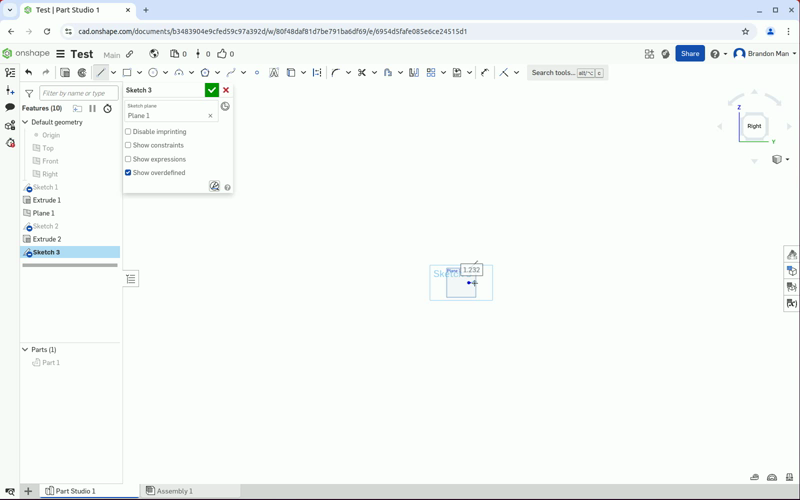
key_up(shift)
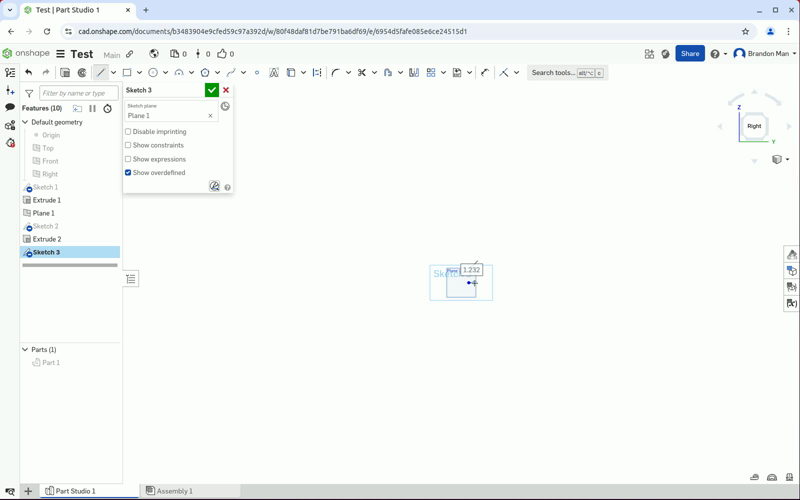
key_down(shift)
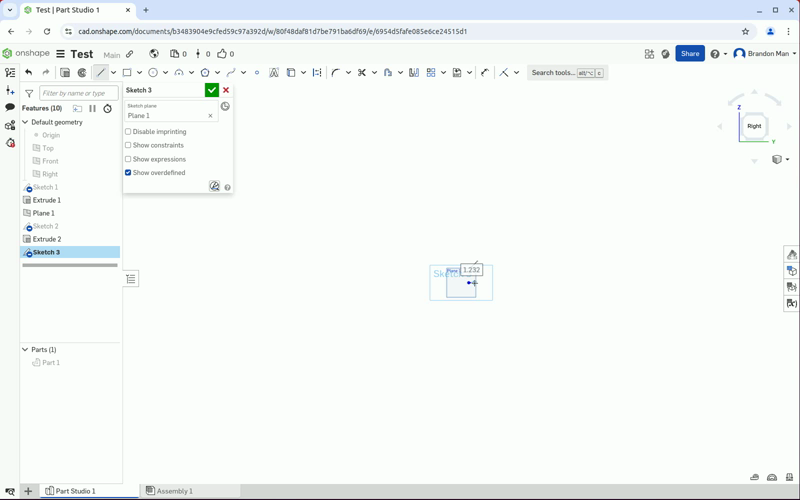
mouse_move(504, 282)
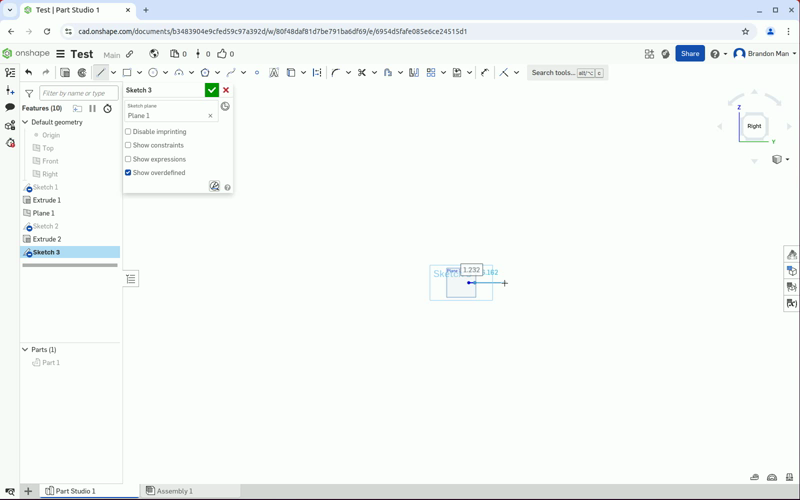
mouse_move(474, 271)
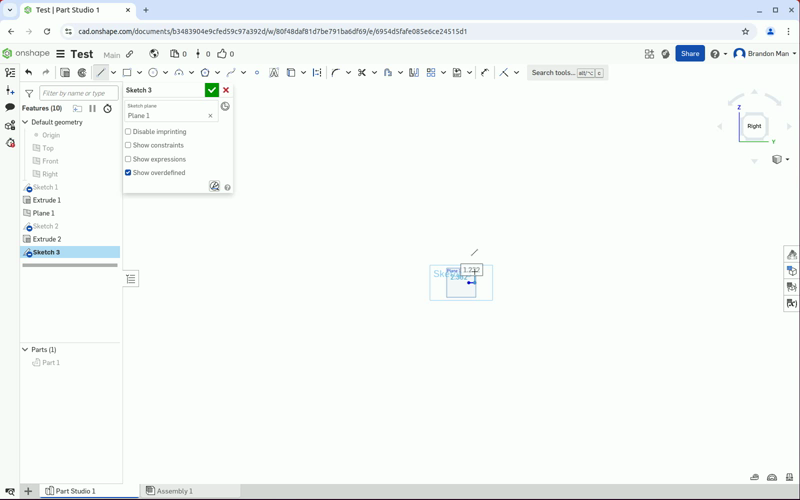
click(474, 271)
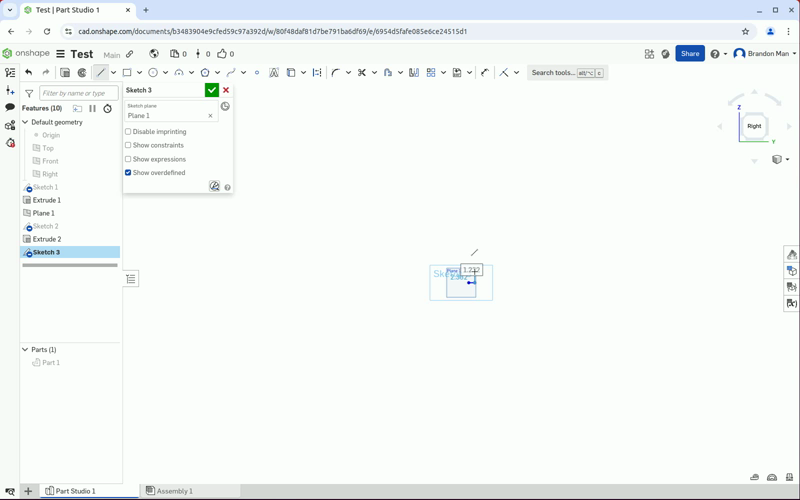
key_up(shift)
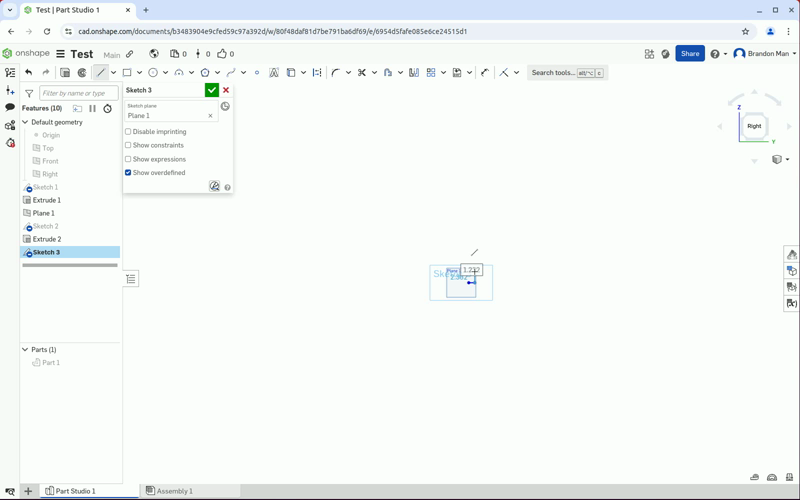
key_down(shift)
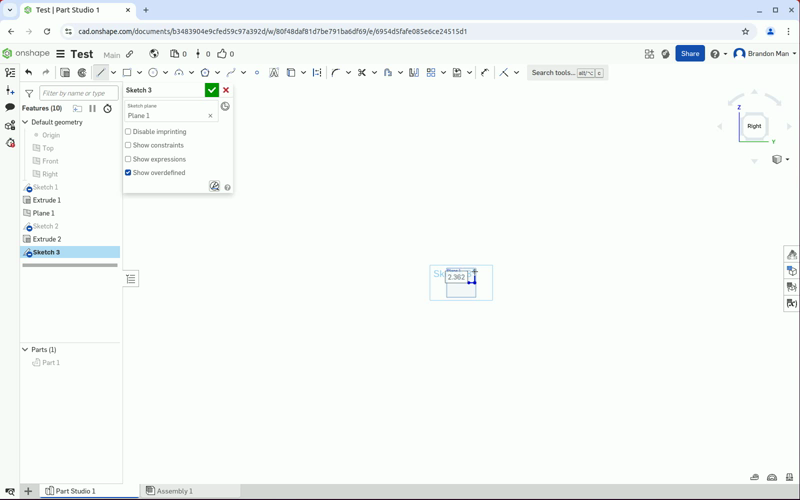
mouse_move(504, 271)
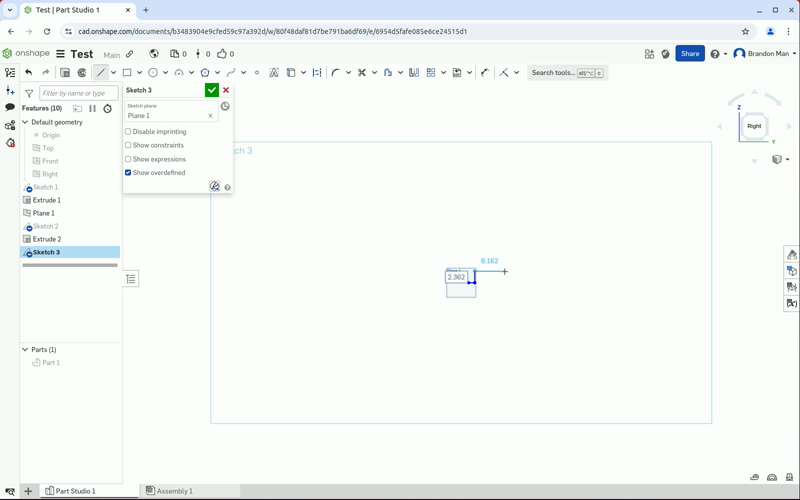
mouse_move(468, 271)
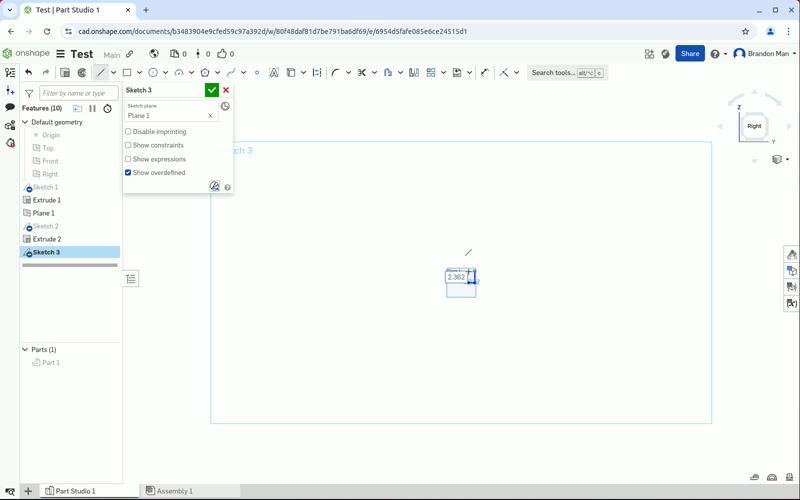
scroll(6)
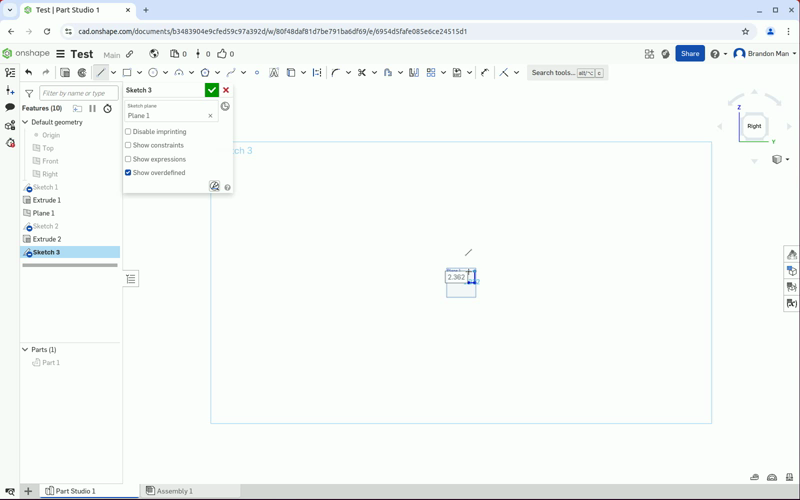
scroll(6)
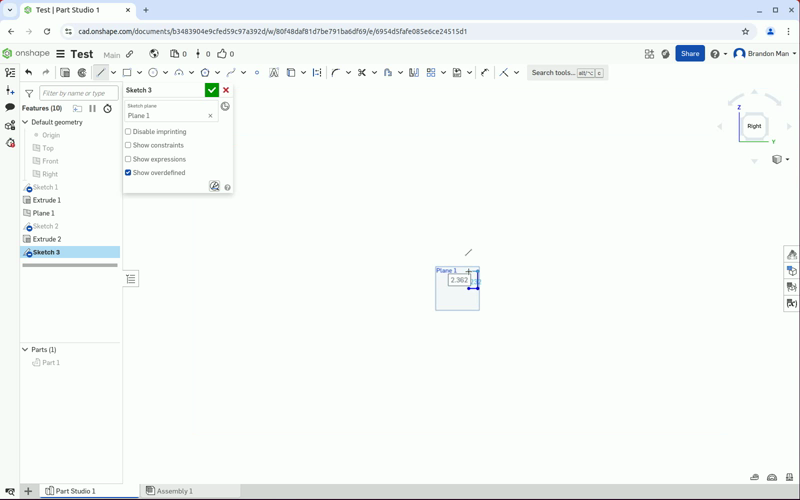
scroll(6)
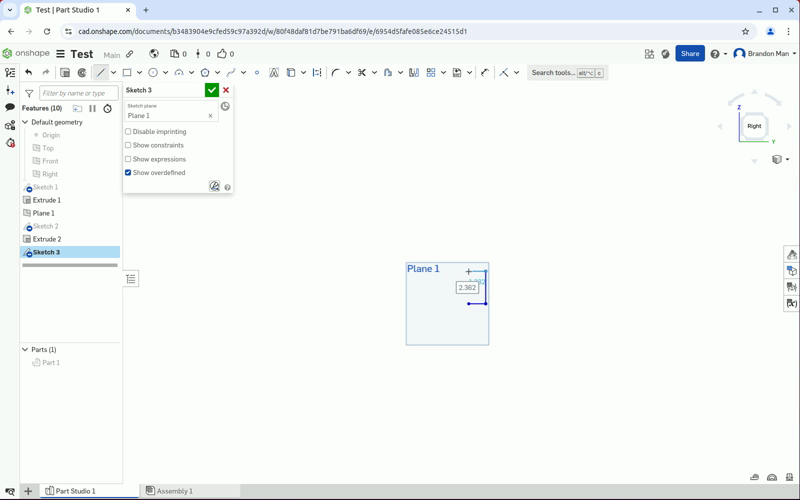
scroll(6)
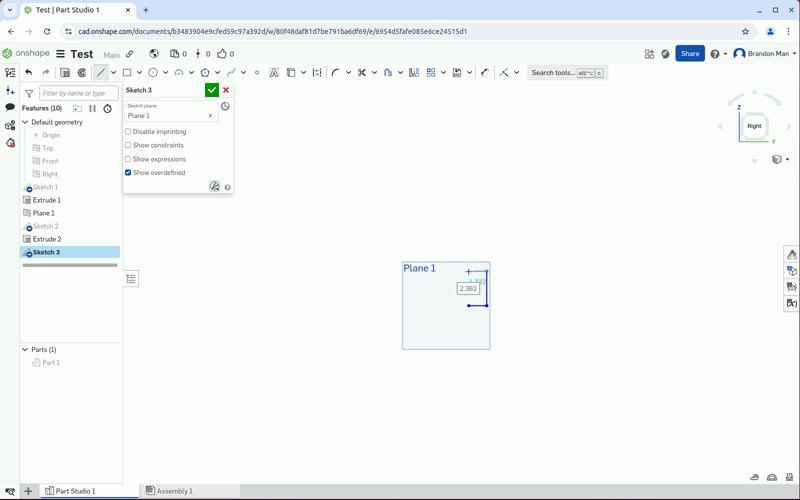
scroll(6)
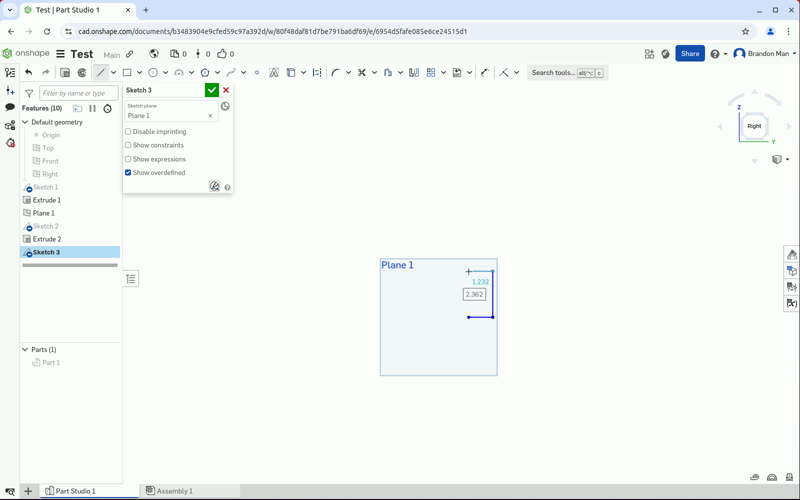
scroll(6)
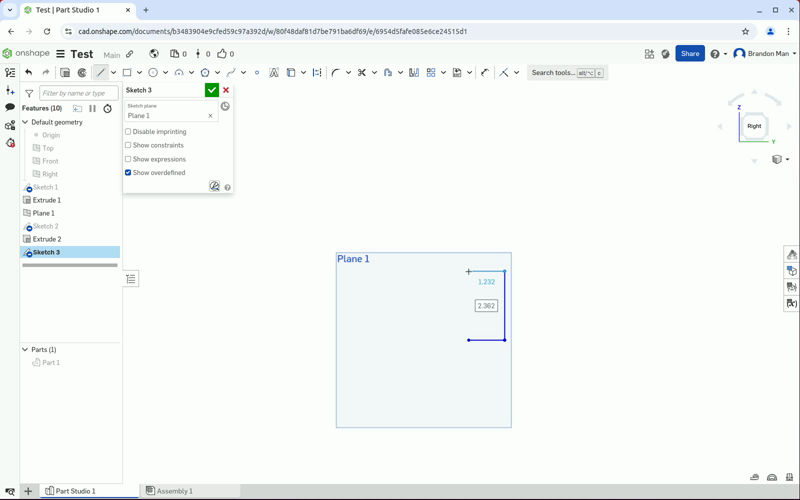
scroll(6)
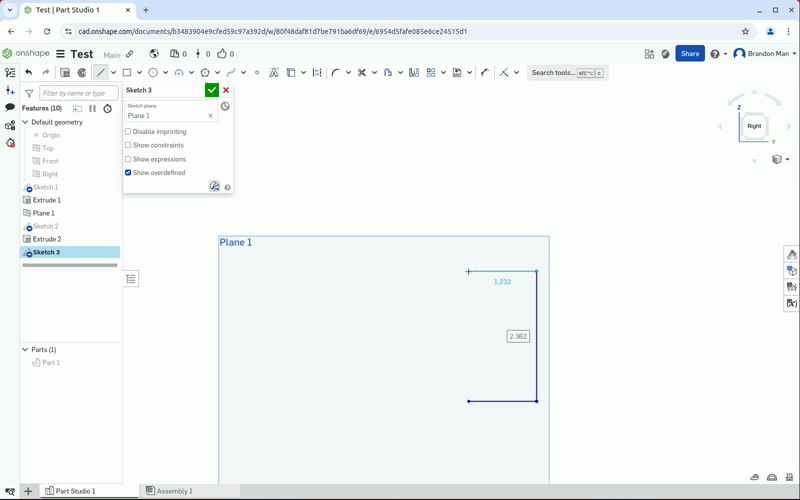
click(468, 271)
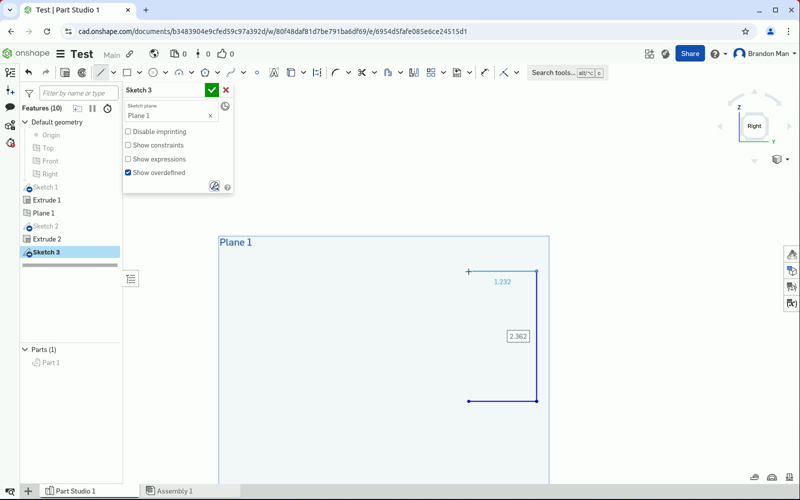
scroll(-6)
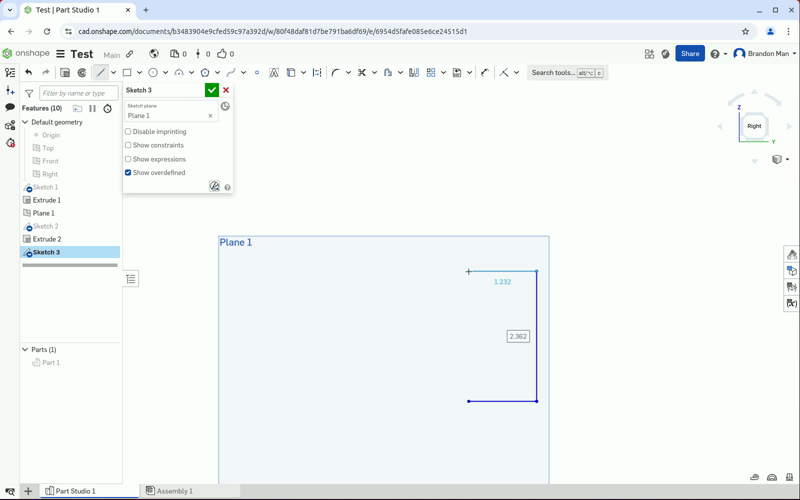
scroll(-6)
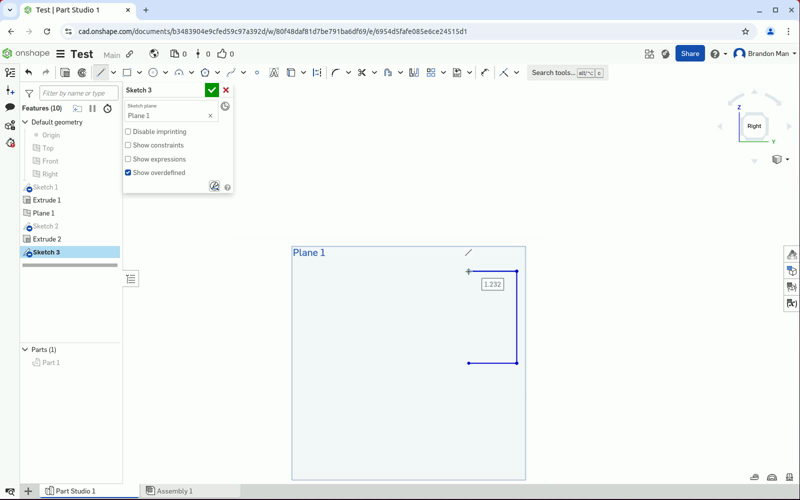
scroll(-6)
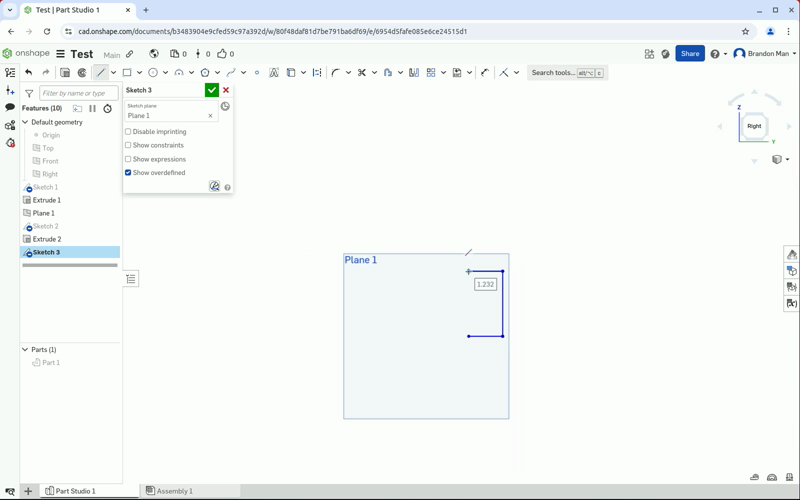
scroll(-6)
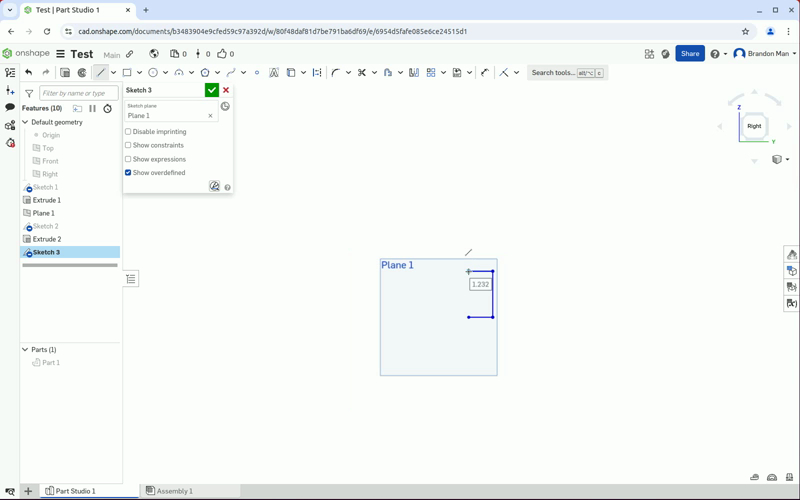
scroll(-6)
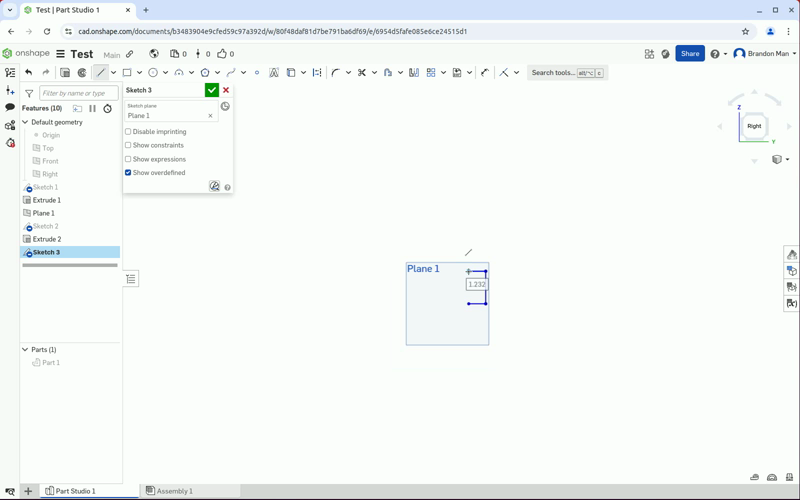
scroll(-6)
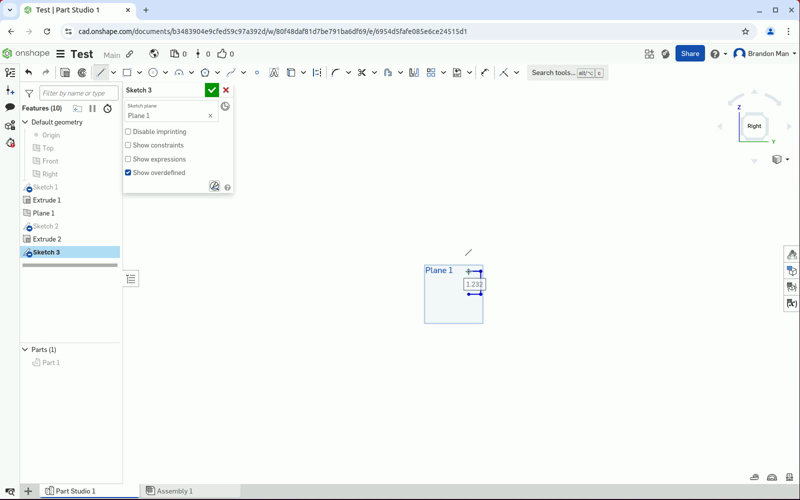
scroll(-6)
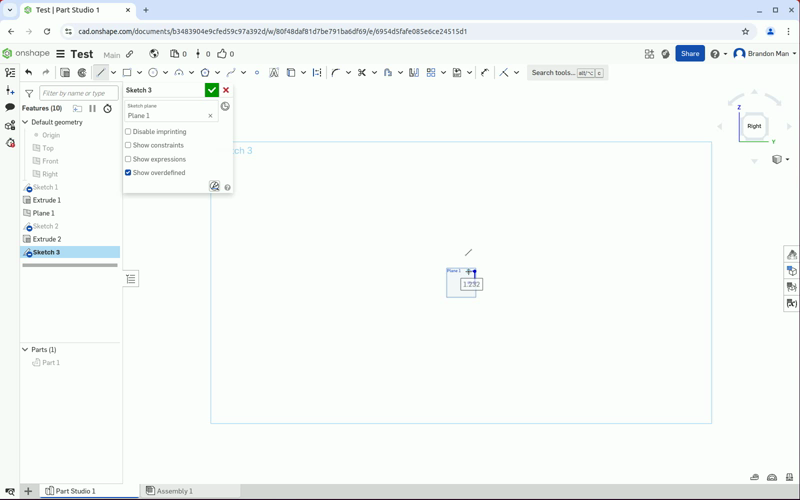
key_up(shift)
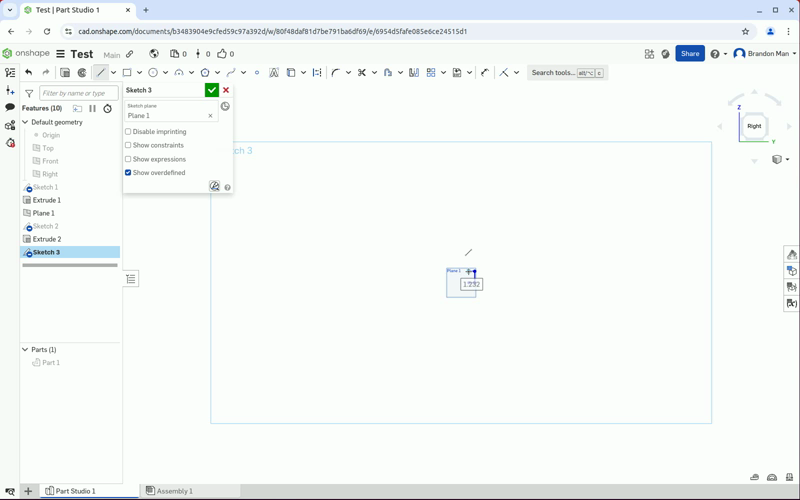
mouse_move(498, 271)
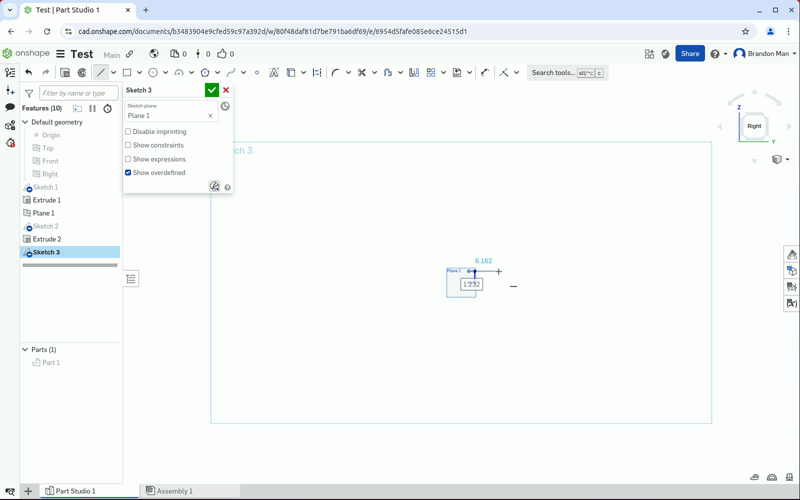
key_down(shift)
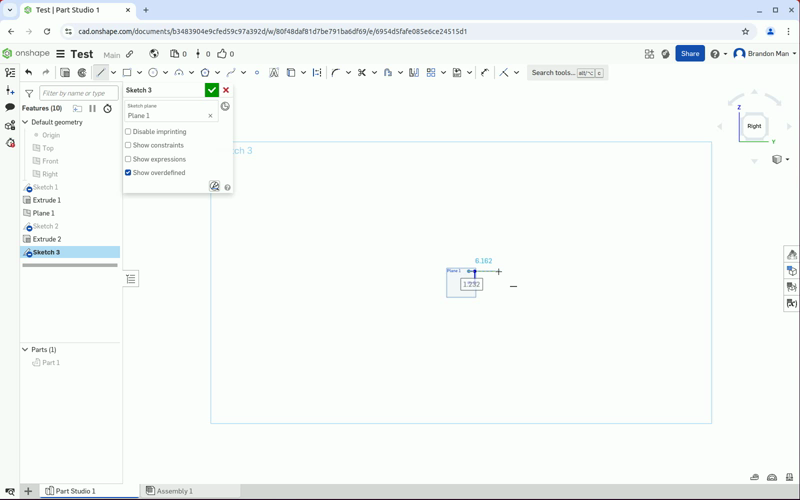
mouse_move(468, 282)
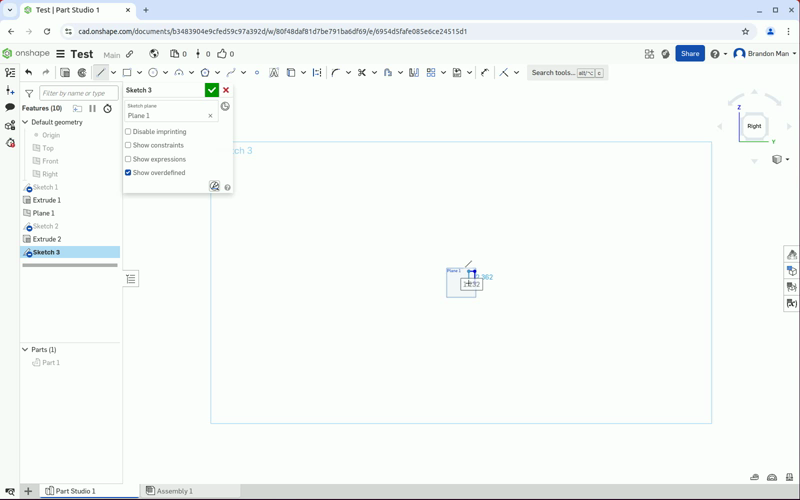
key_up(shift)
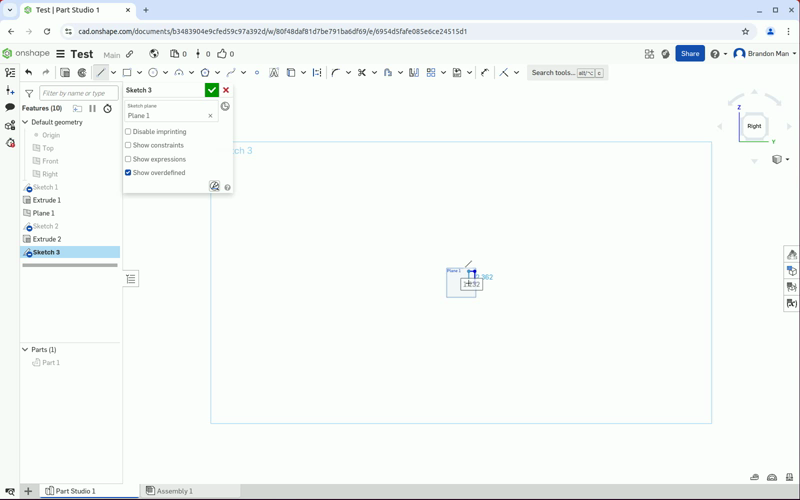
click(468, 282)
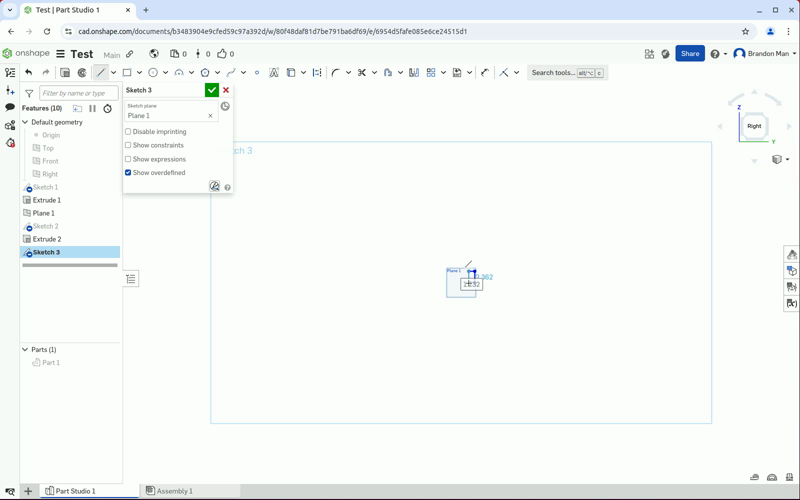
key(esc)
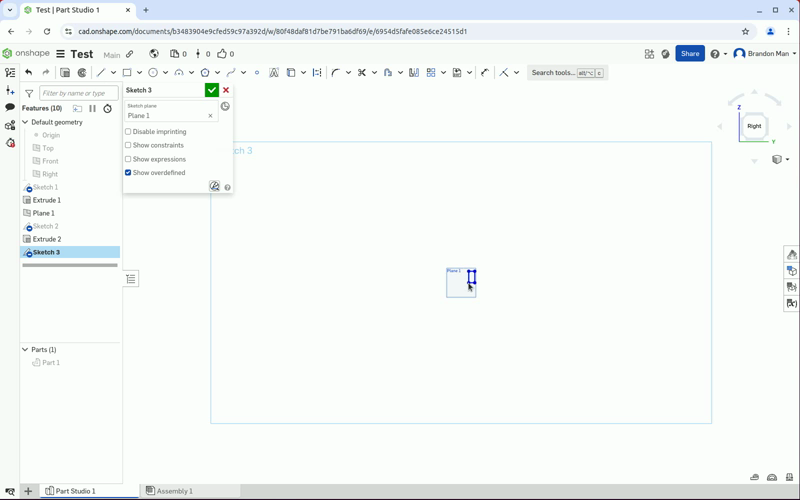
mouse_move(471, 278)
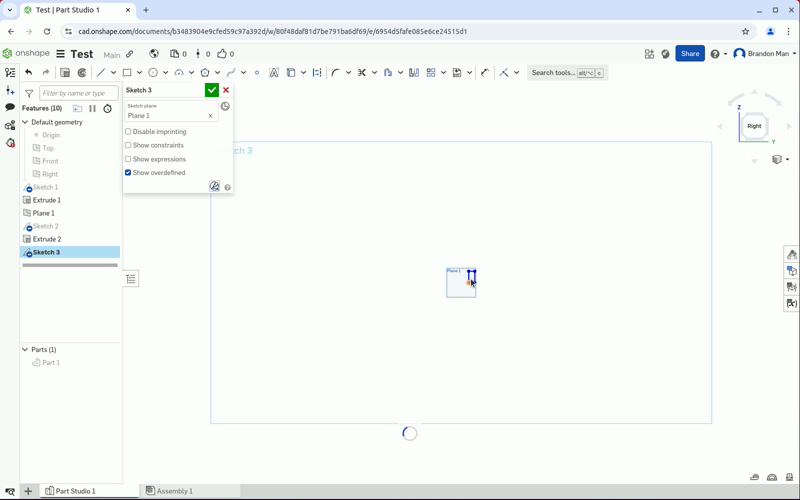
scroll(6)
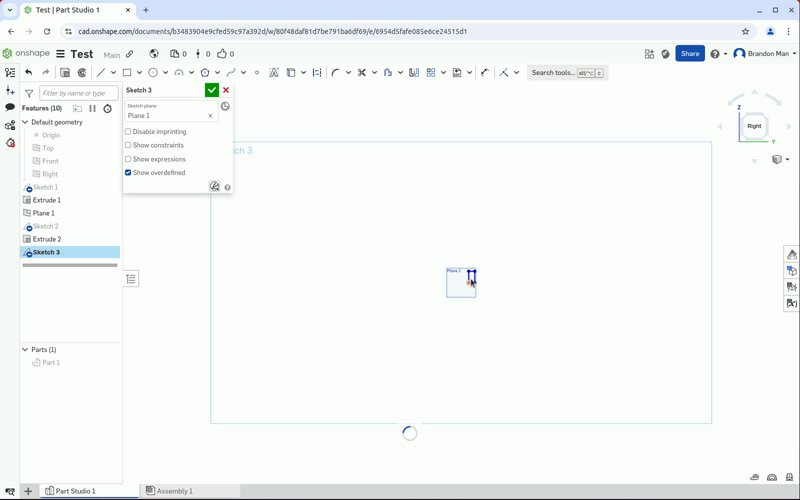
scroll(6)
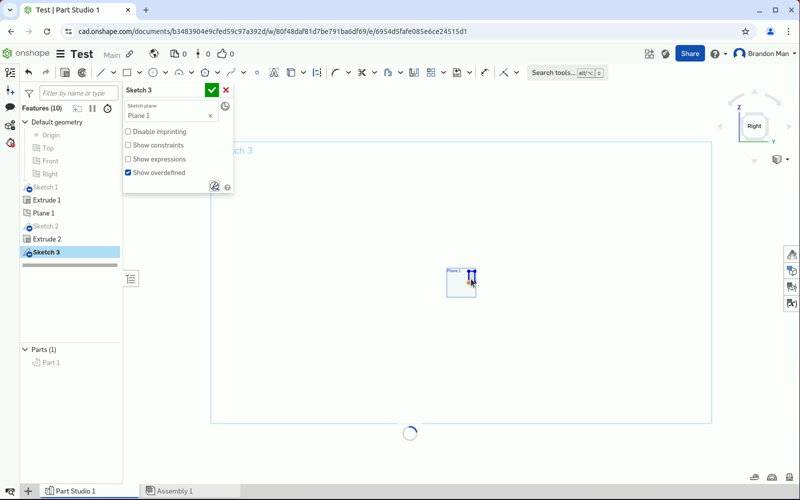
scroll(6)
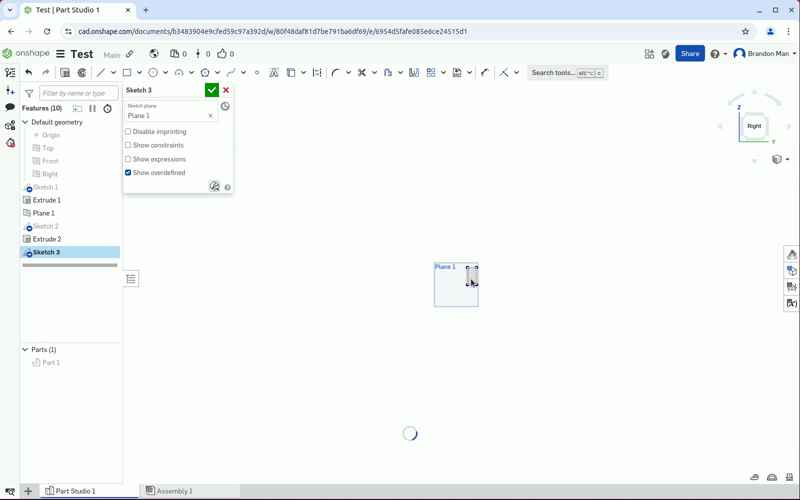
scroll(6)
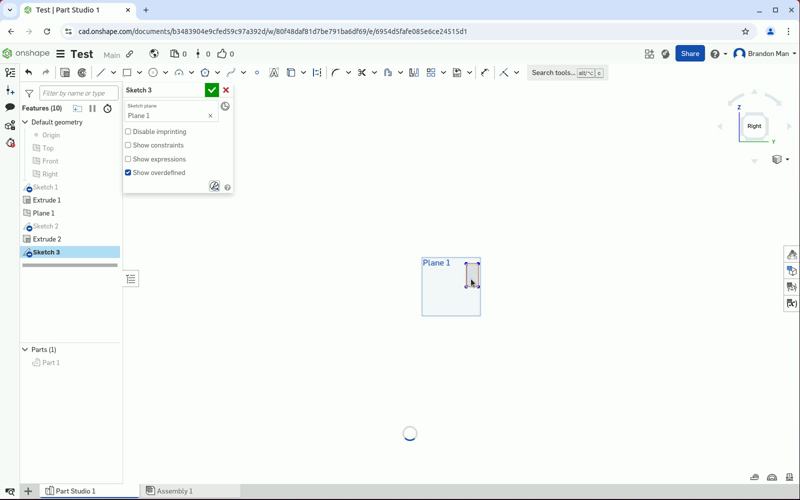
scroll(6)
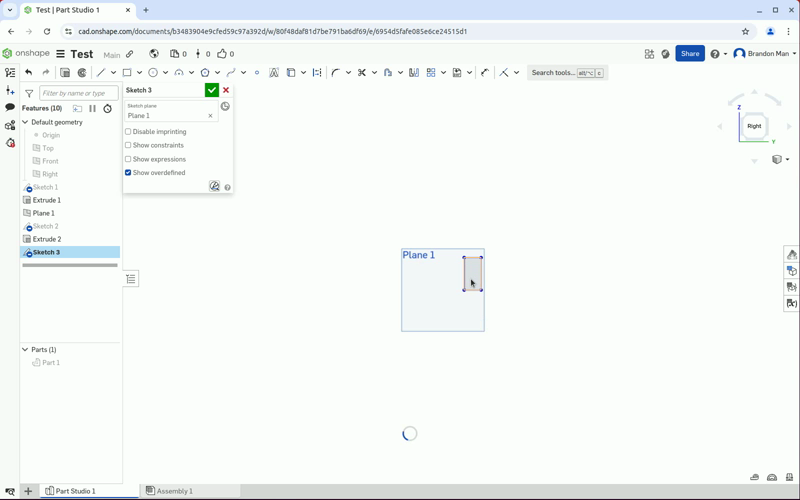
scroll(6)
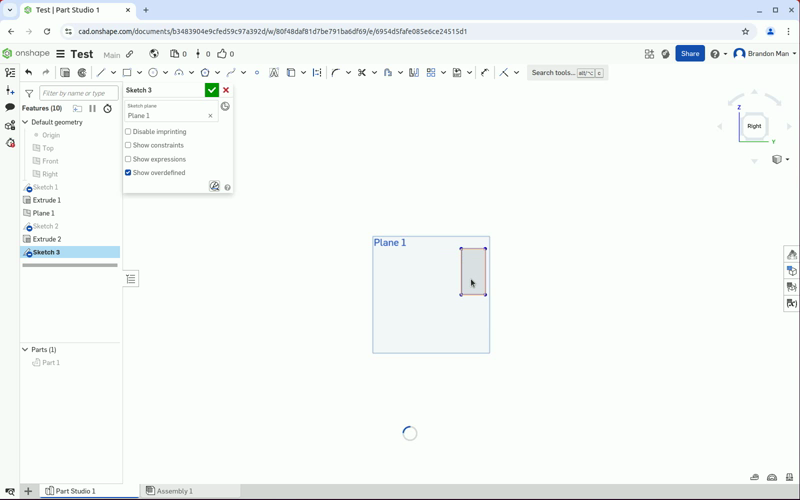
scroll(6)
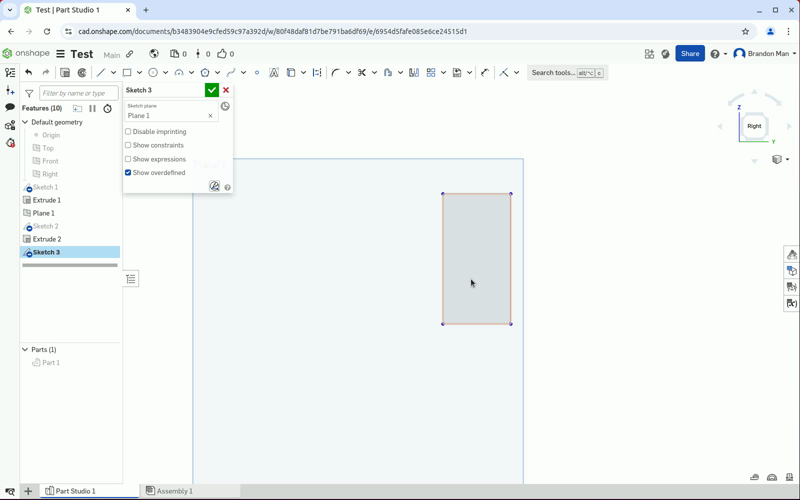
click(471, 278)
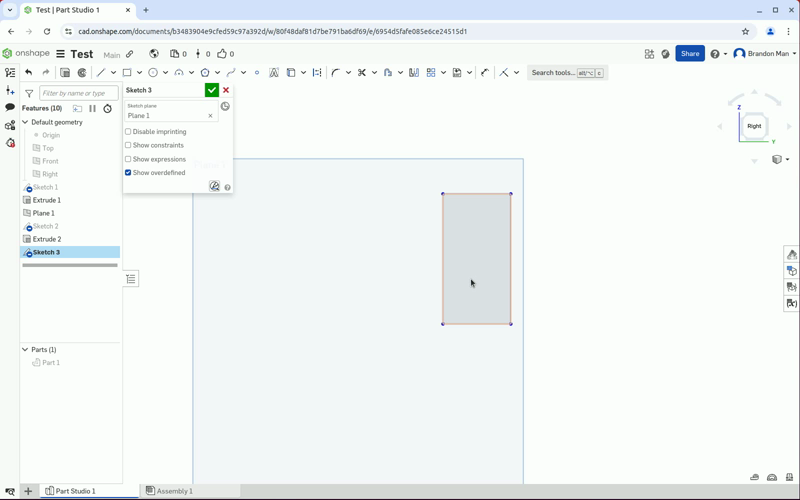
scroll(-6)
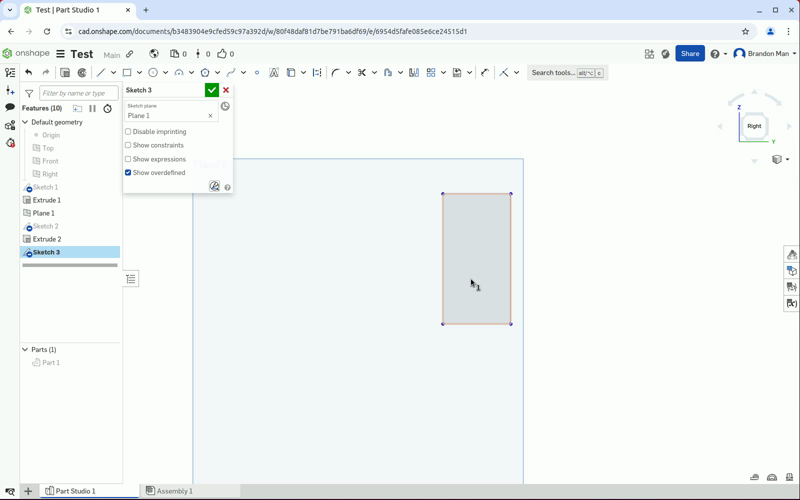
scroll(-6)
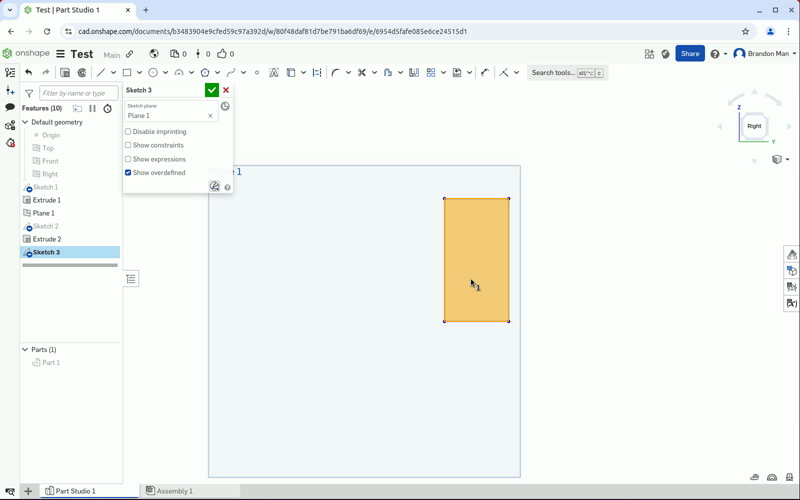
scroll(-6)
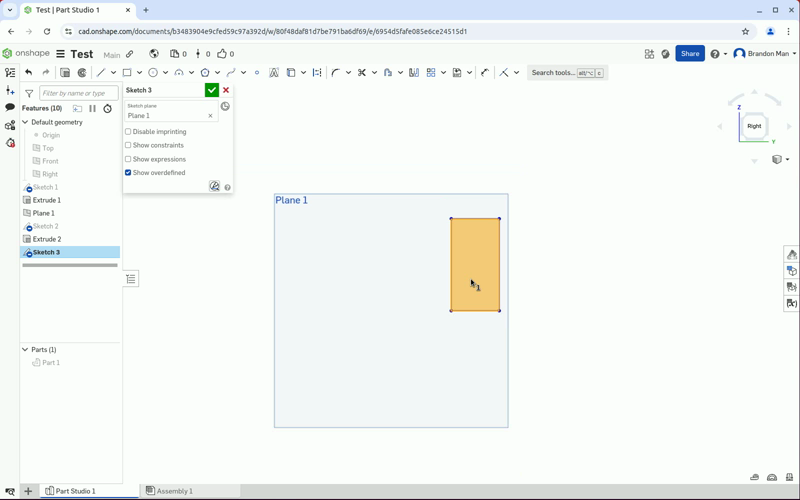
scroll(-6)
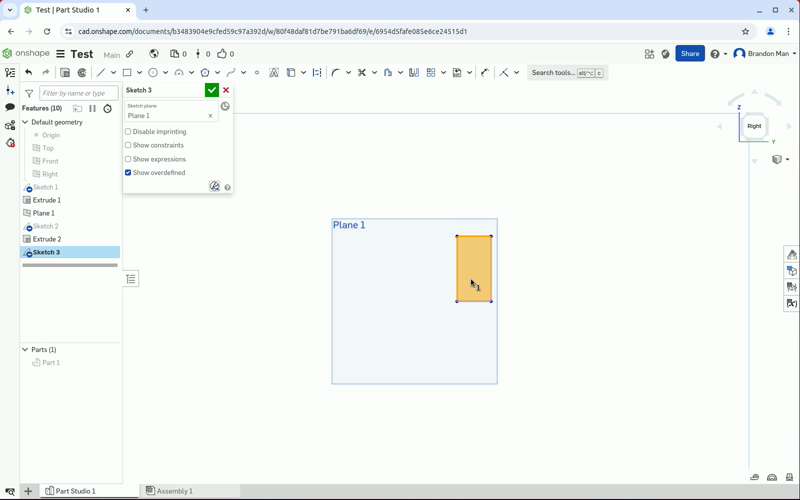
scroll(-6)
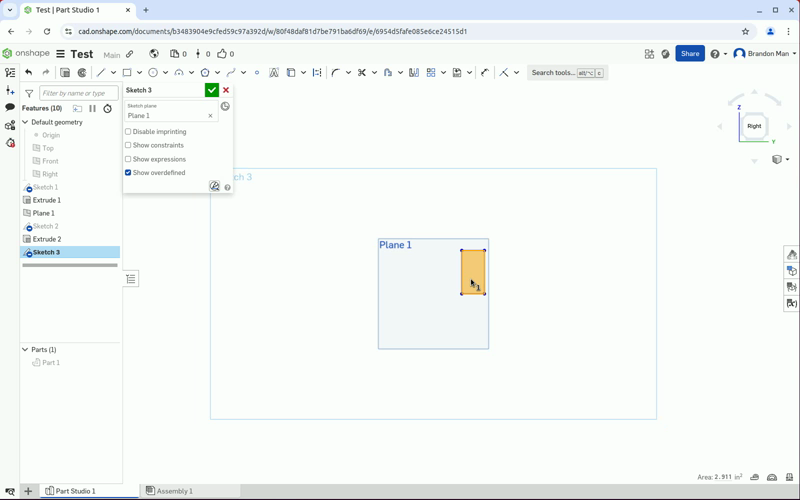
scroll(-6)
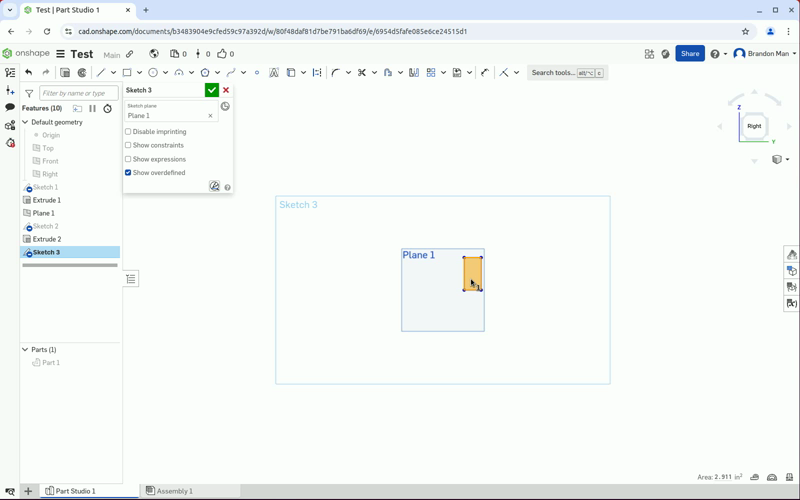
scroll(-6)
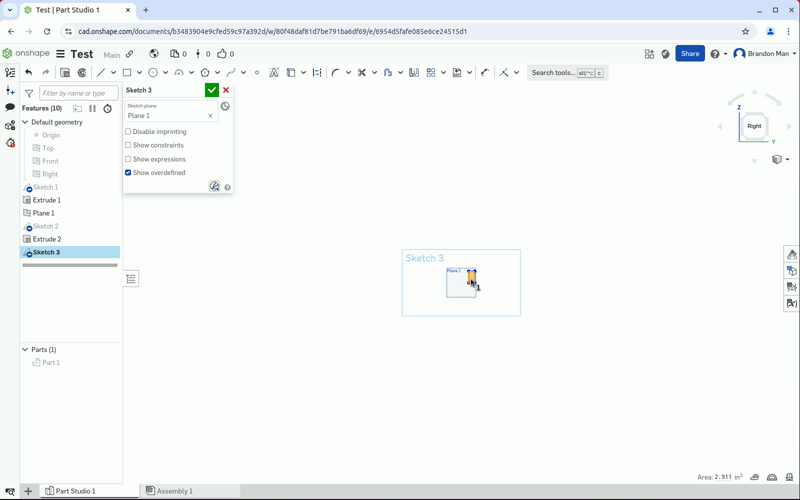
mouse_move(73, 352)
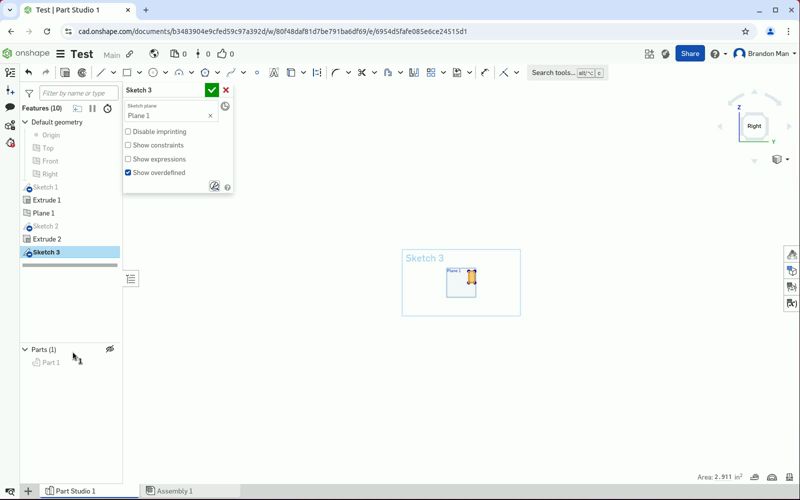
key(shift+y)
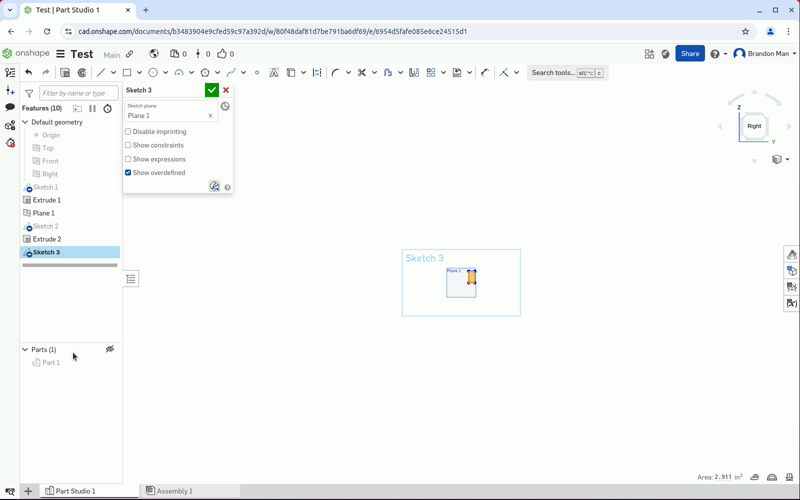
key(shift+e)
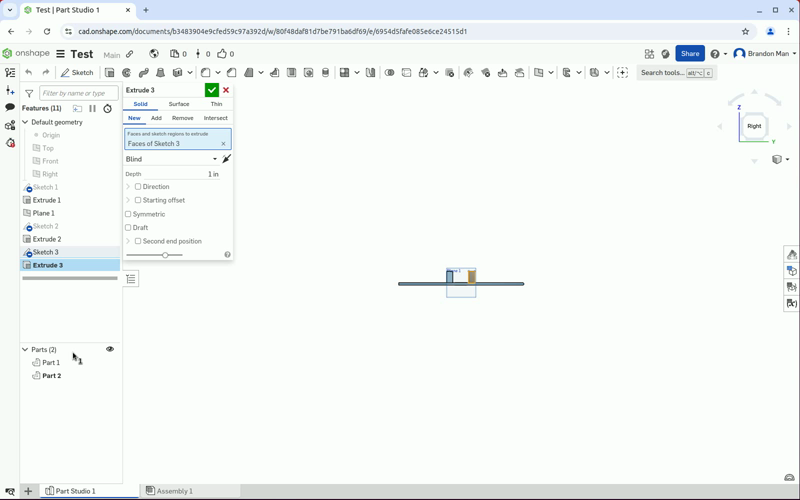
mouse_move(143, 106)
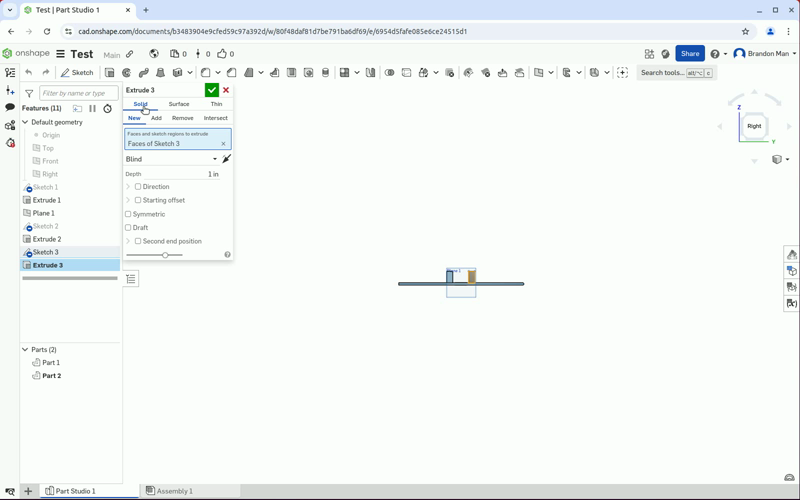
click(143, 106)
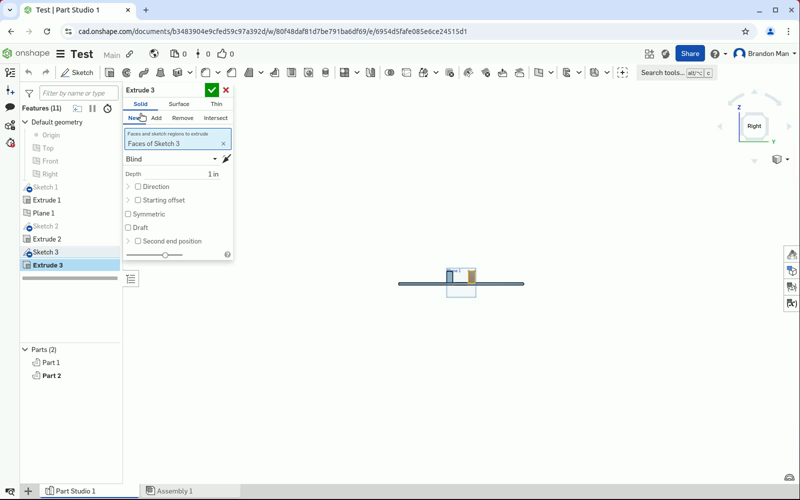
mouse_move(137, 120)
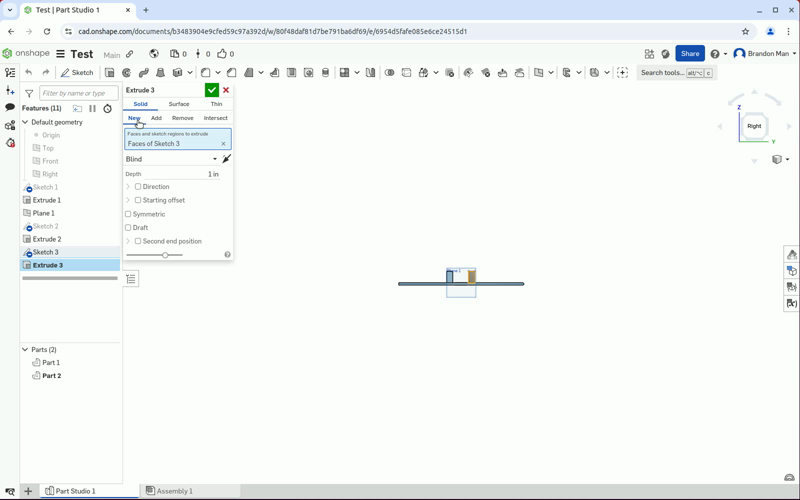
click(137, 120)
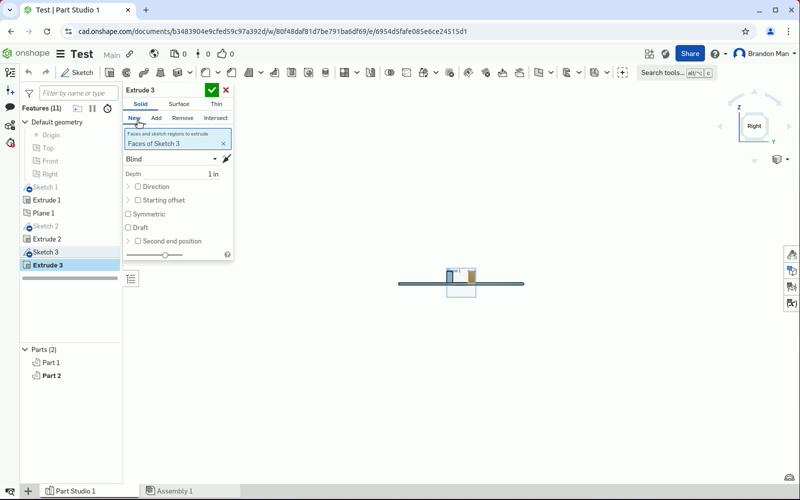
key(tab, 4)
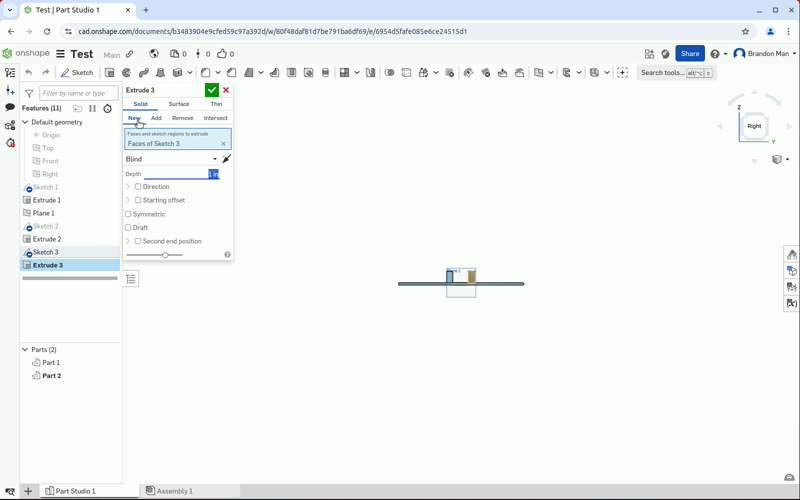
text(-30.811)
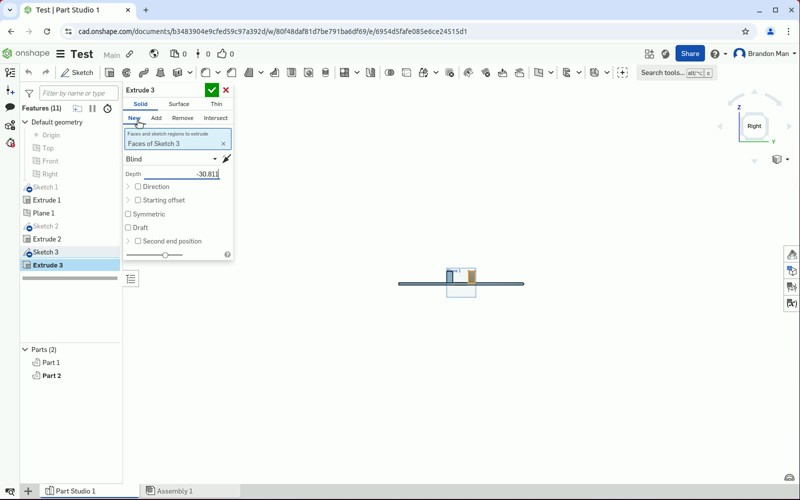
key(enter)
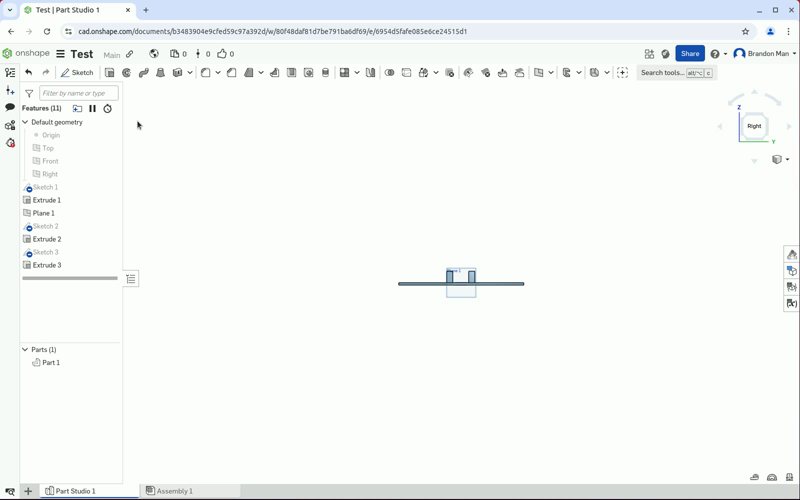
key(shift+h)
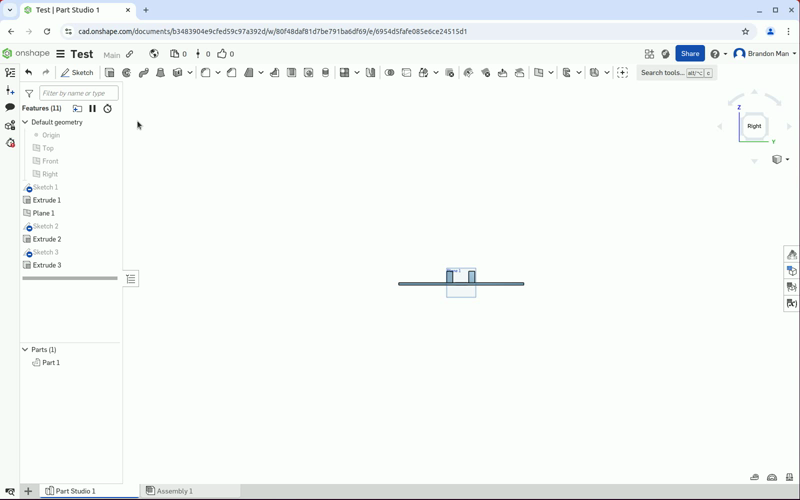
key(shift+h)
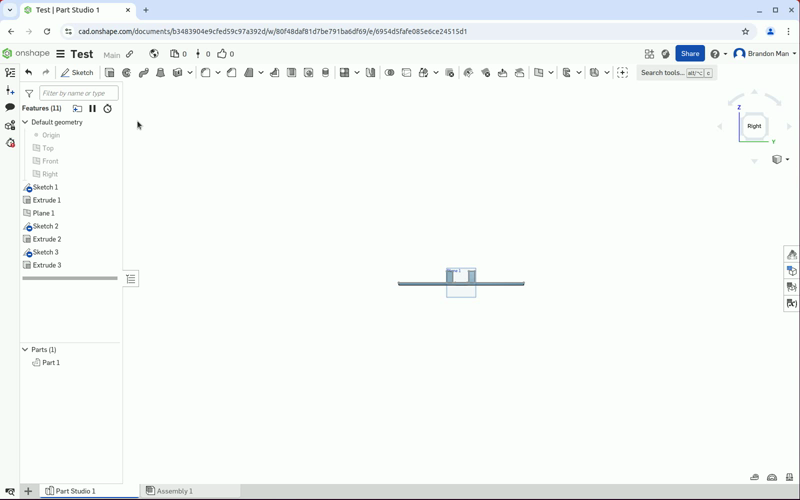
key(shift+7)
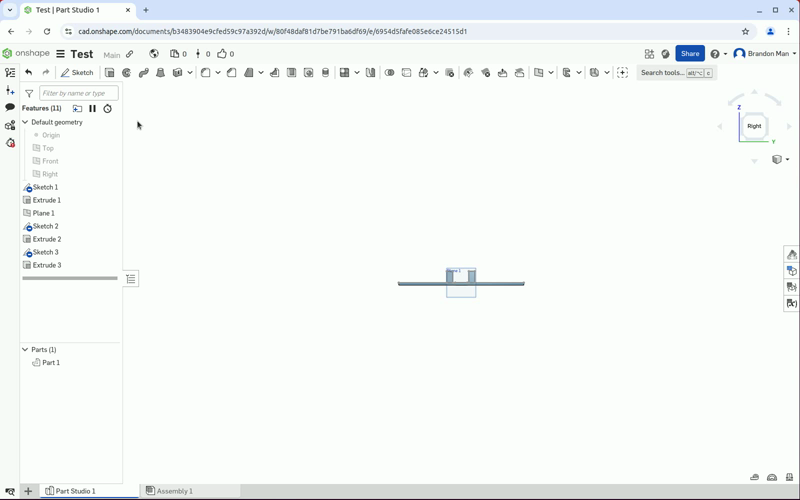
key(right, 2)
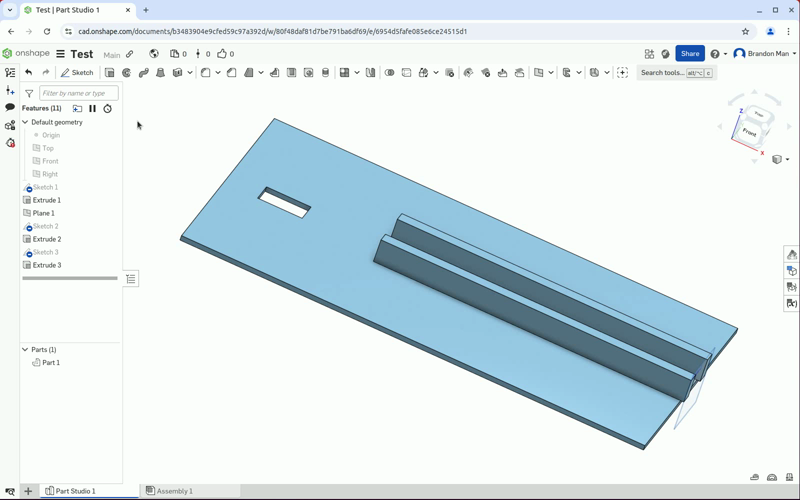
key(down, 2)
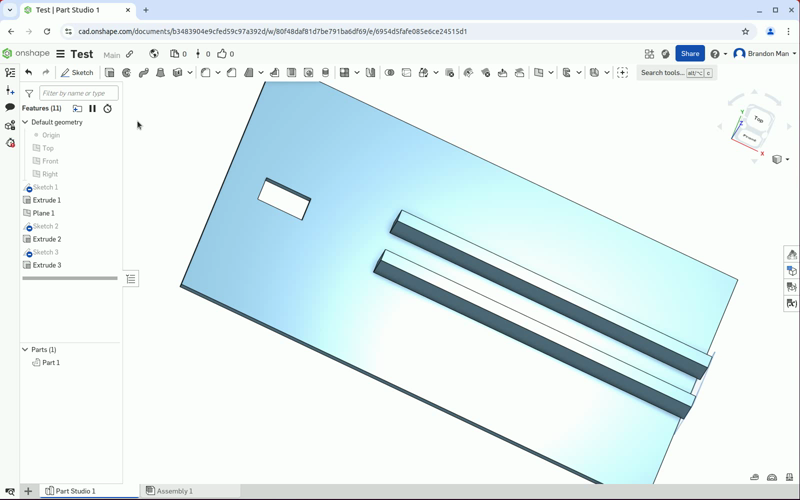
key(up, 2)
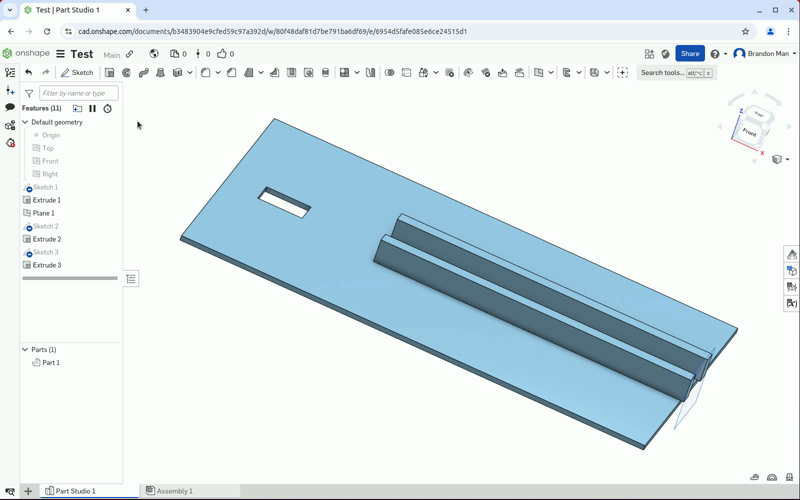
key(left, 2)
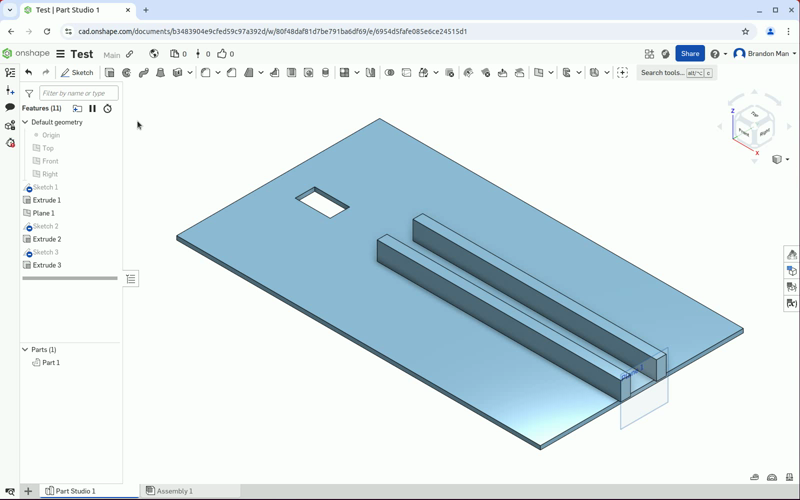
mouse_move(73, 189)
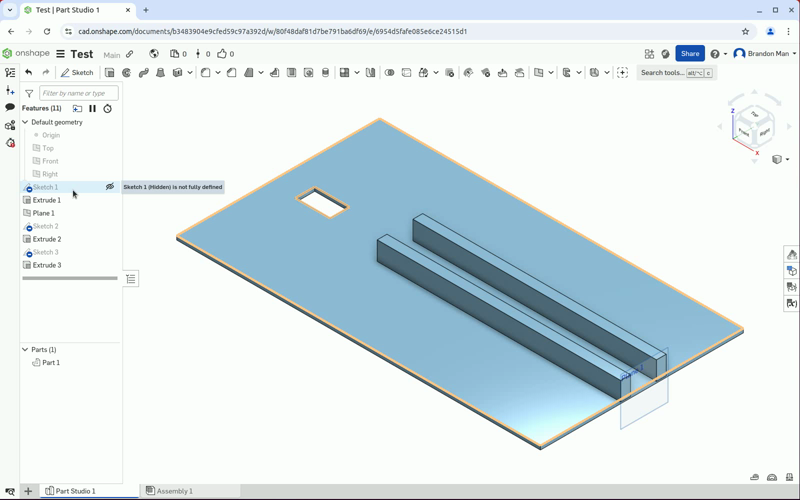
click(73, 189)